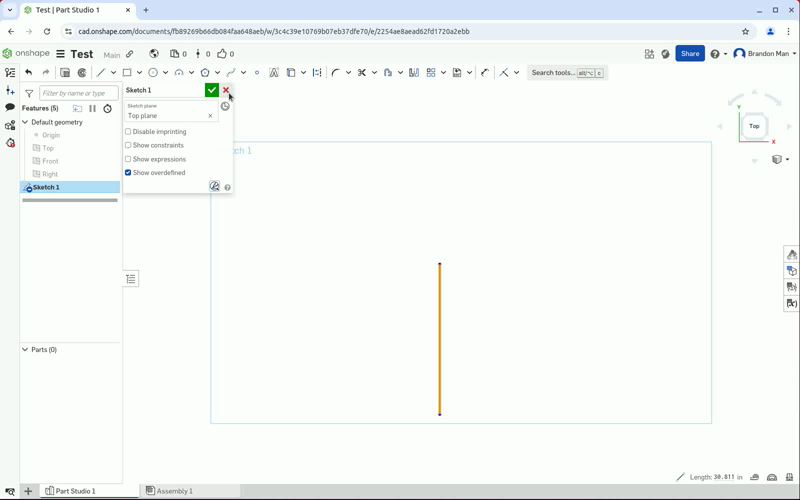
key(shift+h)
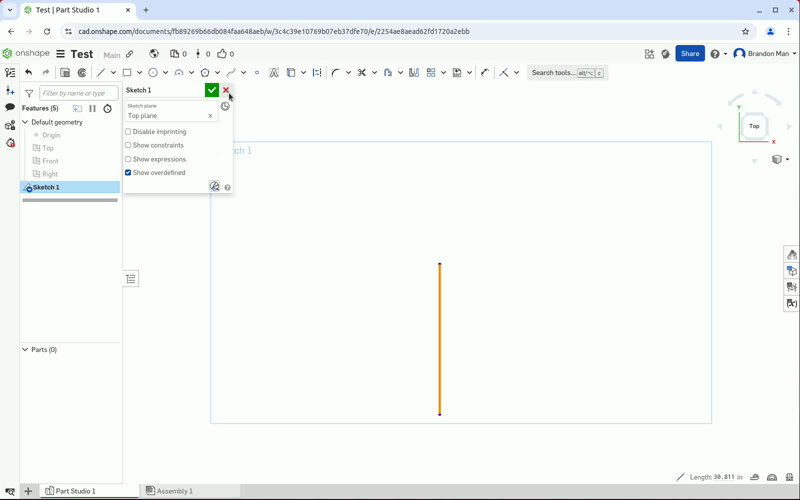
key(shift+s)
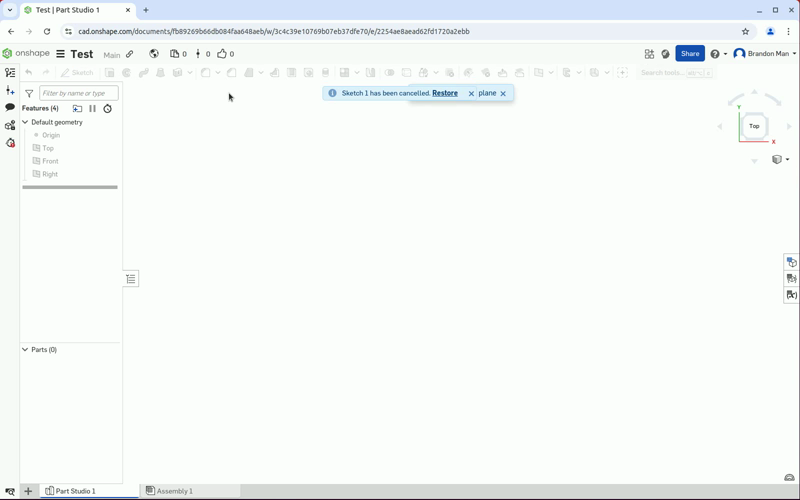
mouse_move(73, 150)
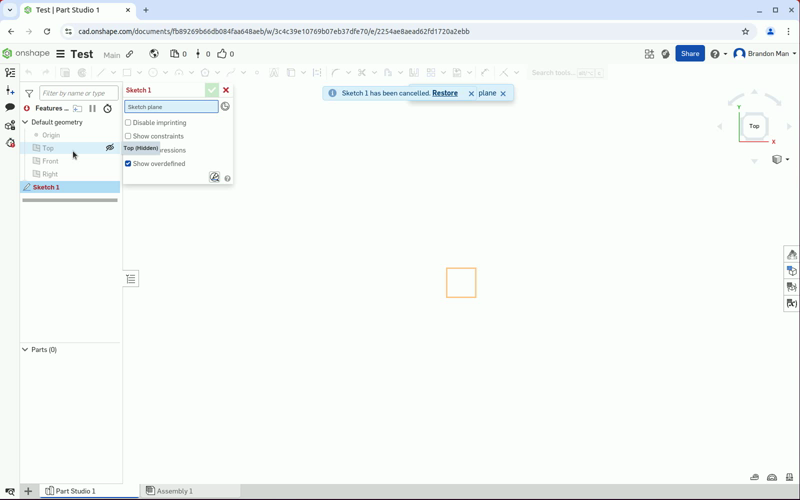
click(73, 150)
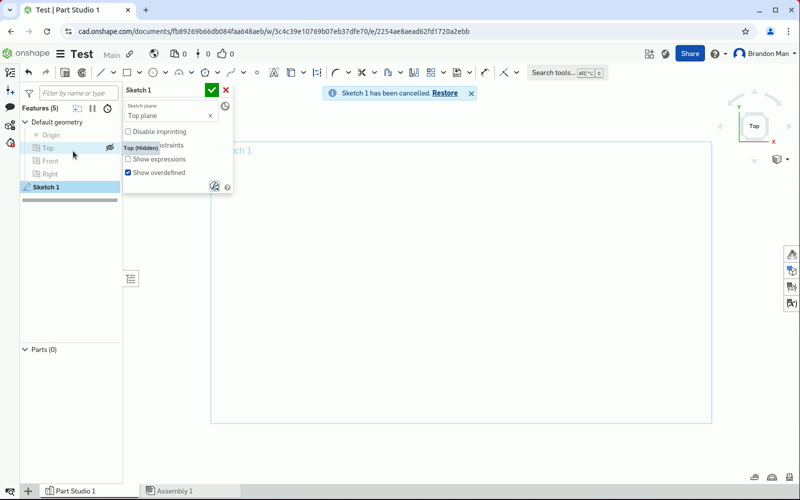
mouse_move(73, 352)
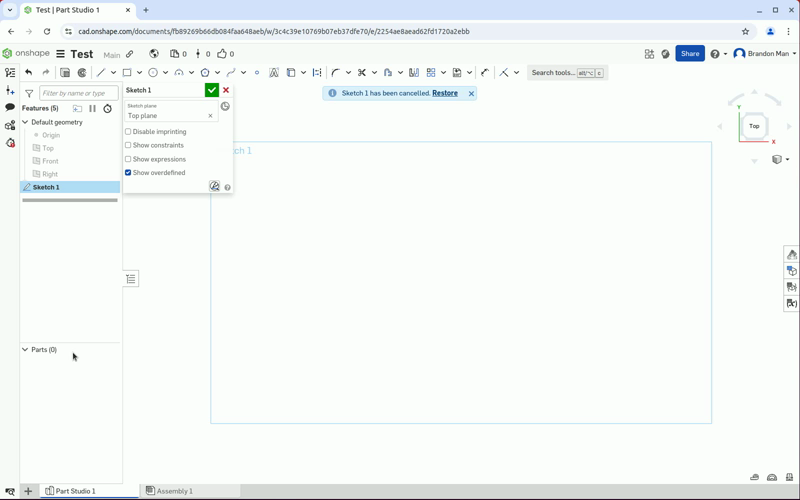
key(y)
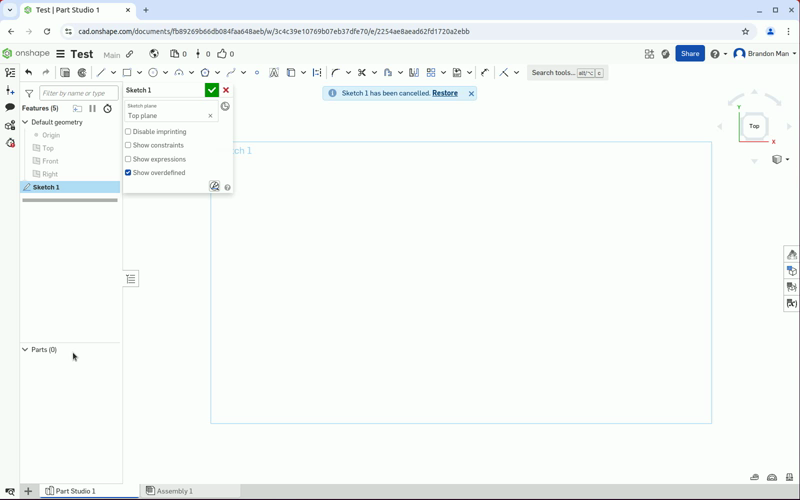
key(l)
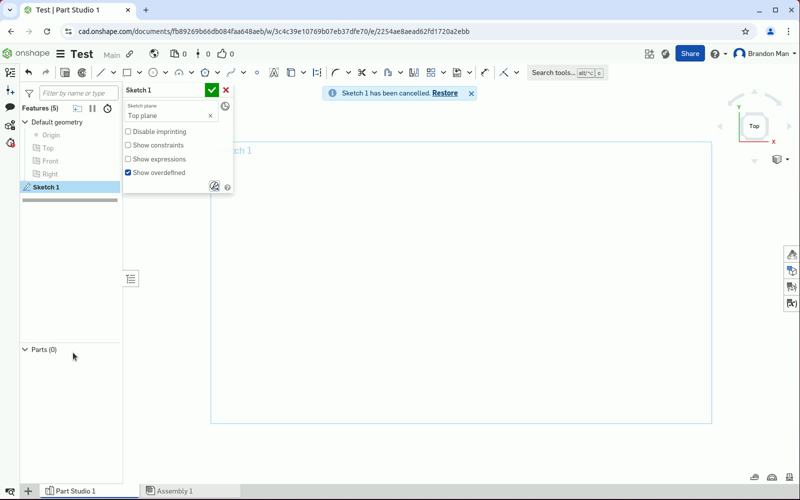
key_down(shift)
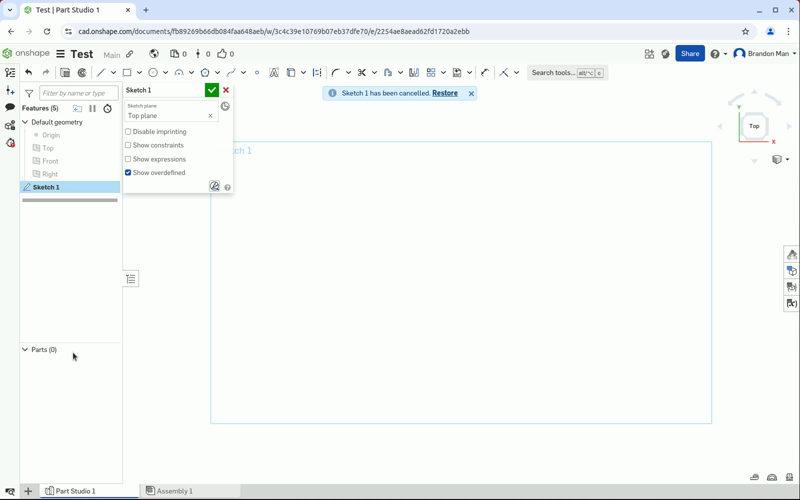
mouse_move(436, 299)
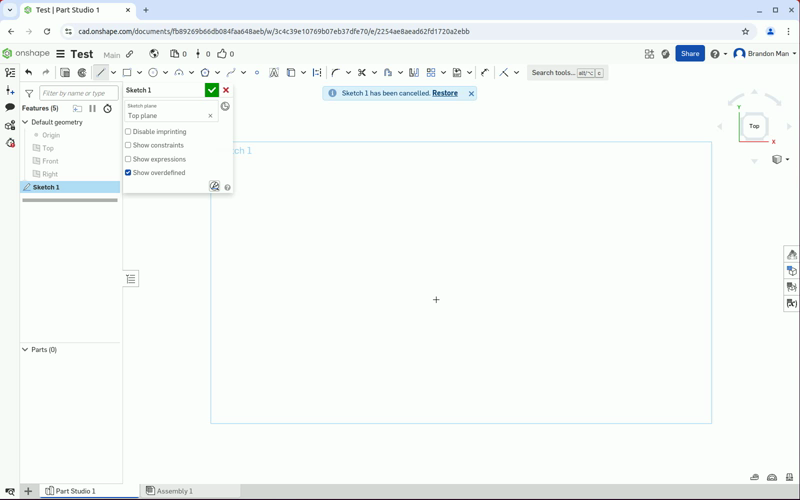
click(436, 299)
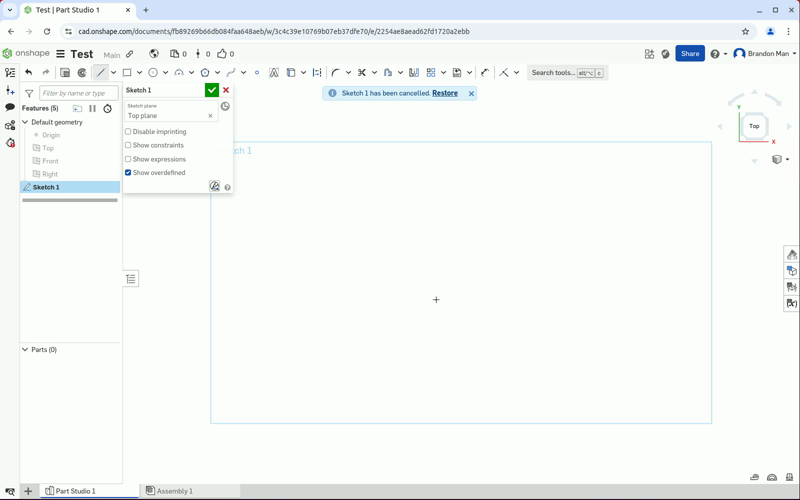
key_up(shift)
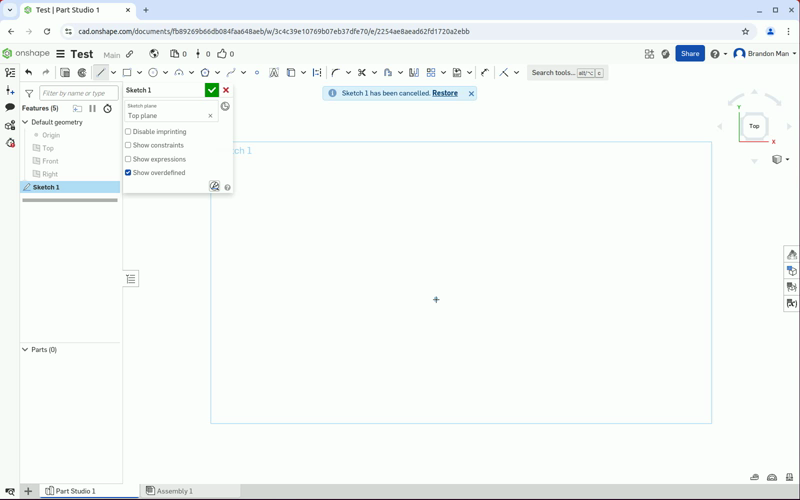
key_down(shift)
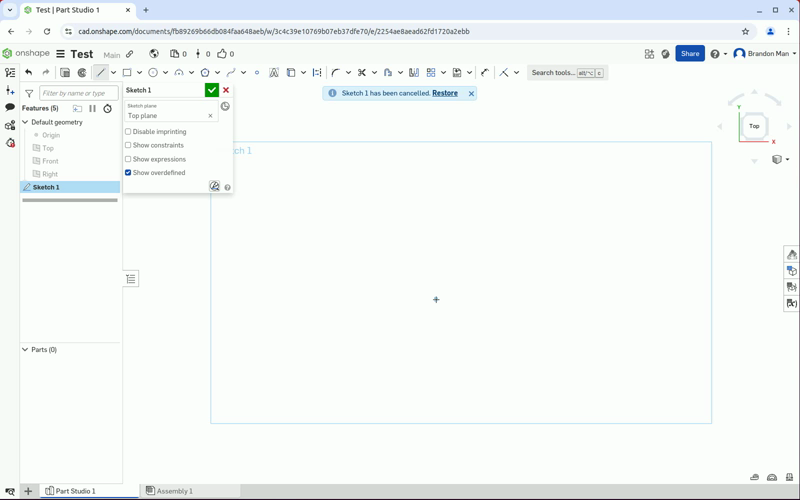
mouse_move(466, 299)
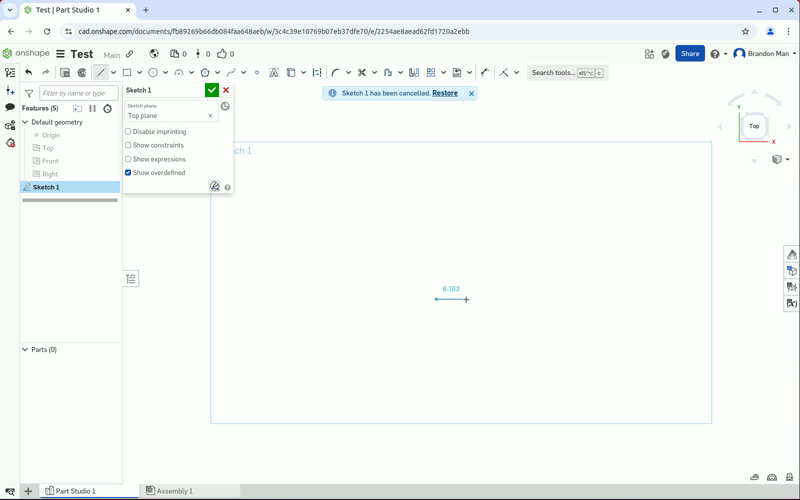
mouse_move(487, 299)
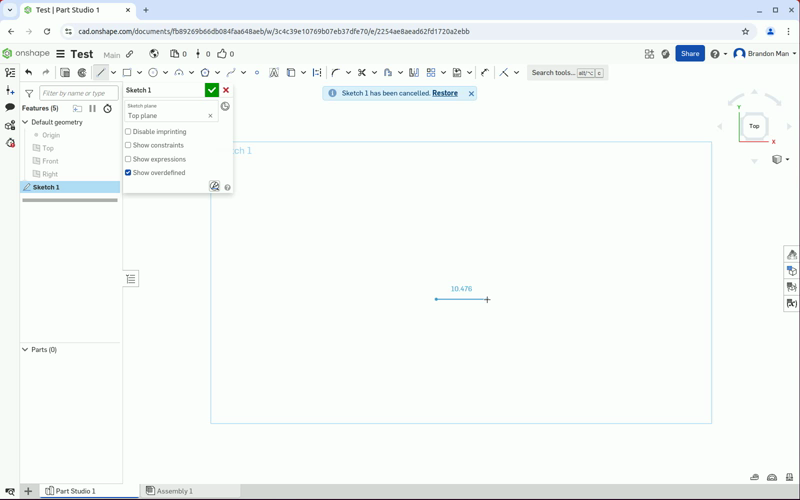
click(487, 299)
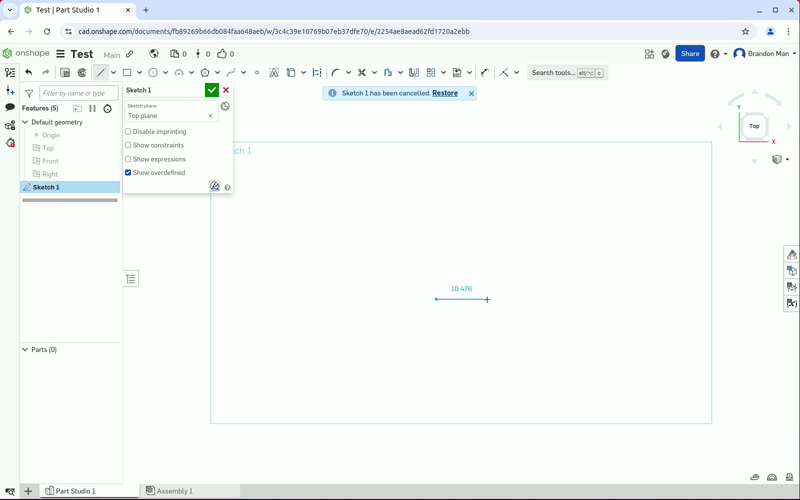
key_up(shift)
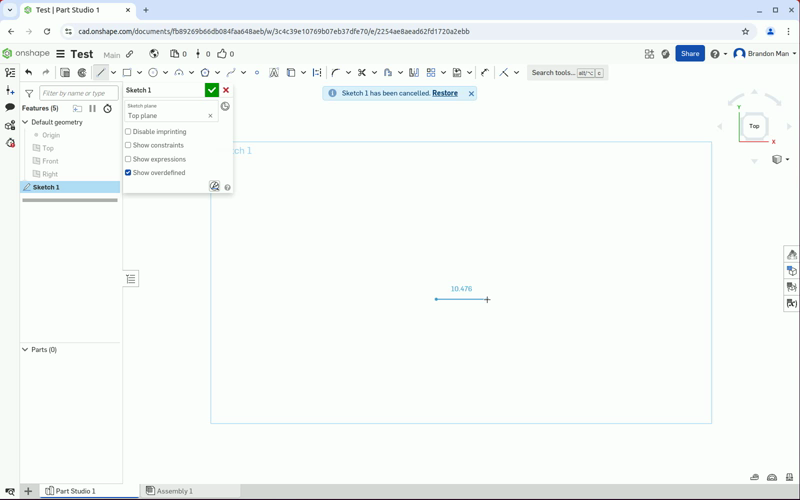
key_down(shift)
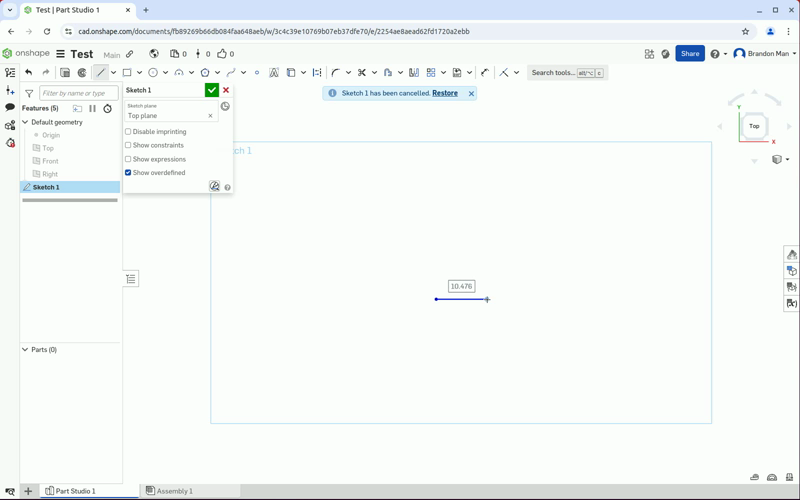
mouse_move(517, 299)
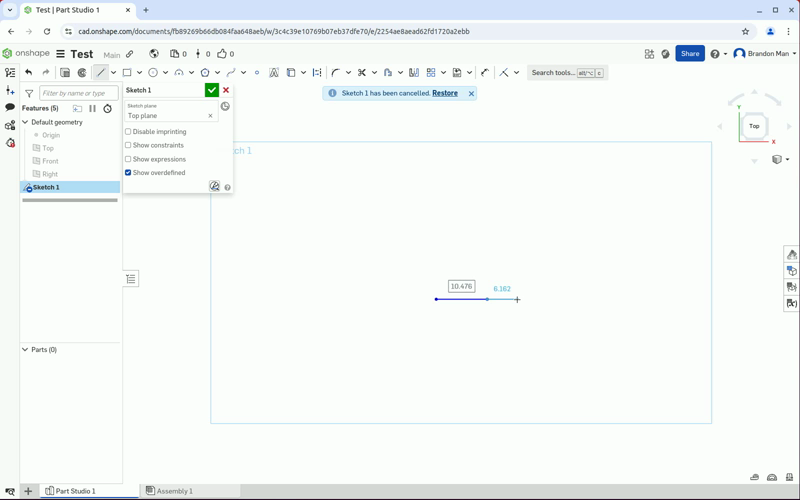
mouse_move(487, 265)
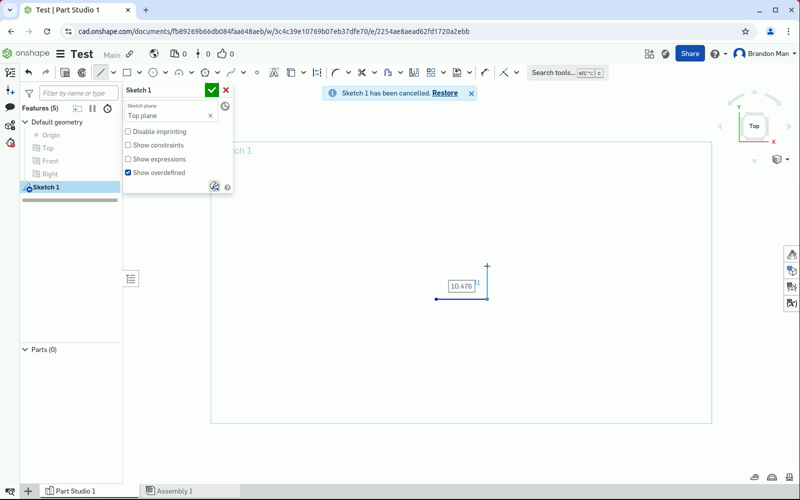
click(487, 265)
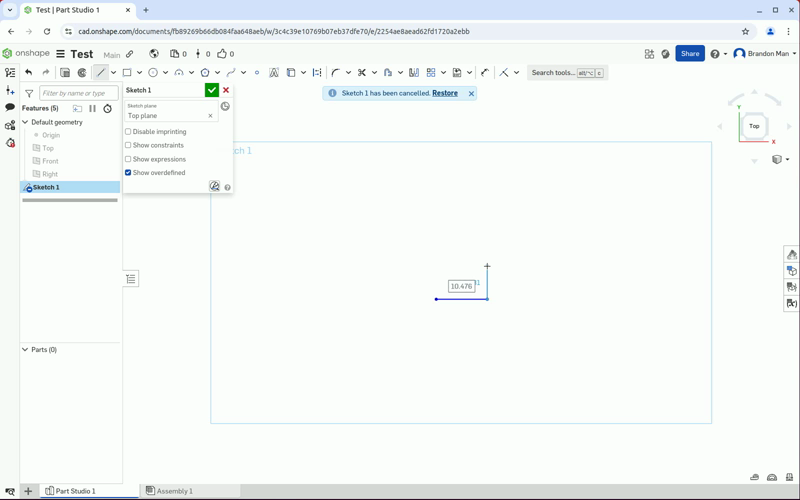
key_up(shift)
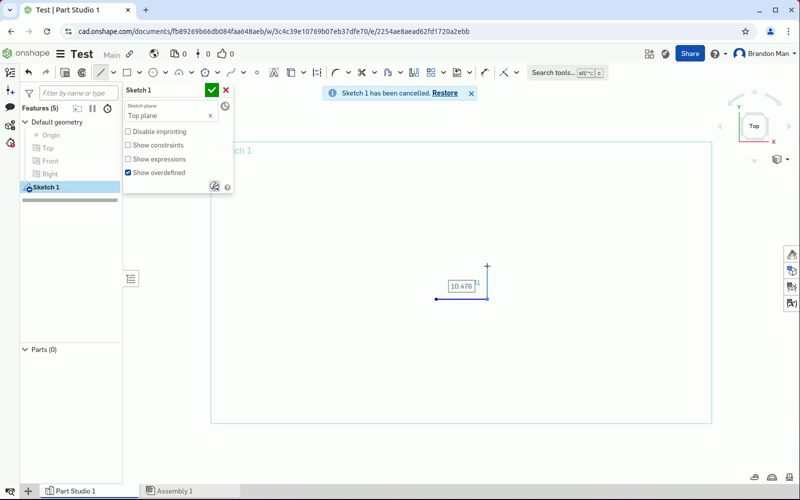
key_down(shift)
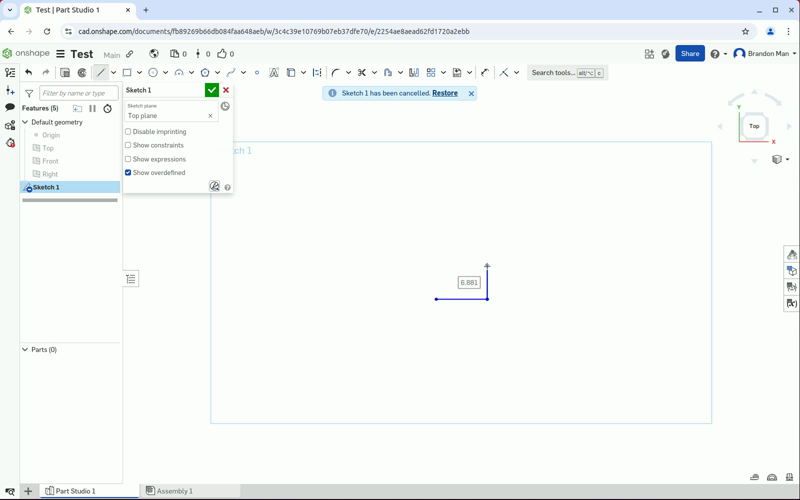
mouse_move(517, 265)
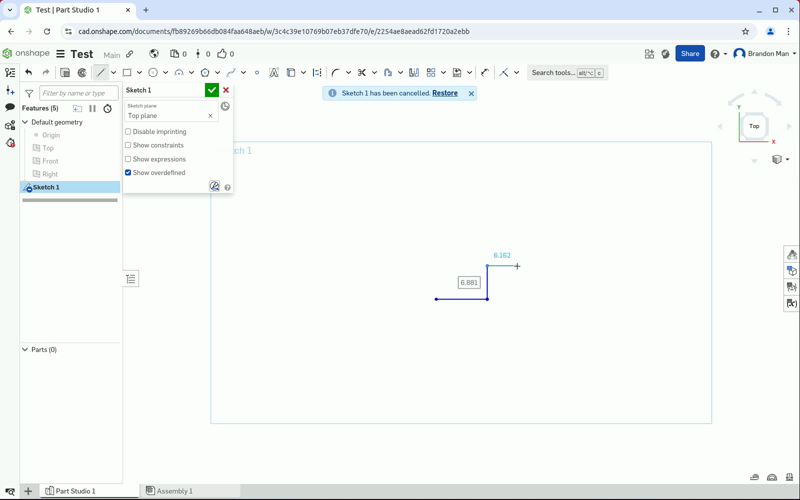
mouse_move(436, 265)
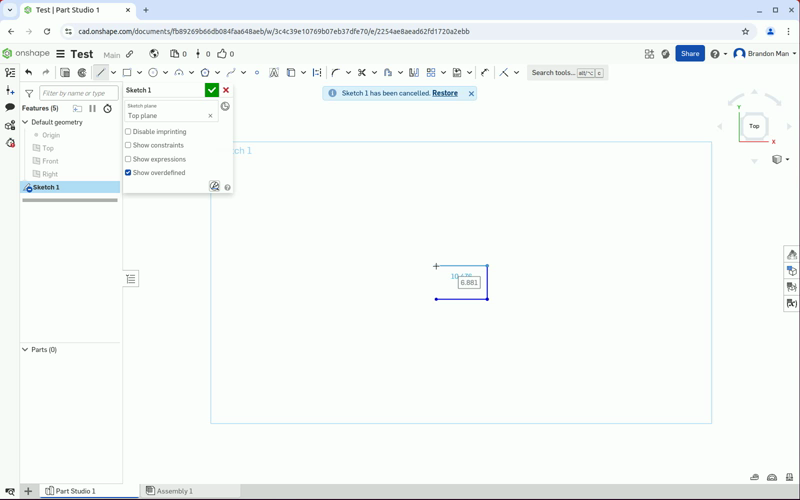
click(436, 265)
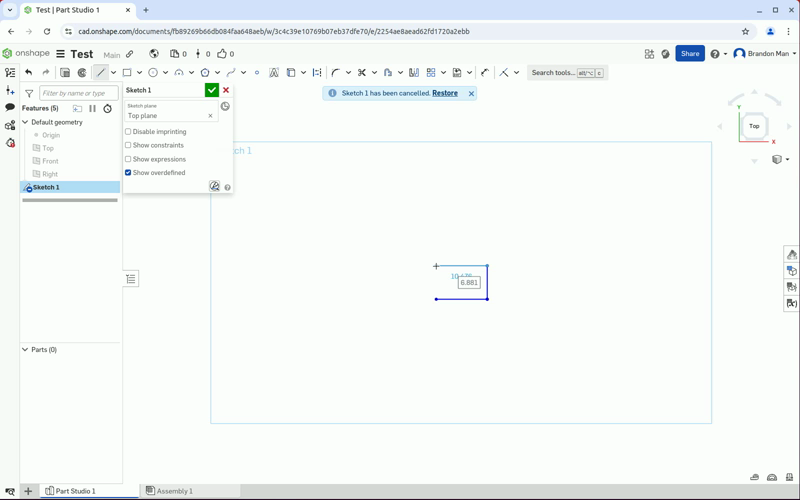
key_up(shift)
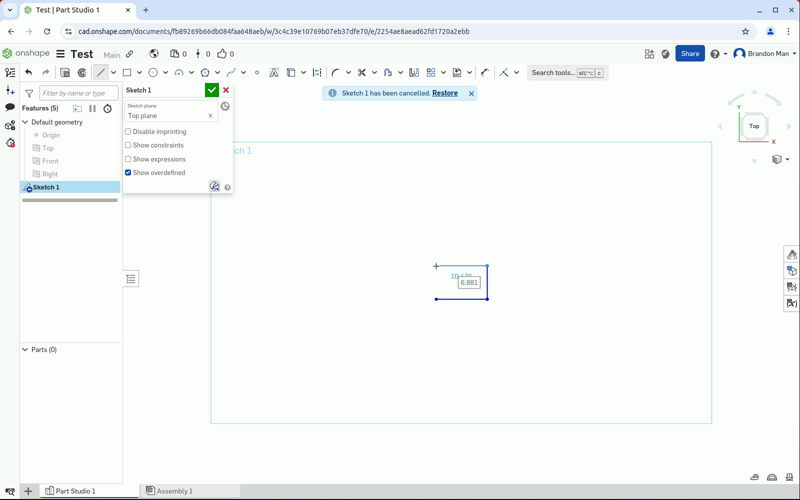
mouse_move(466, 265)
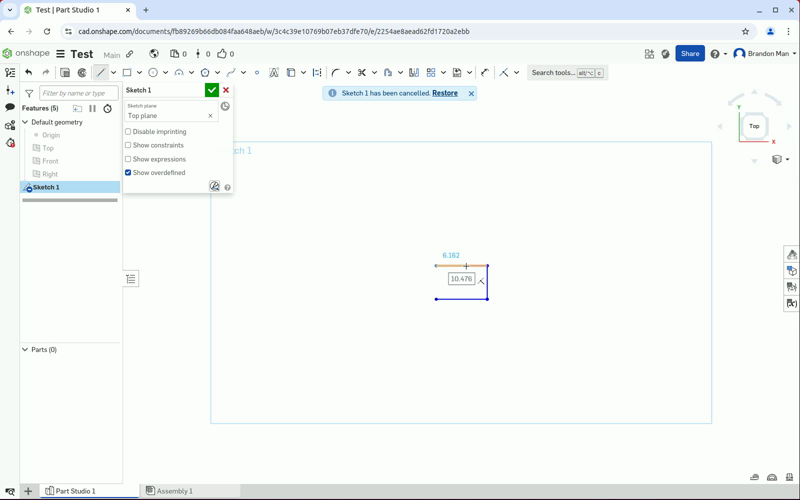
key_down(shift)
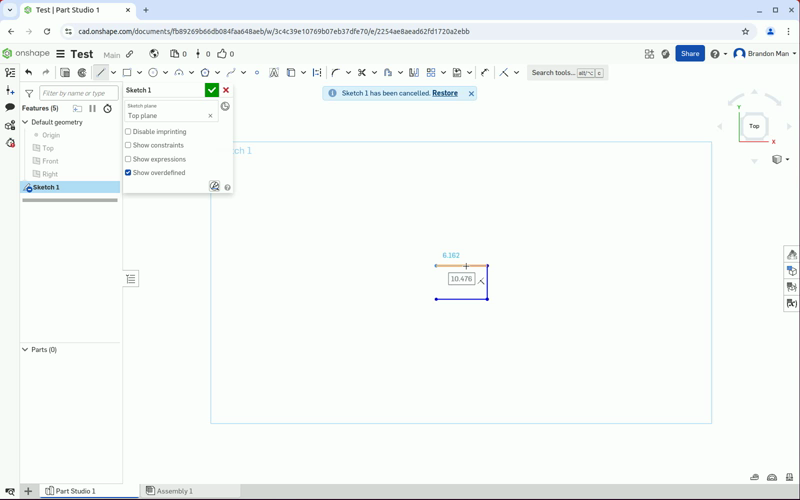
mouse_move(436, 299)
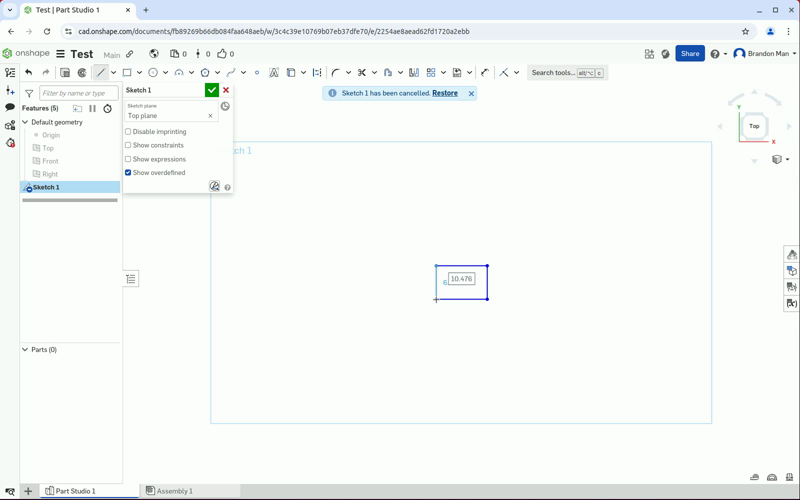
key_up(shift)
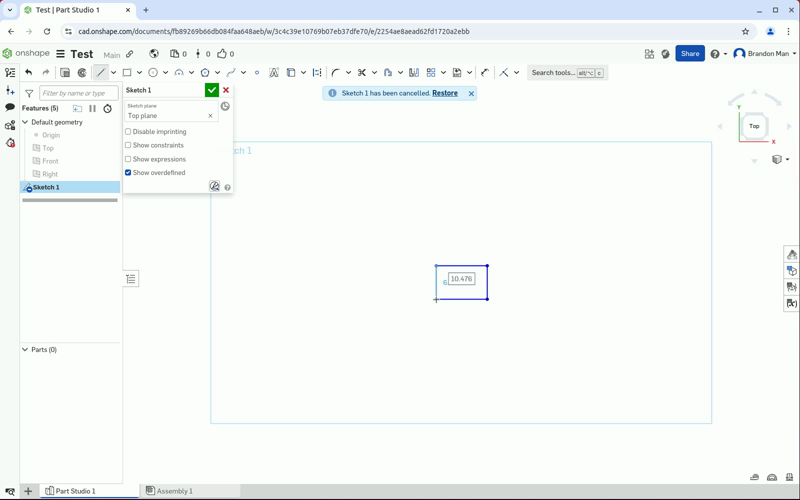
click(436, 299)
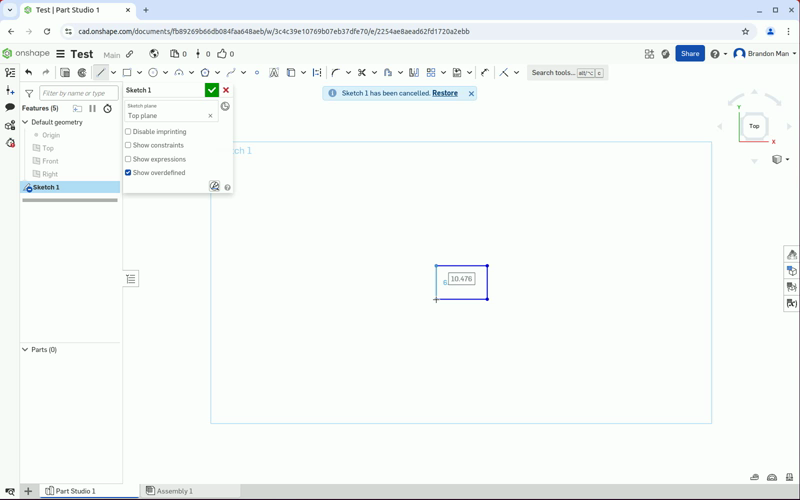
key(esc)
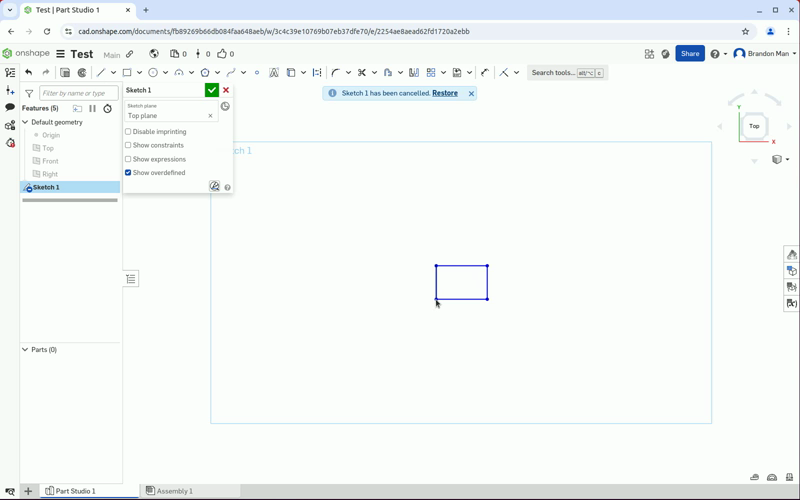
key(l)
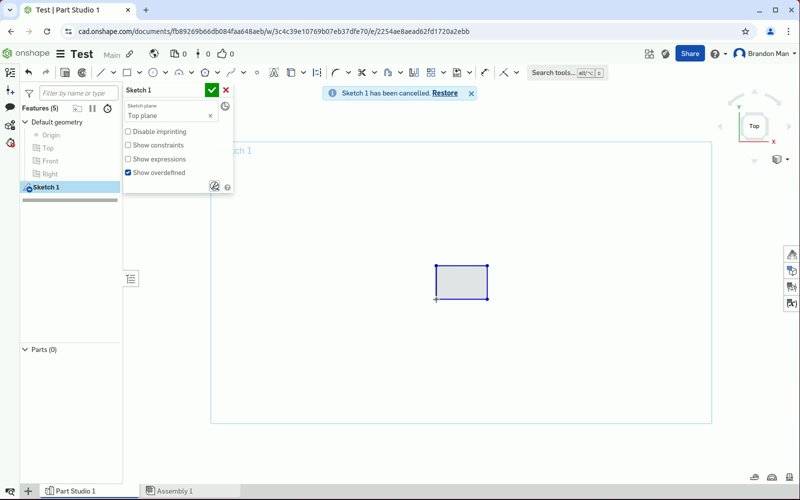
key_down(shift)
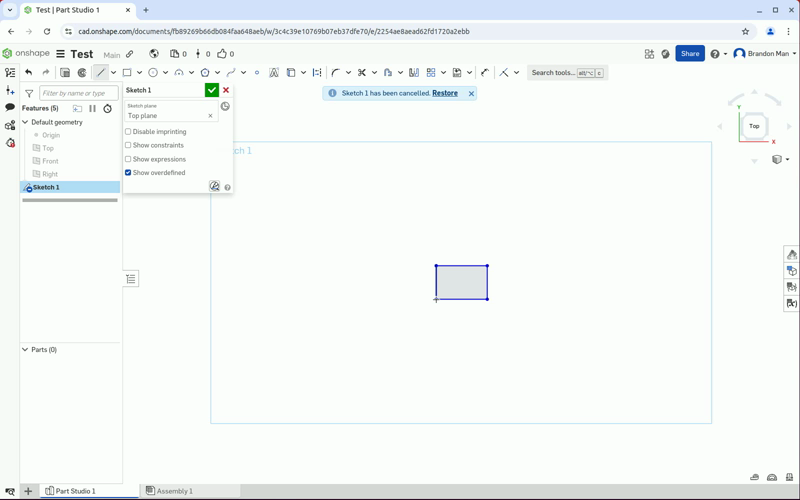
mouse_move(439, 296)
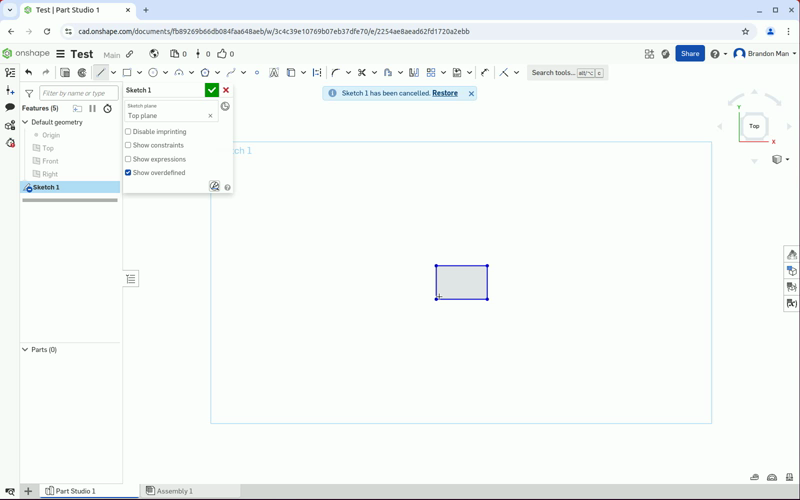
scroll(6)
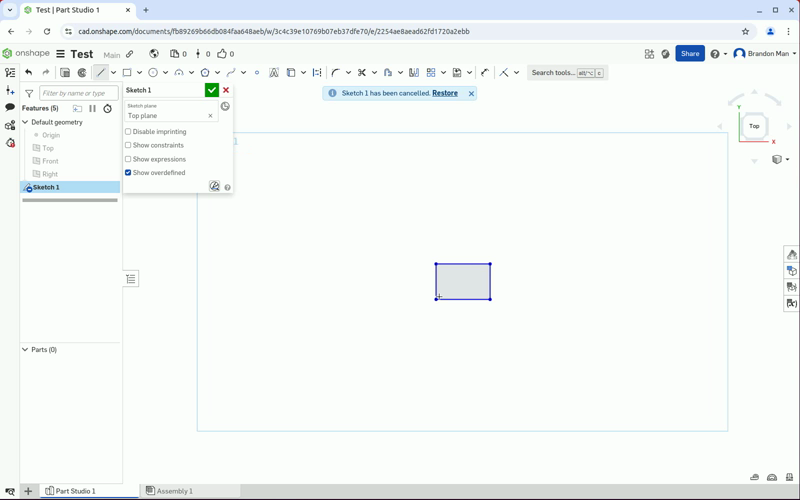
scroll(6)
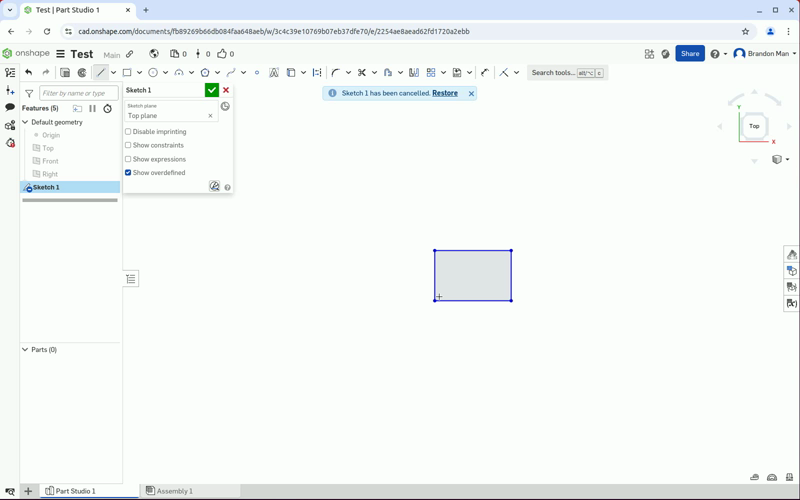
scroll(6)
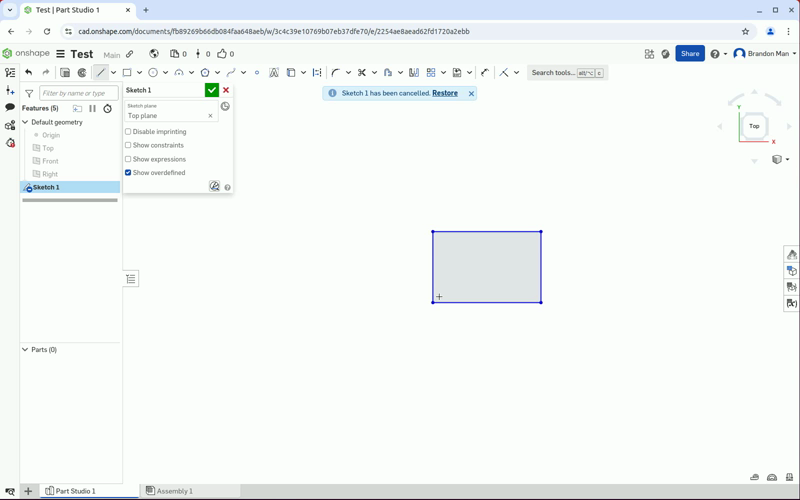
scroll(6)
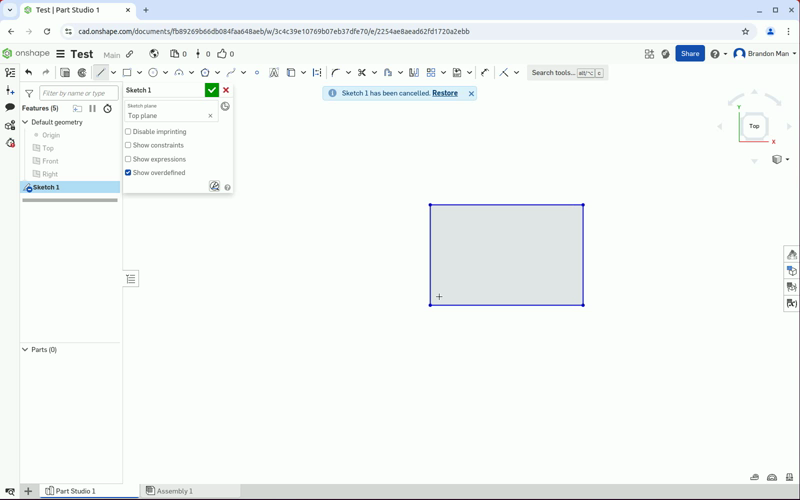
scroll(6)
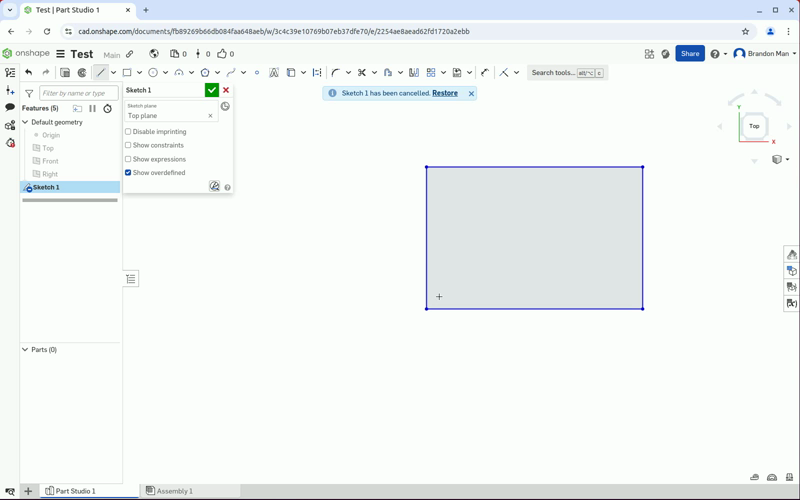
scroll(6)
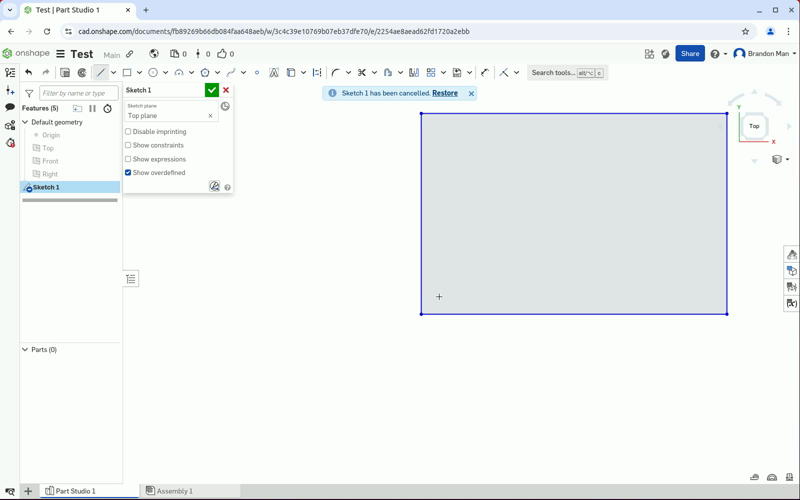
scroll(6)
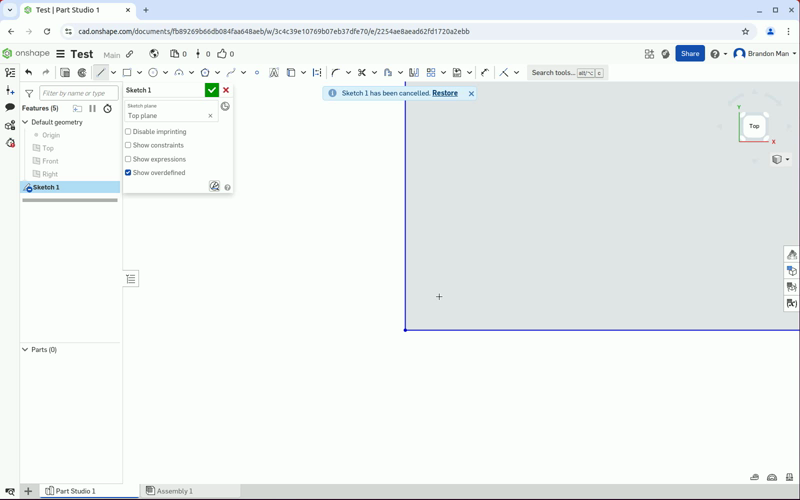
click(439, 296)
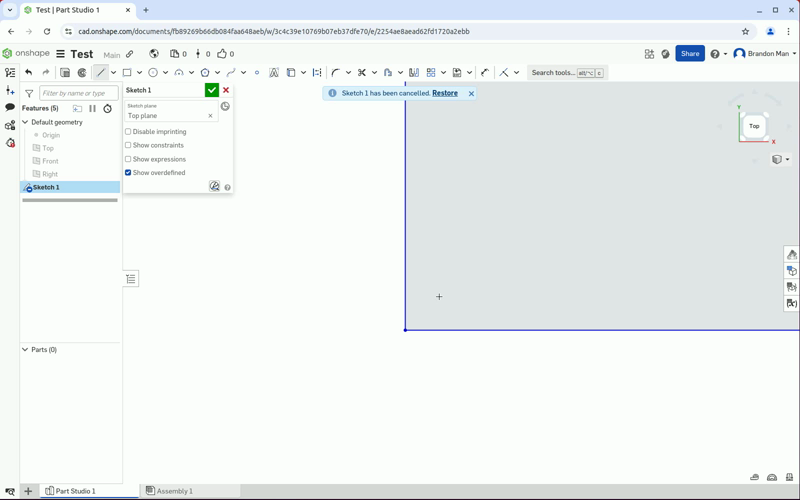
scroll(-6)
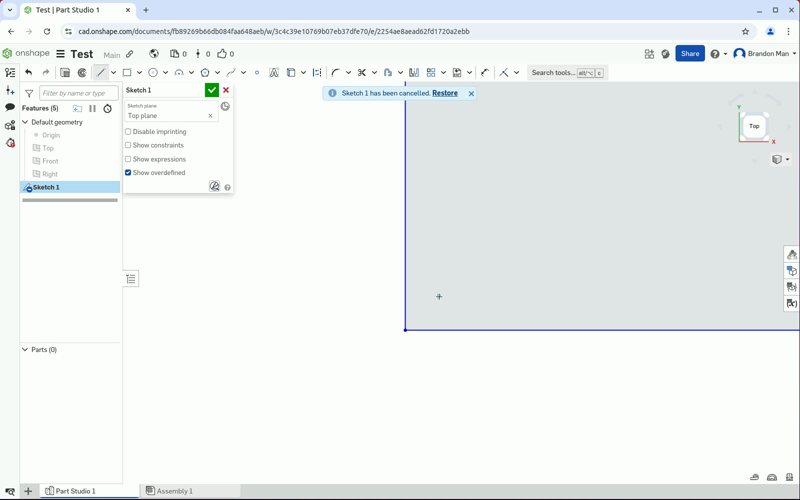
scroll(-6)
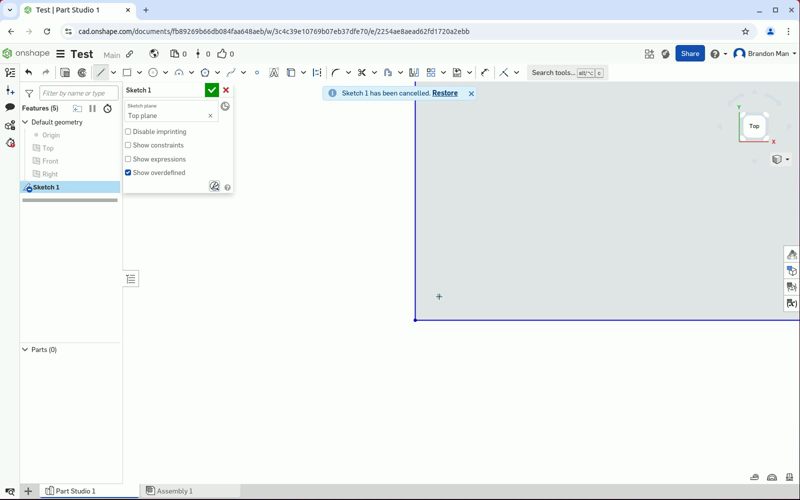
scroll(-6)
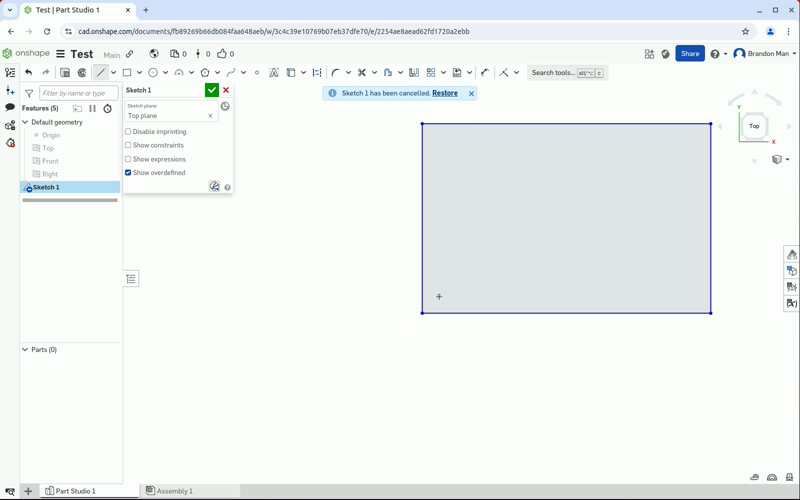
scroll(-6)
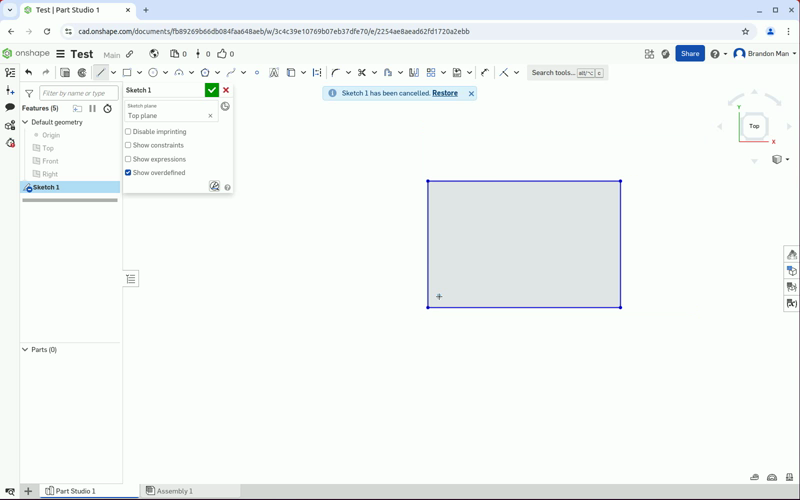
scroll(-6)
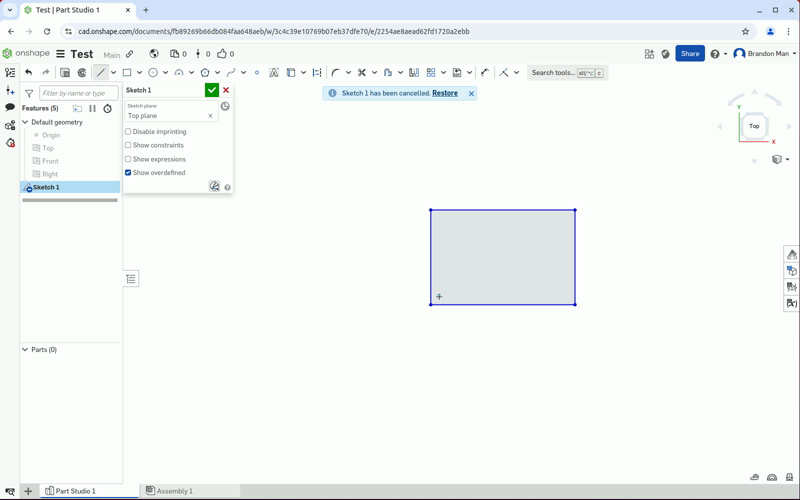
scroll(-6)
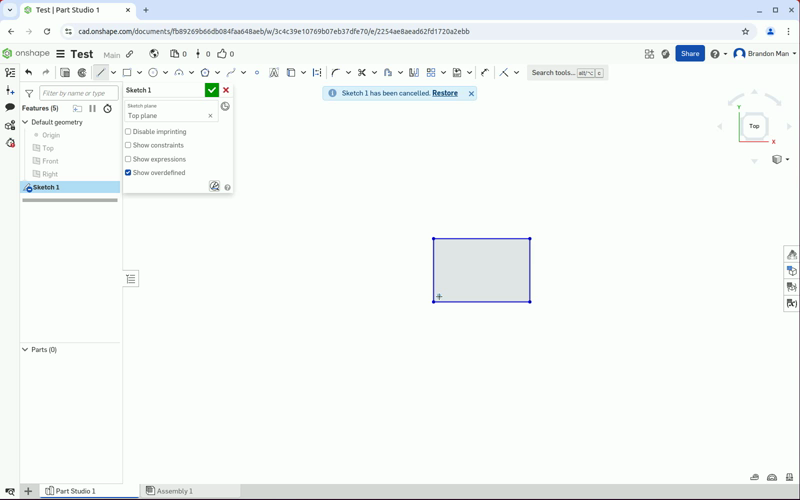
scroll(-6)
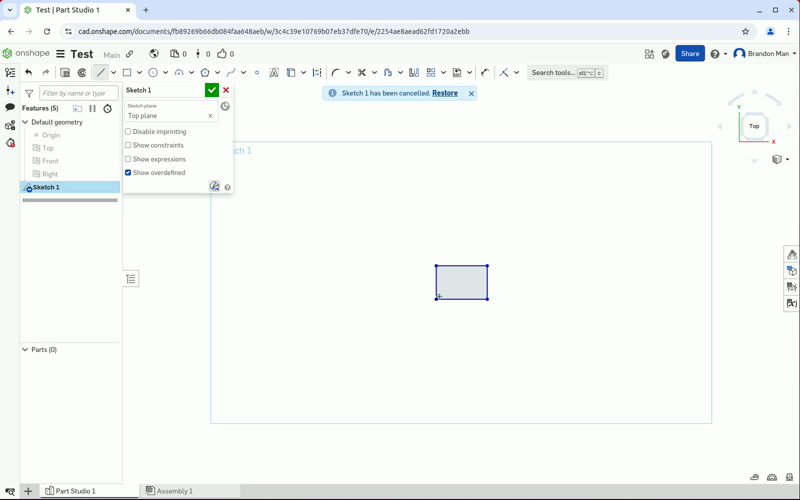
key_up(shift)
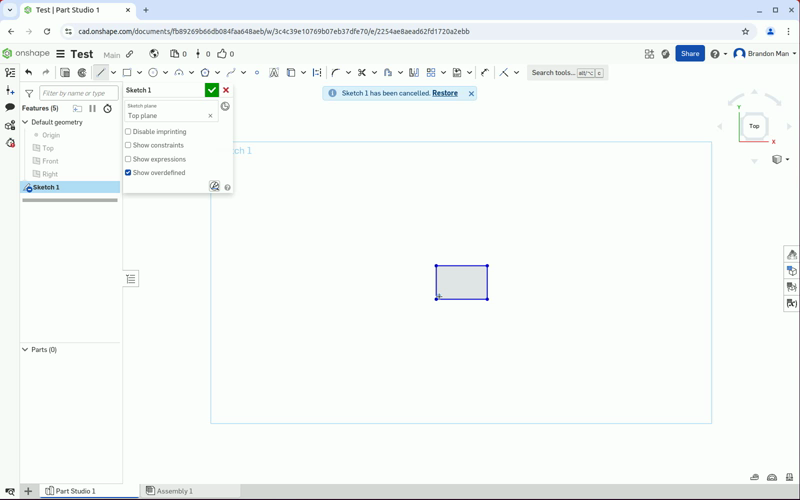
key_down(shift)
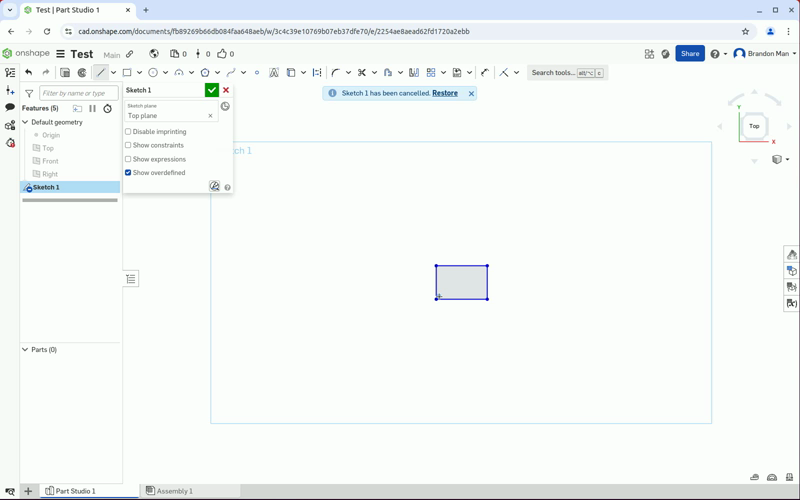
mouse_move(469, 296)
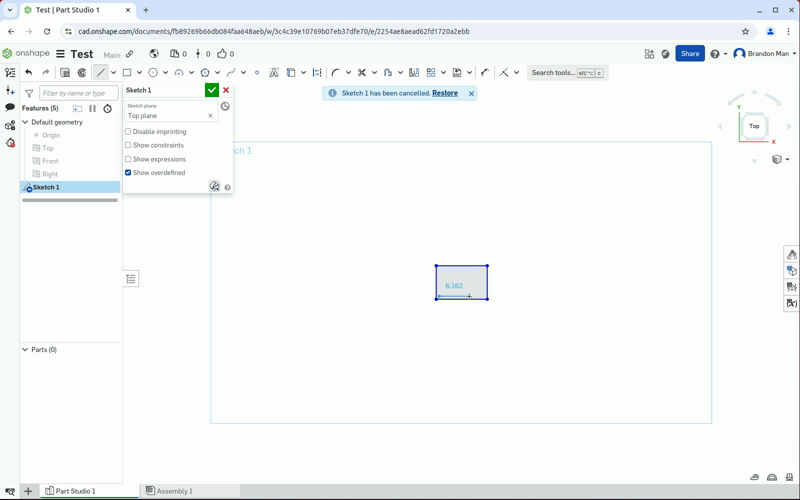
mouse_move(483, 296)
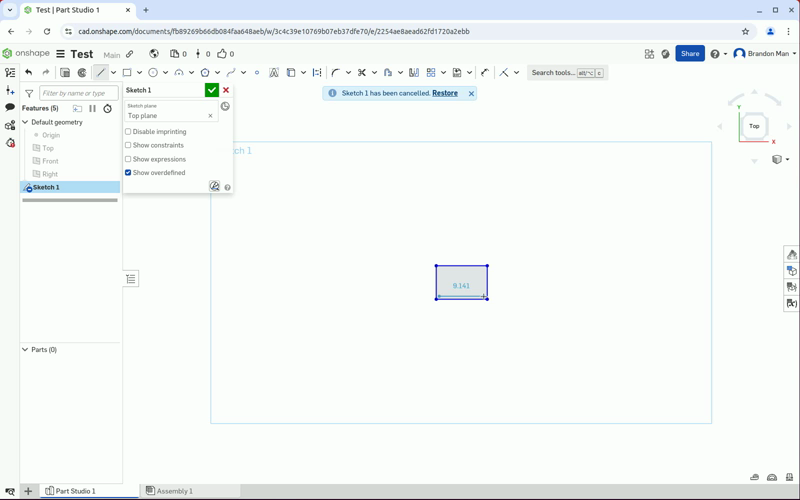
scroll(6)
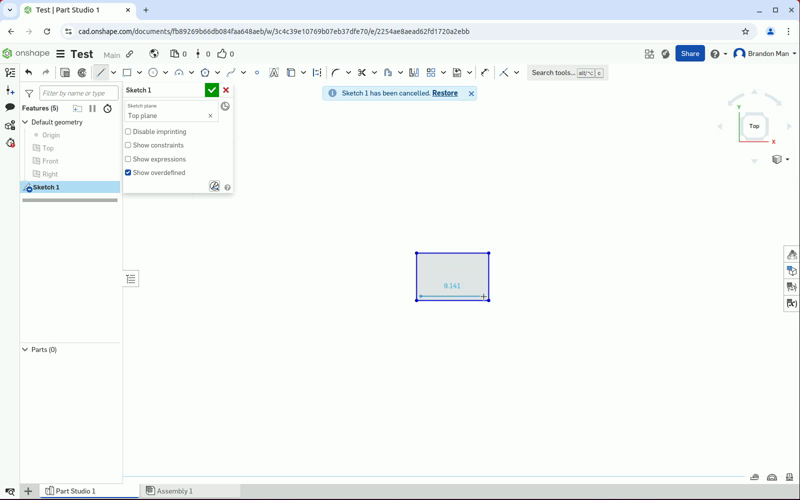
scroll(6)
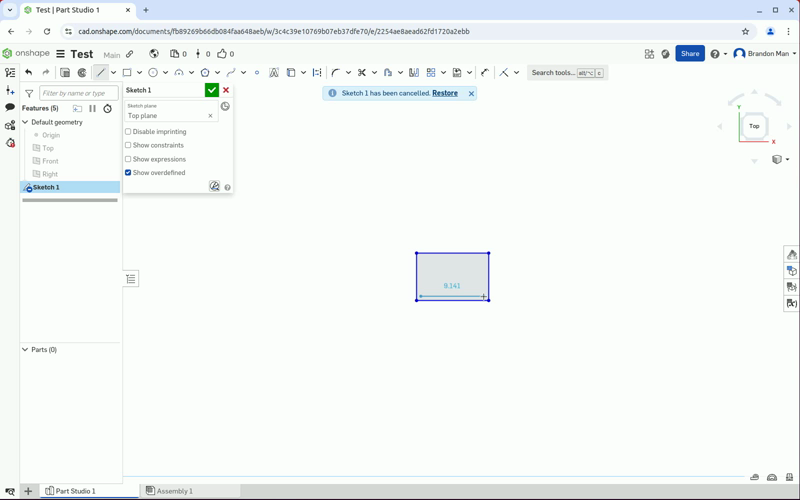
scroll(6)
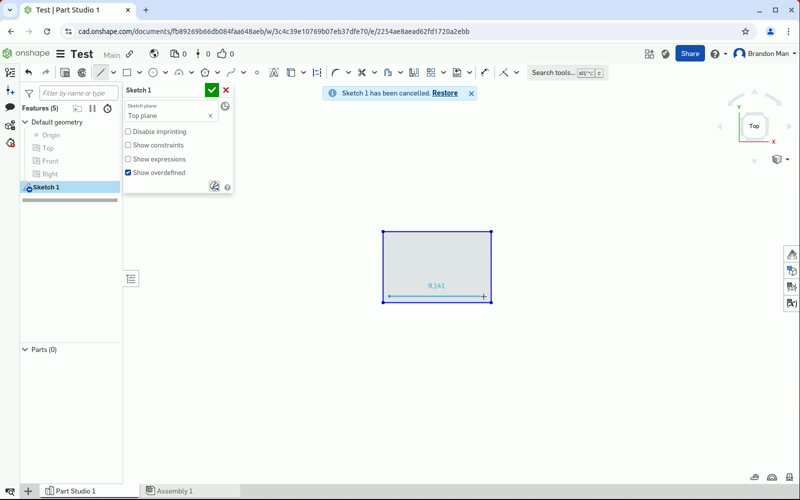
scroll(6)
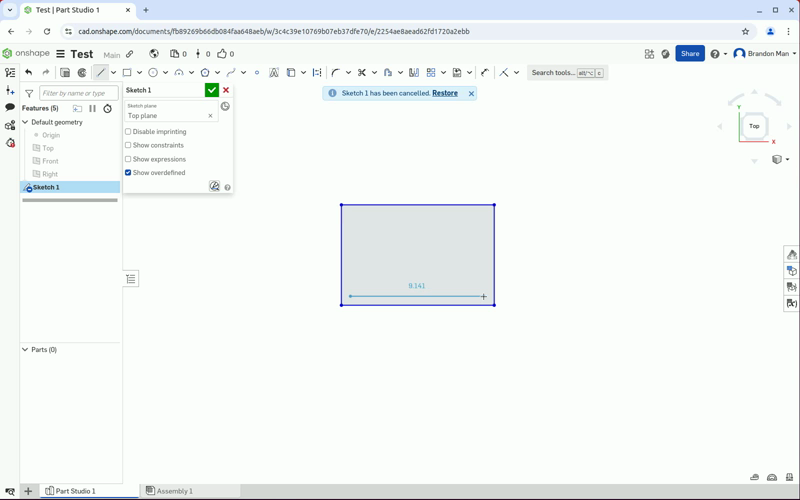
scroll(6)
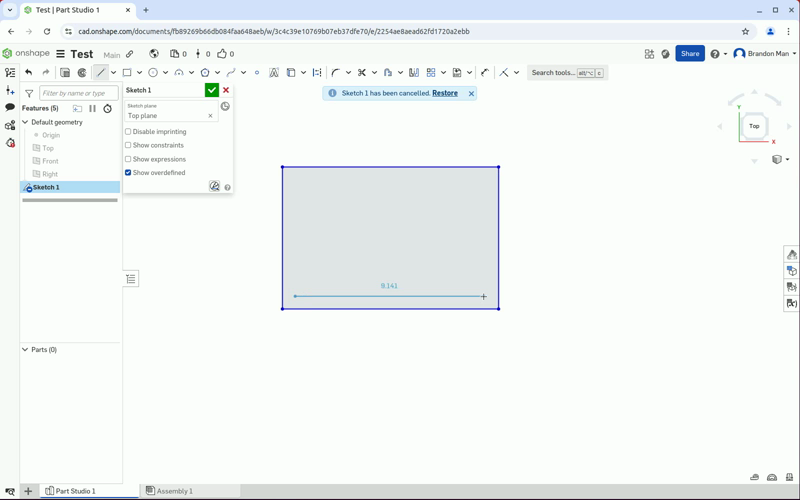
scroll(6)
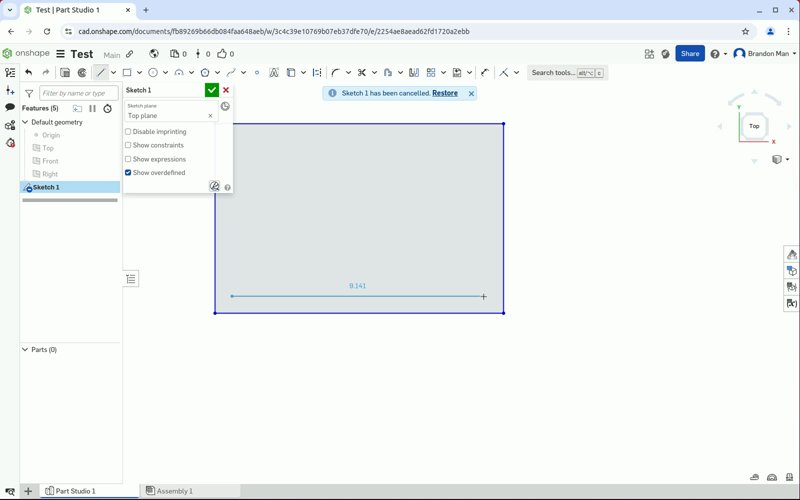
scroll(6)
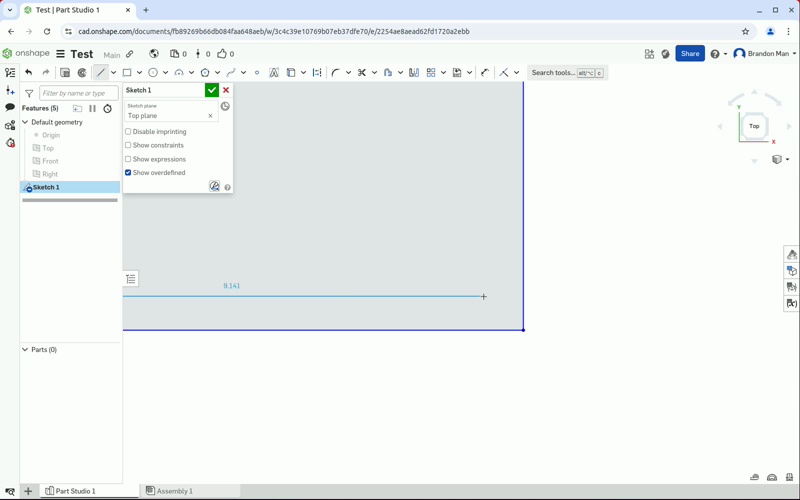
click(483, 296)
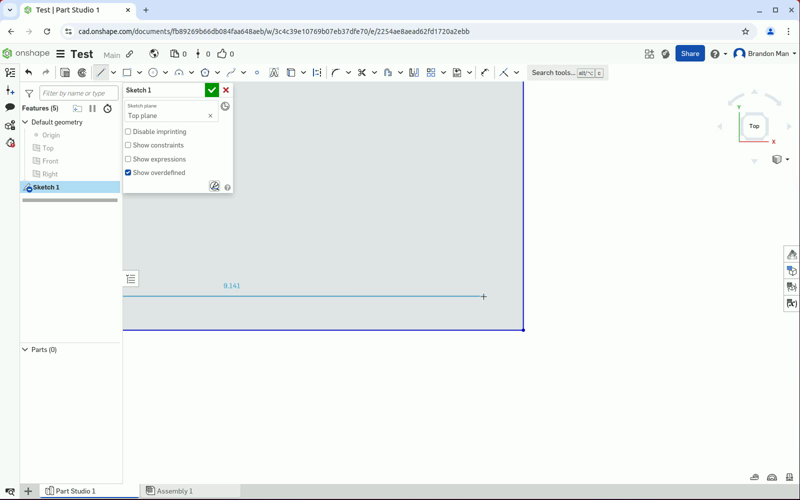
scroll(-6)
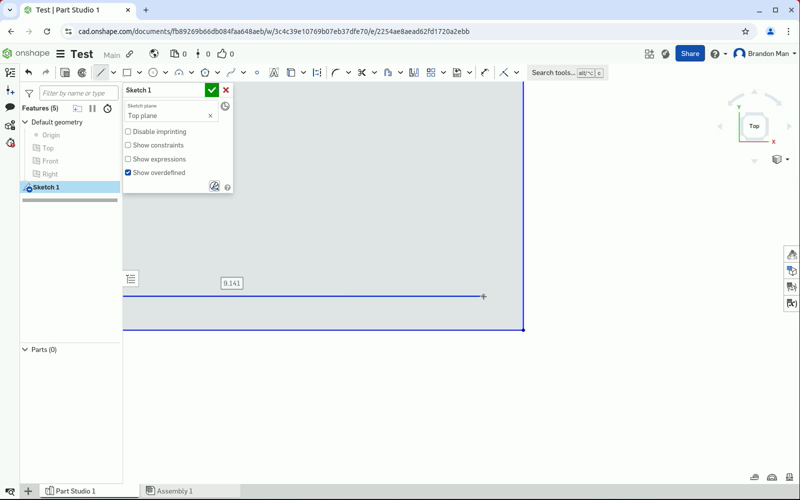
scroll(-6)
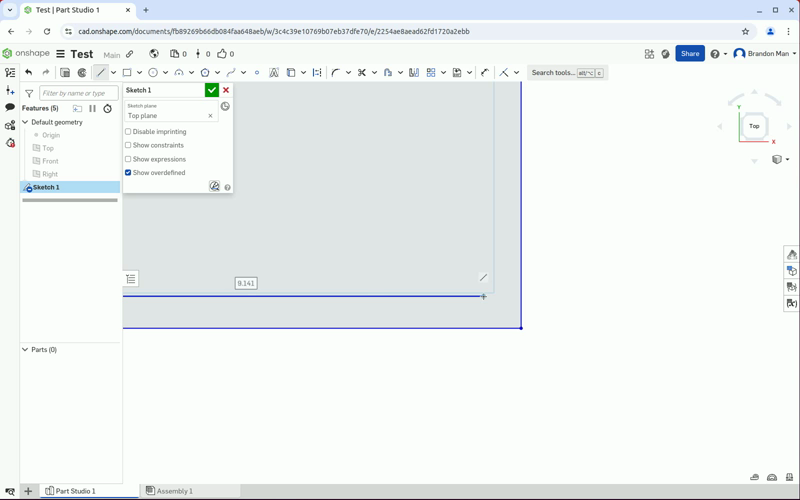
scroll(-6)
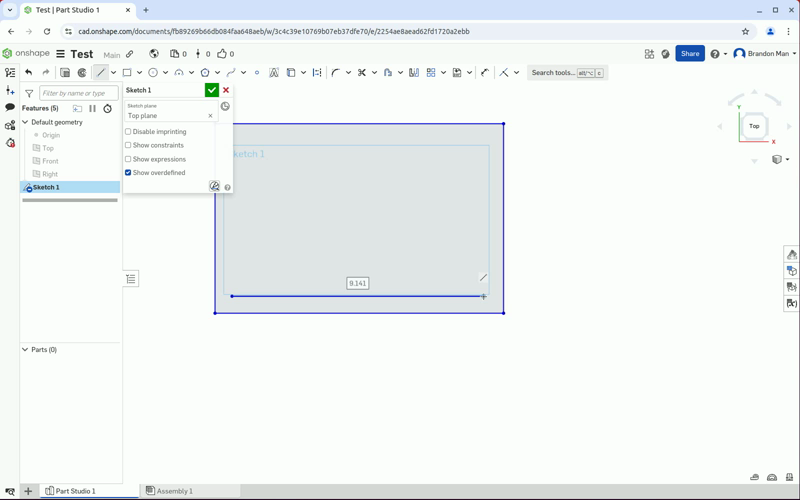
scroll(-6)
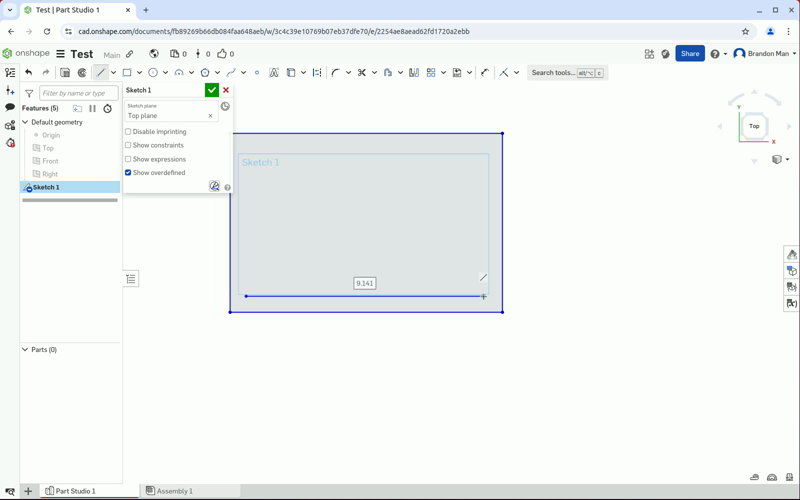
scroll(-6)
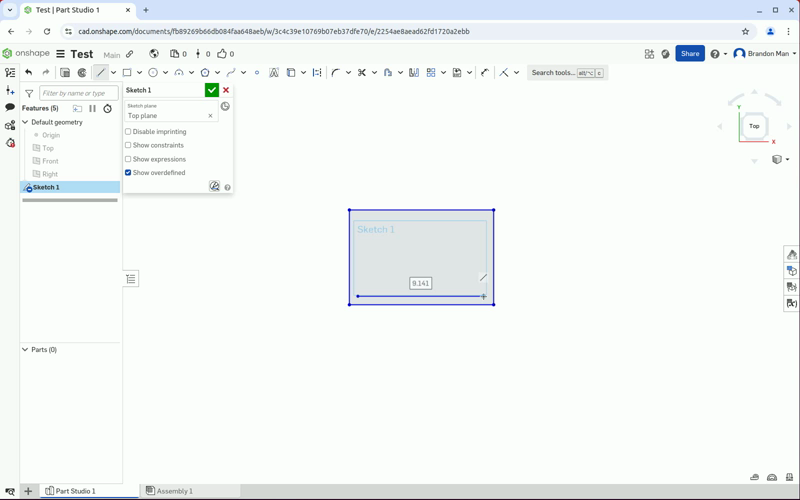
scroll(-6)
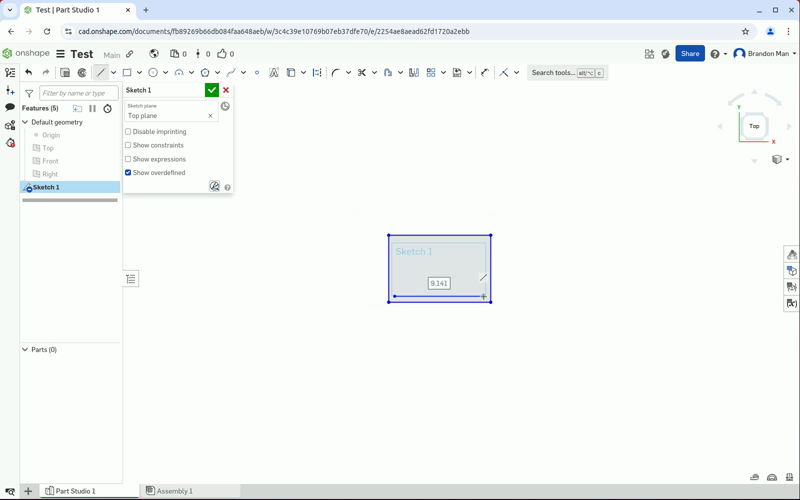
scroll(-6)
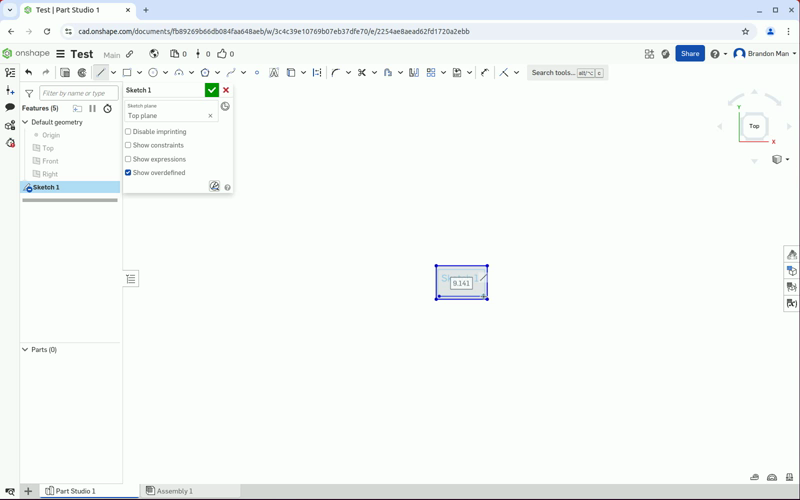
key_up(shift)
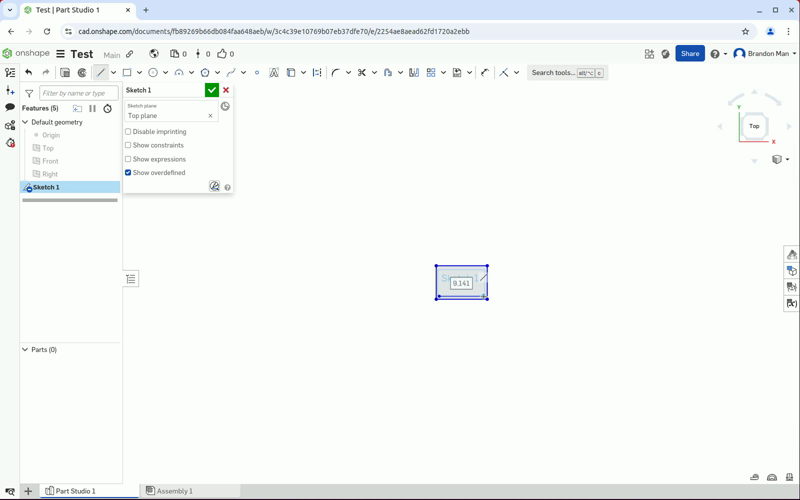
key_down(shift)
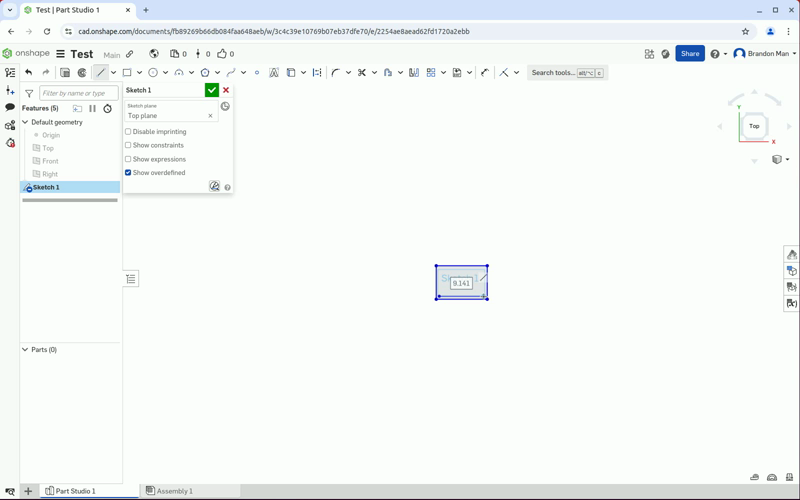
mouse_move(513, 296)
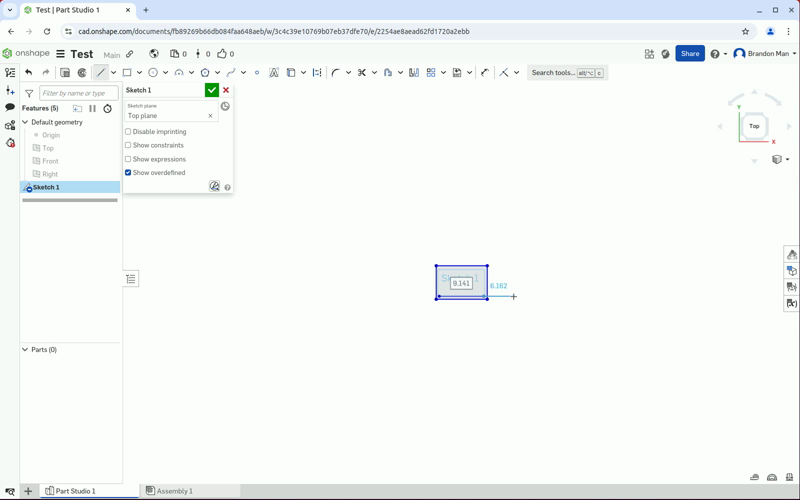
mouse_move(483, 268)
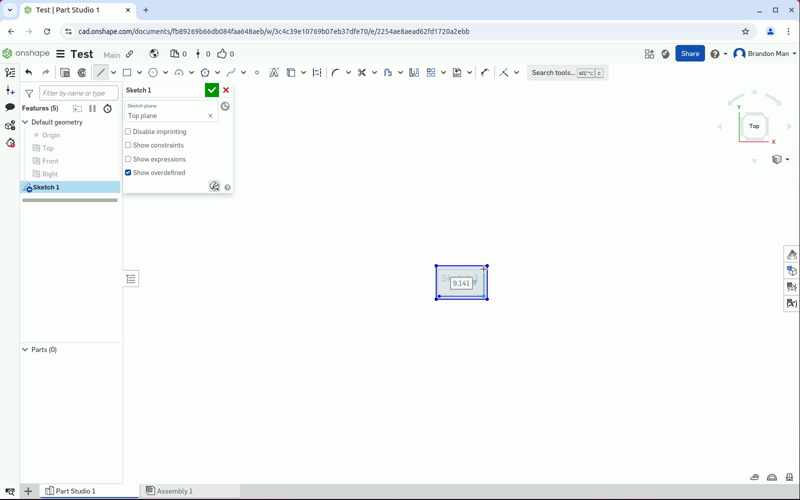
scroll(6)
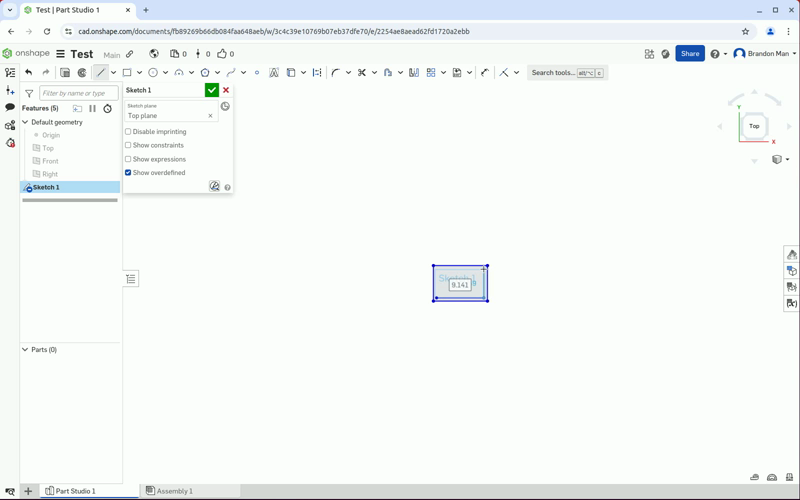
scroll(6)
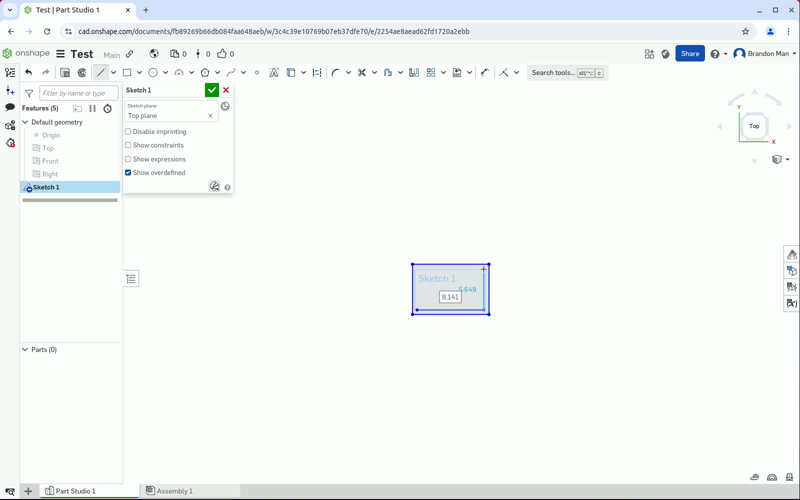
scroll(6)
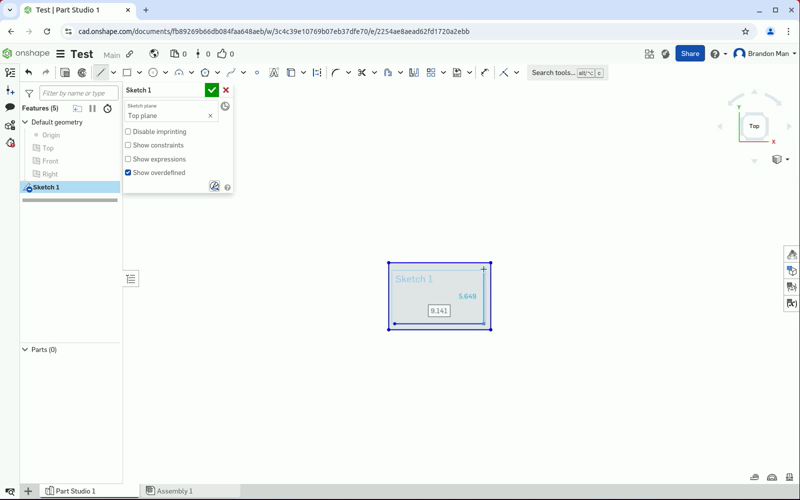
scroll(6)
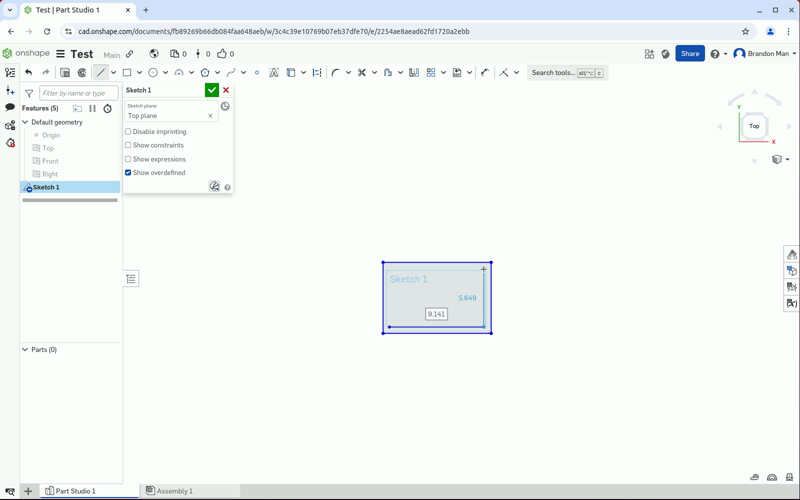
scroll(6)
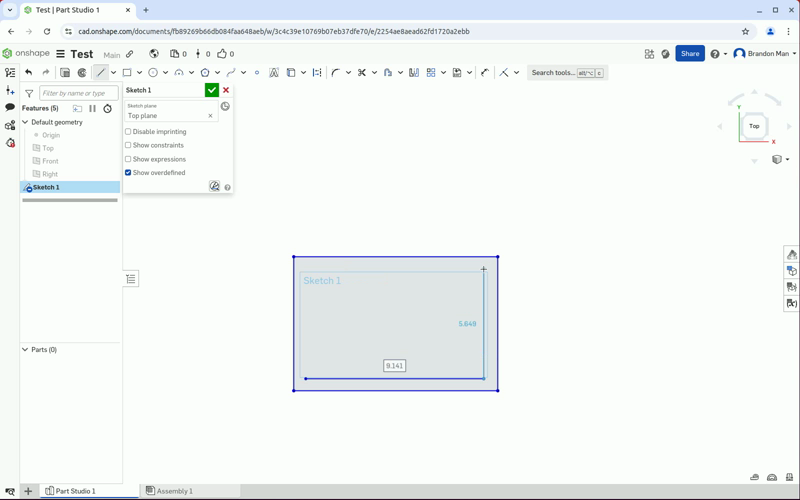
scroll(6)
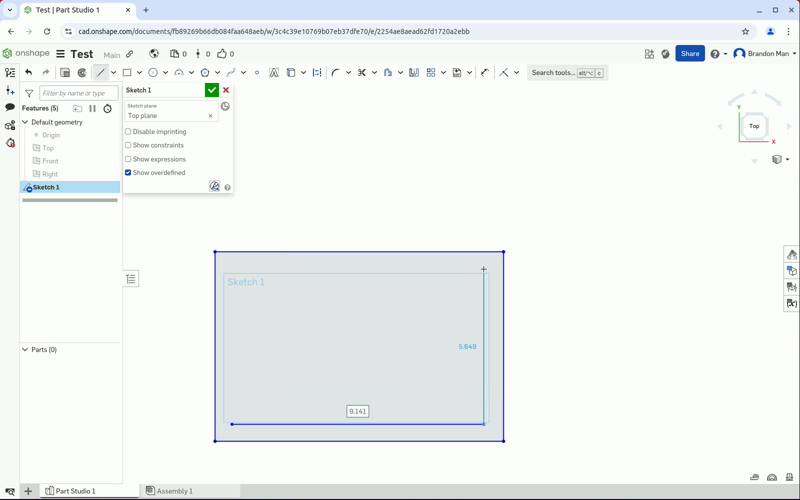
scroll(6)
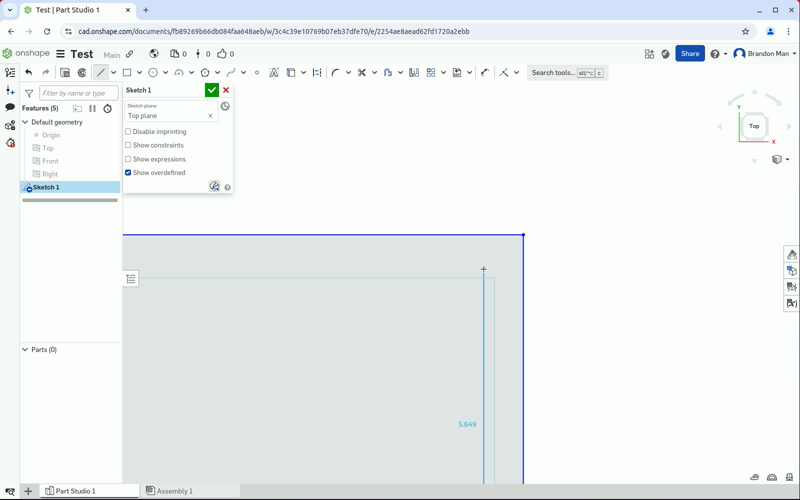
click(483, 268)
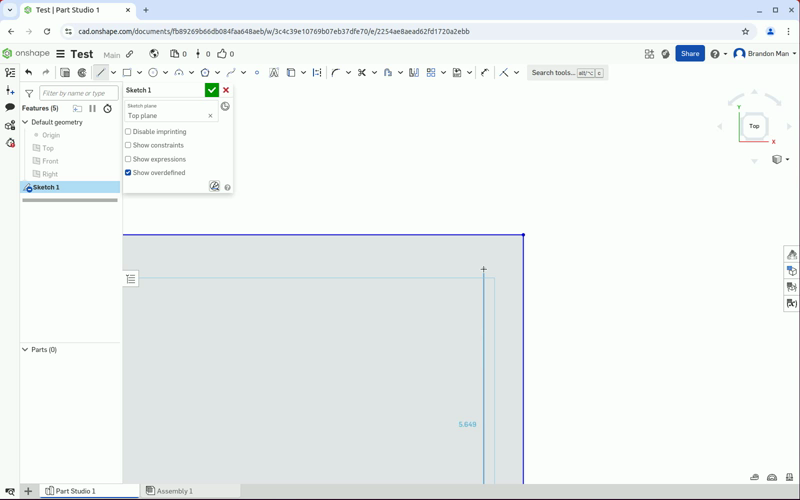
scroll(-6)
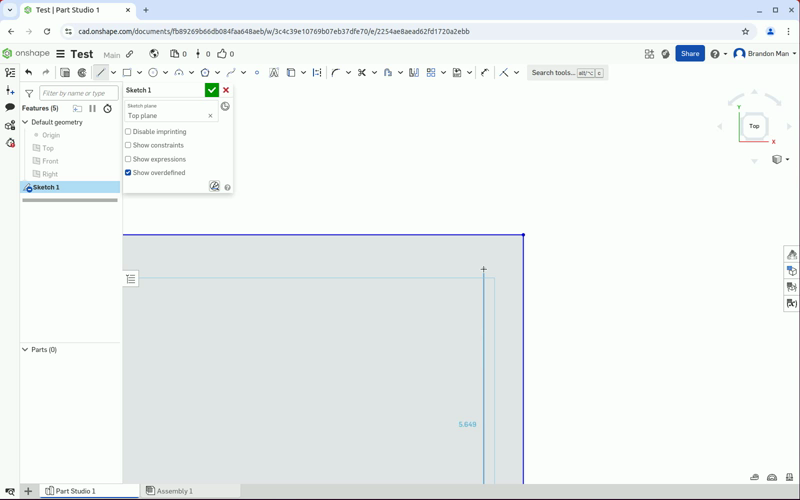
scroll(-6)
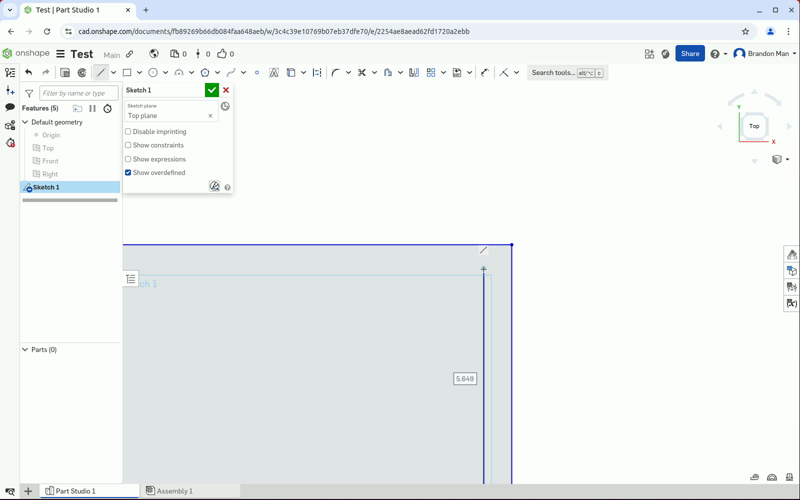
scroll(-6)
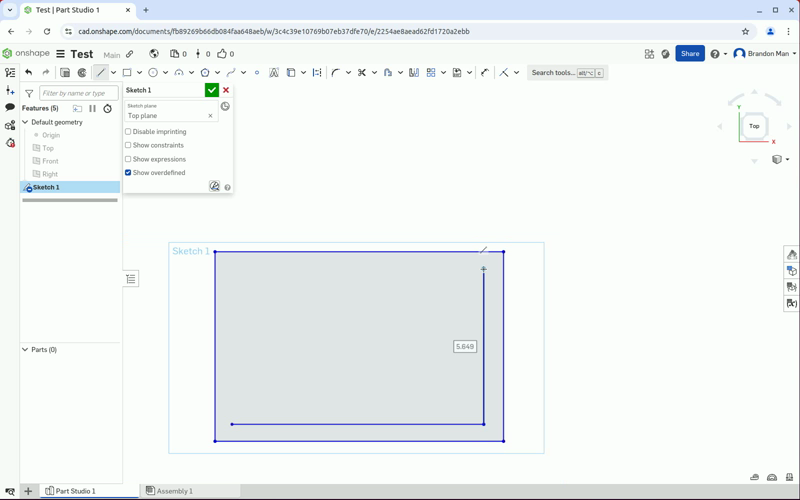
scroll(-6)
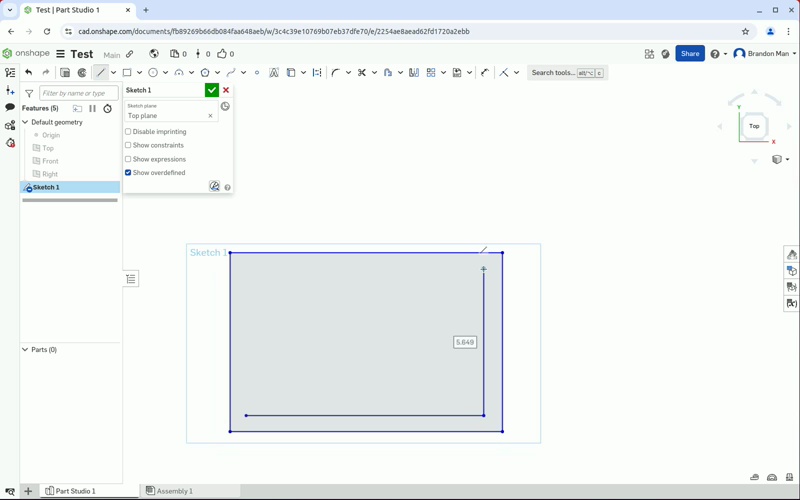
scroll(-6)
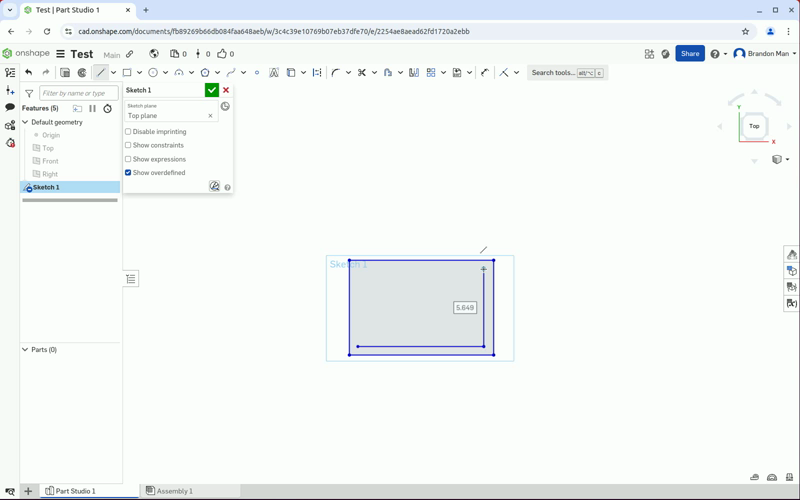
scroll(-6)
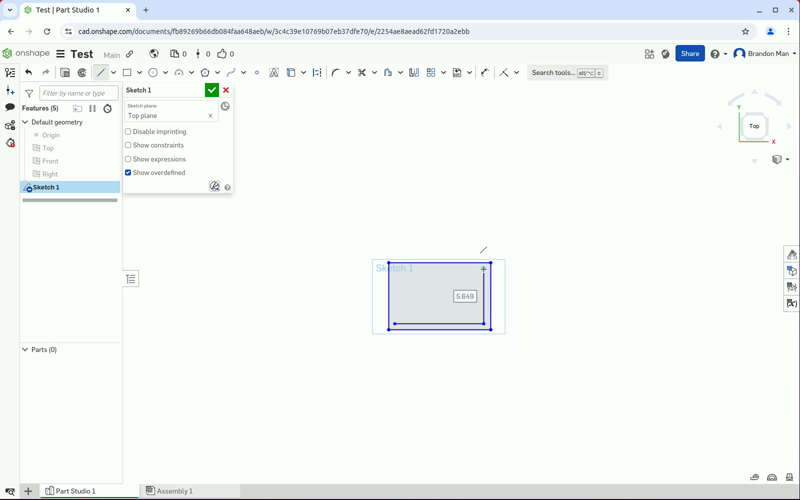
scroll(-6)
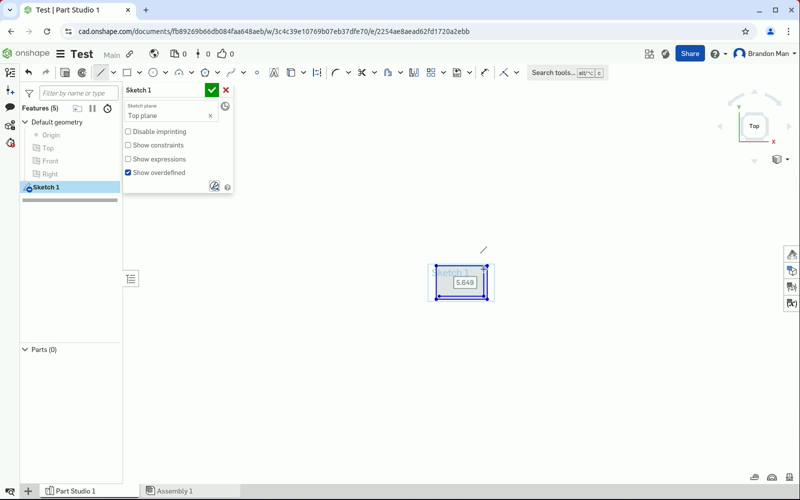
key_up(shift)
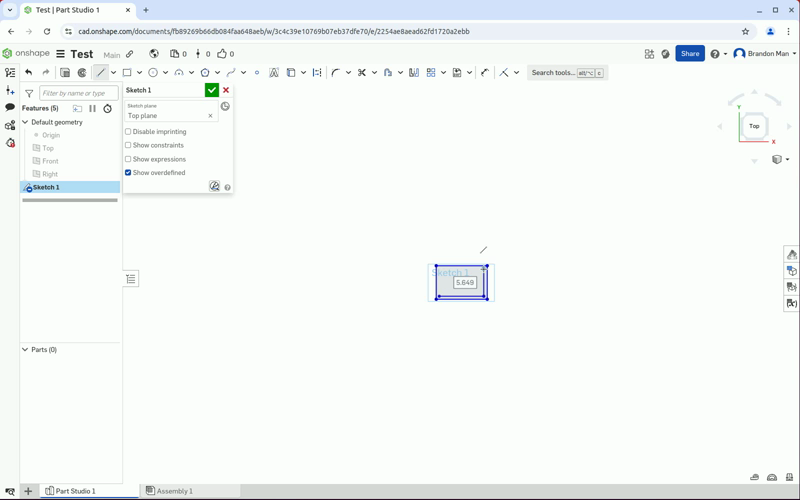
key_down(shift)
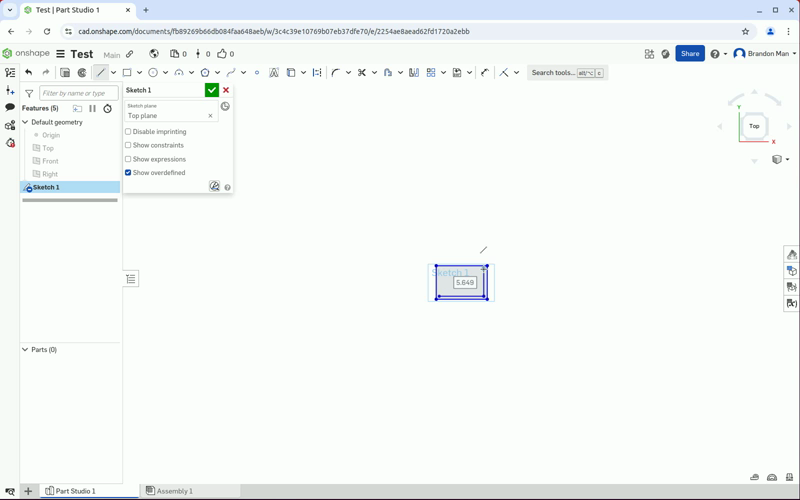
mouse_move(513, 268)
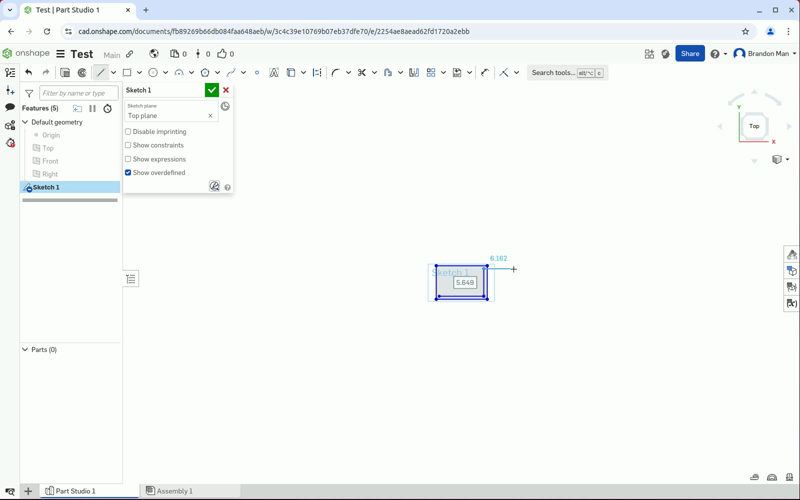
mouse_move(439, 268)
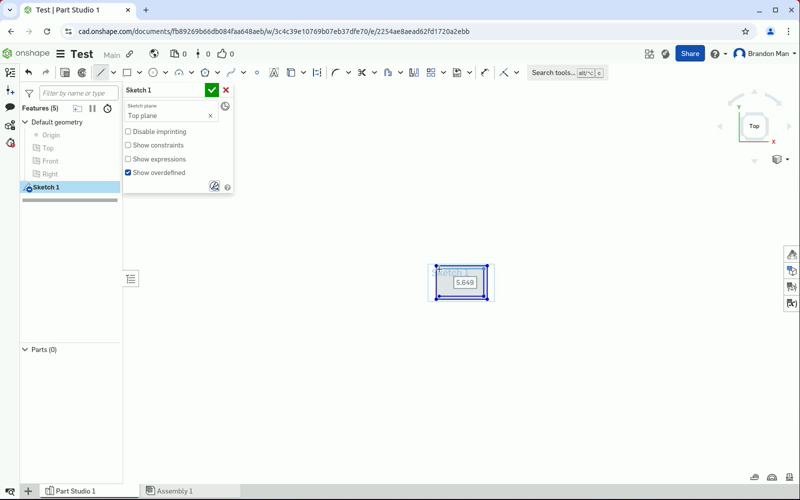
scroll(6)
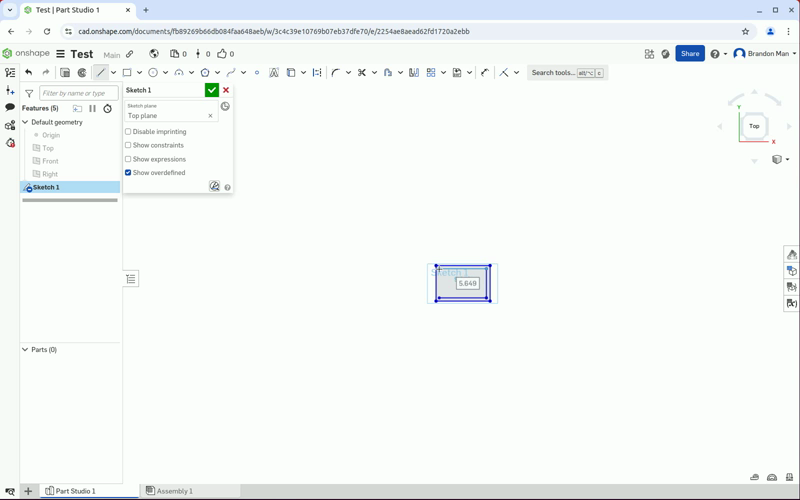
scroll(6)
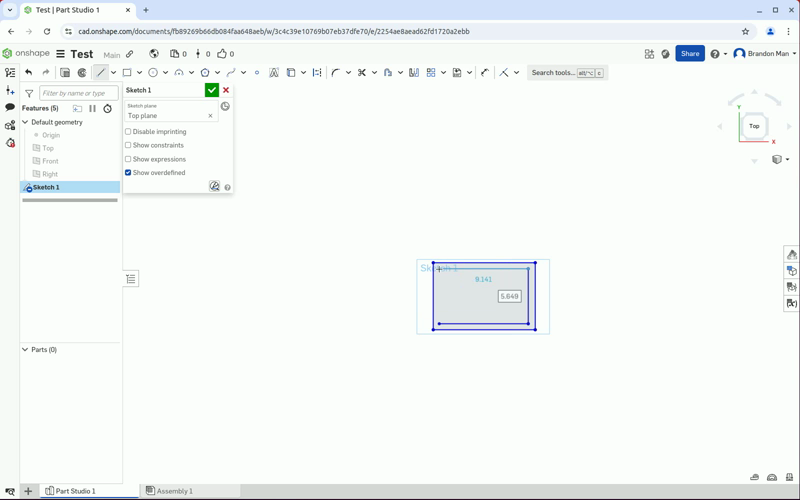
scroll(6)
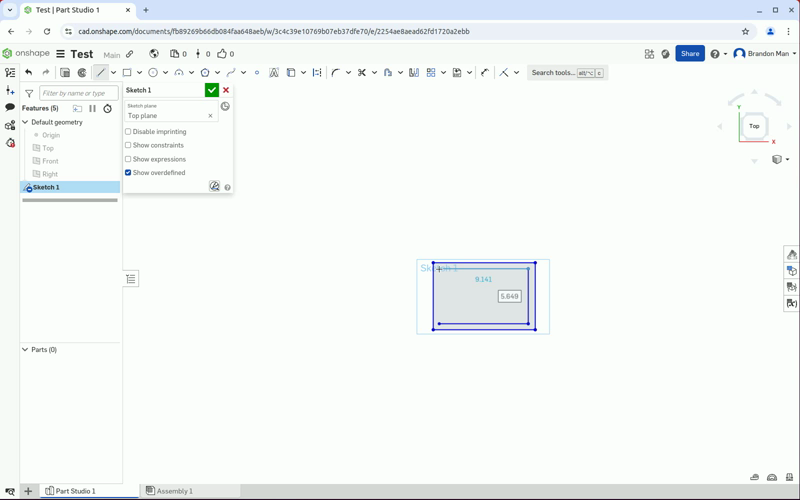
scroll(6)
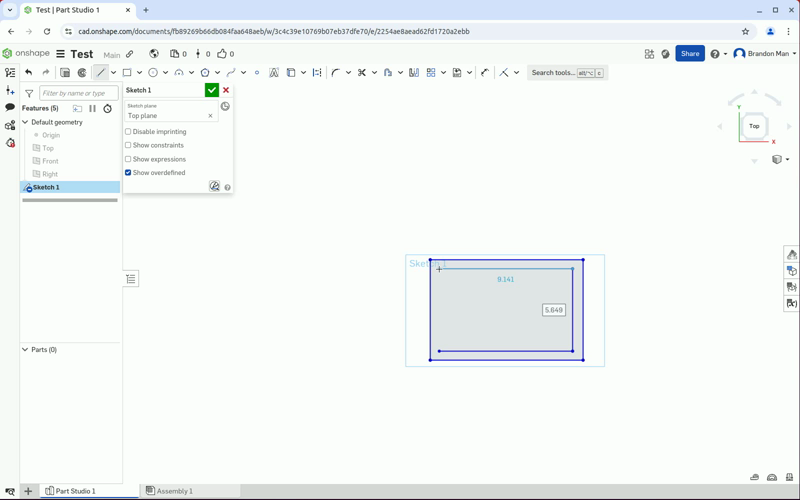
scroll(6)
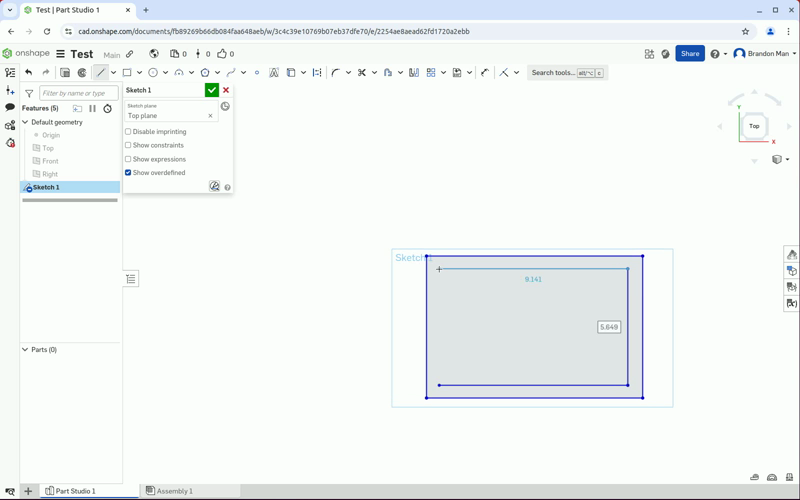
scroll(6)
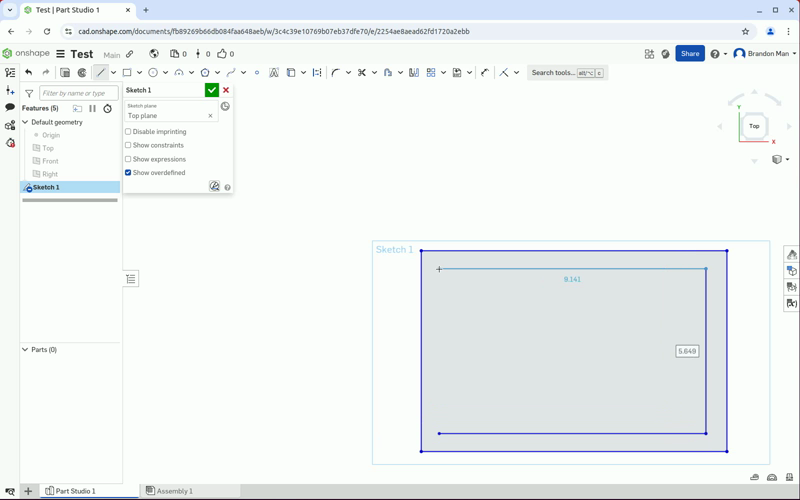
scroll(6)
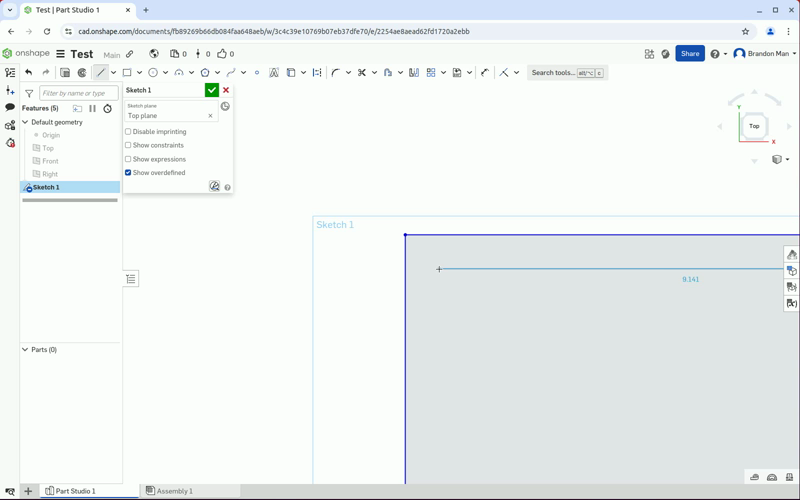
click(439, 268)
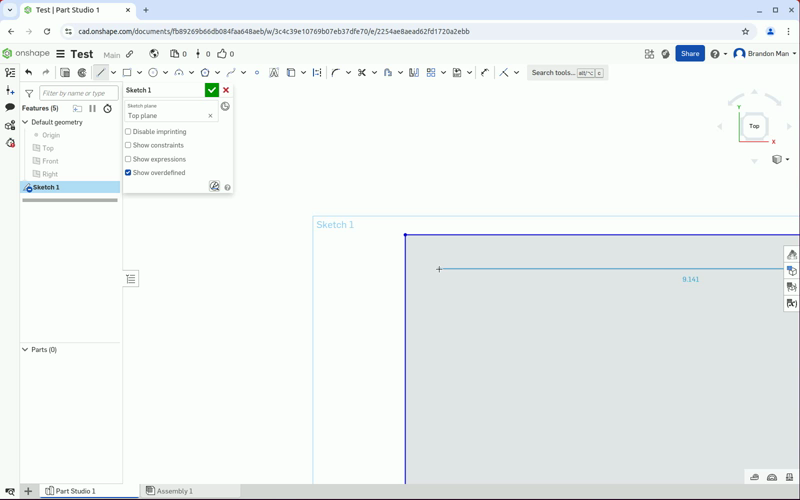
scroll(-6)
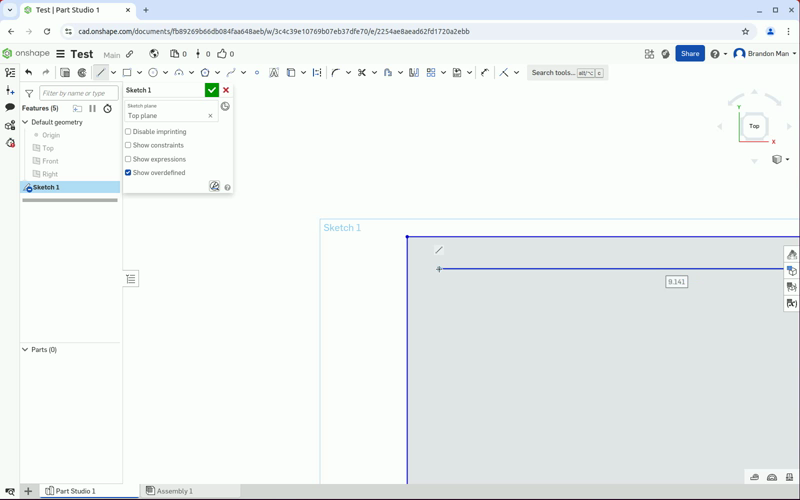
scroll(-6)
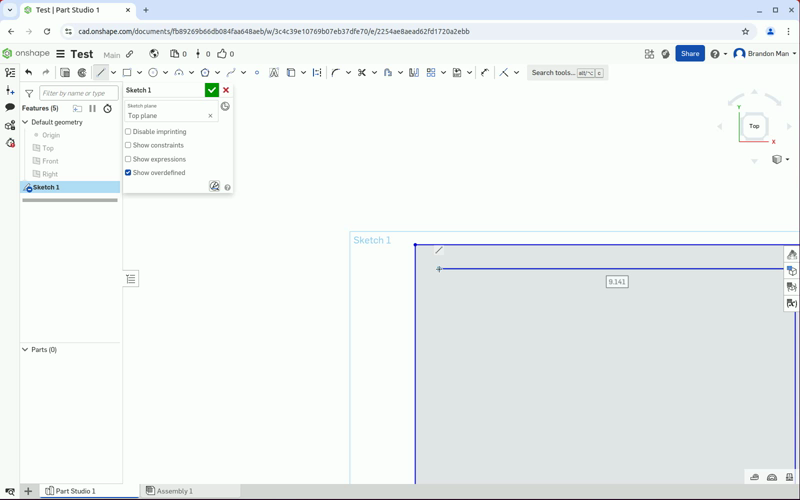
scroll(-6)
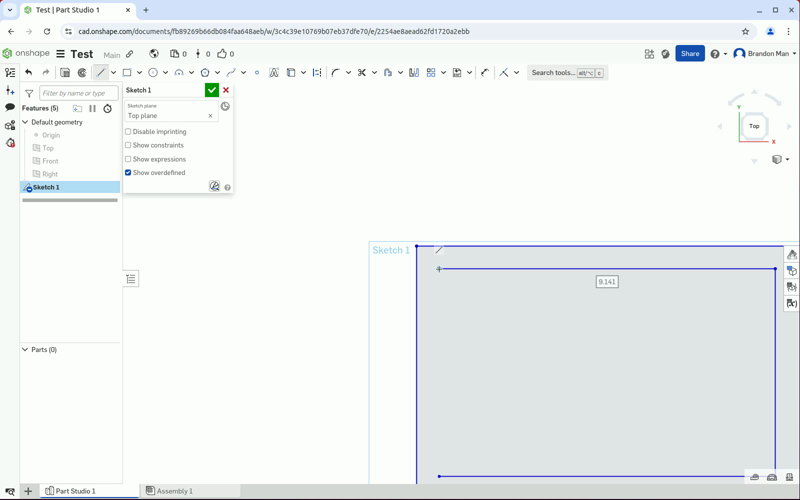
scroll(-6)
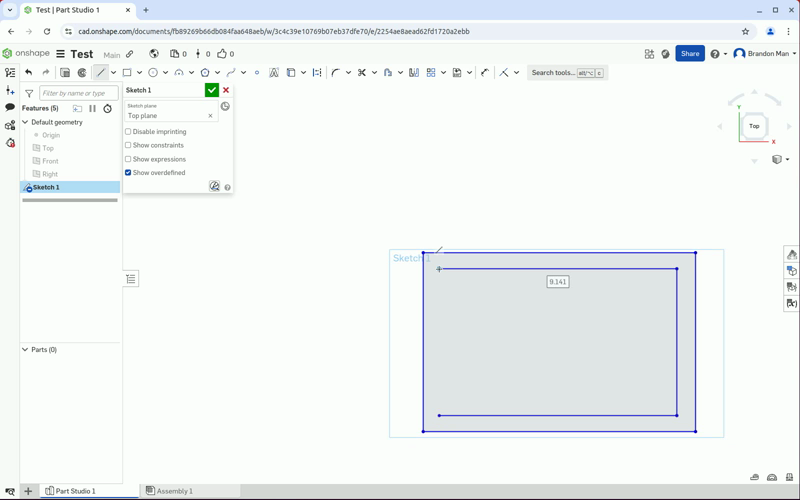
scroll(-6)
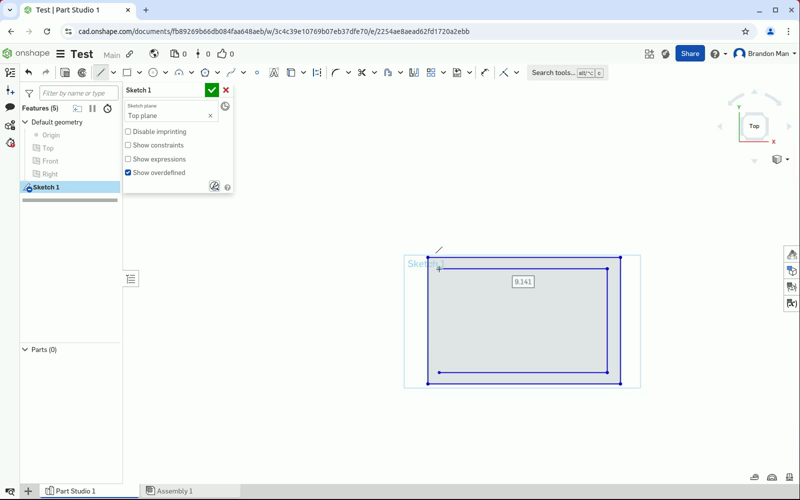
scroll(-6)
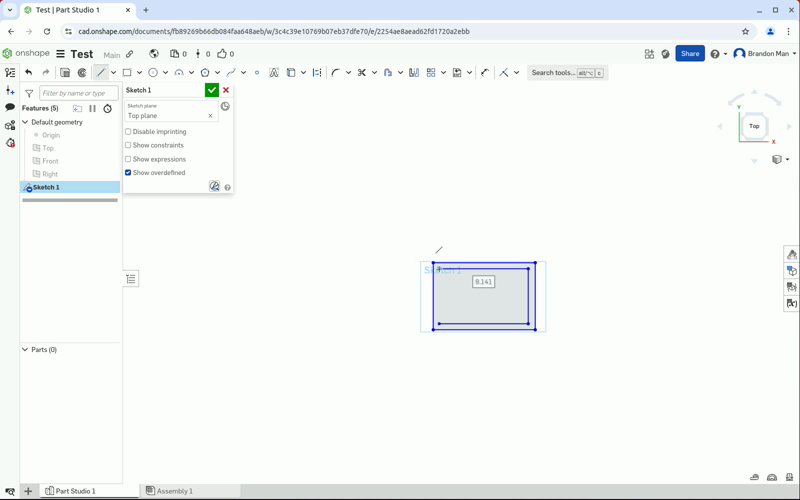
scroll(-6)
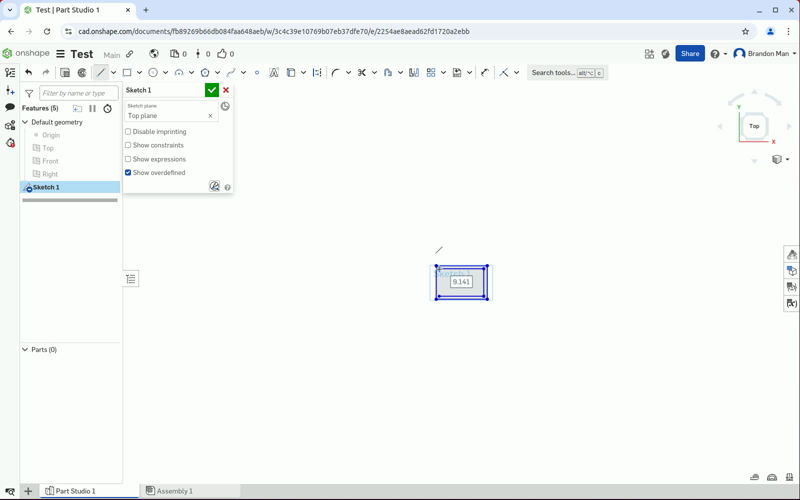
key_up(shift)
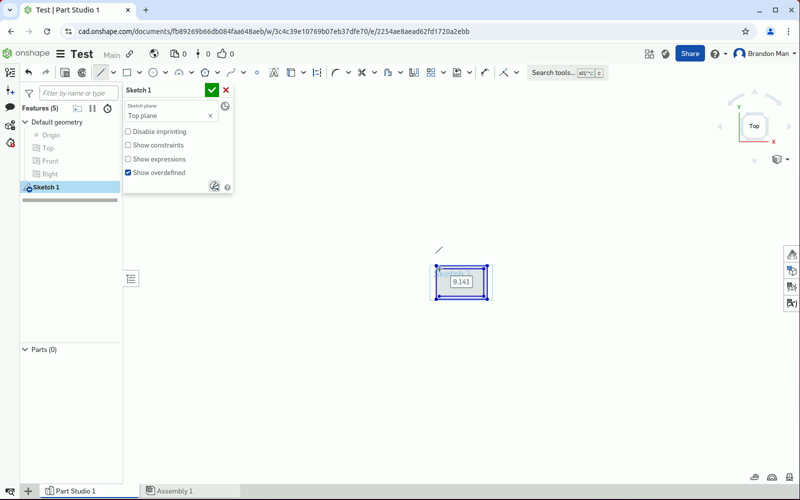
mouse_move(469, 268)
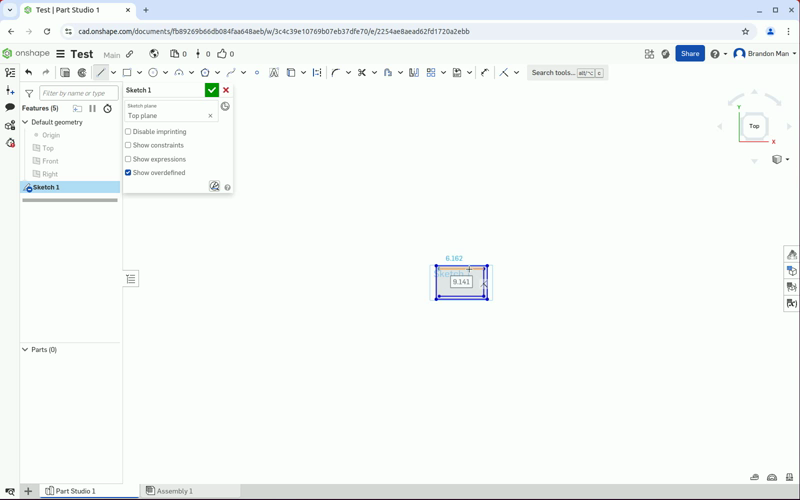
key_down(shift)
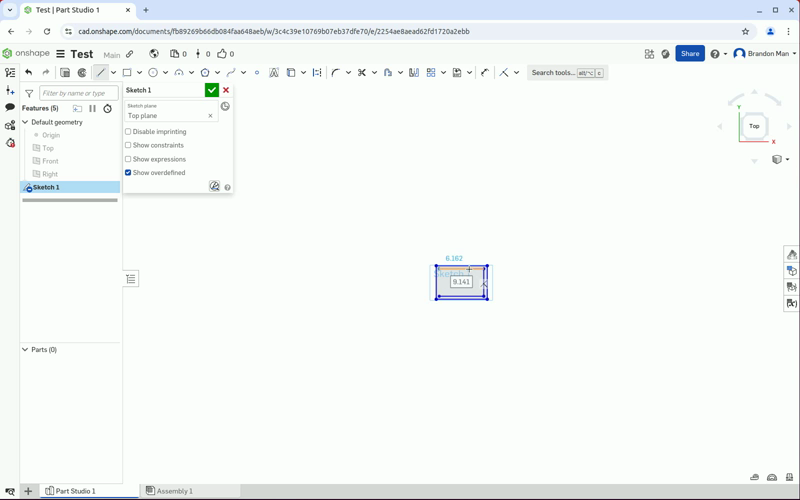
mouse_move(439, 296)
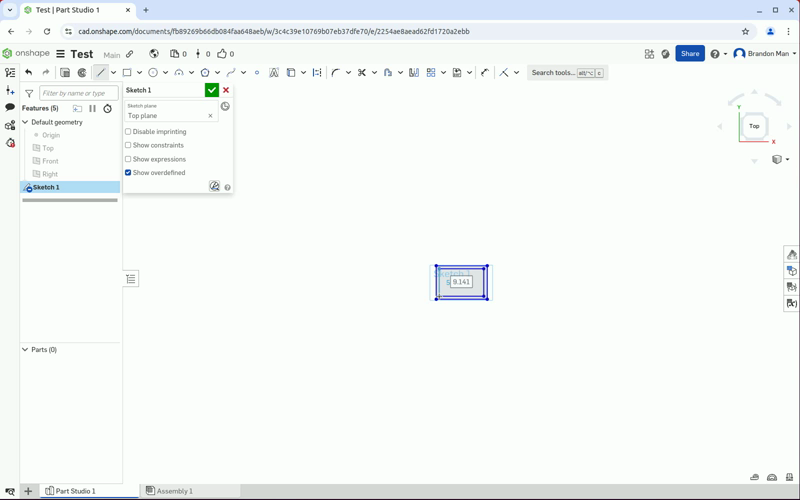
scroll(6)
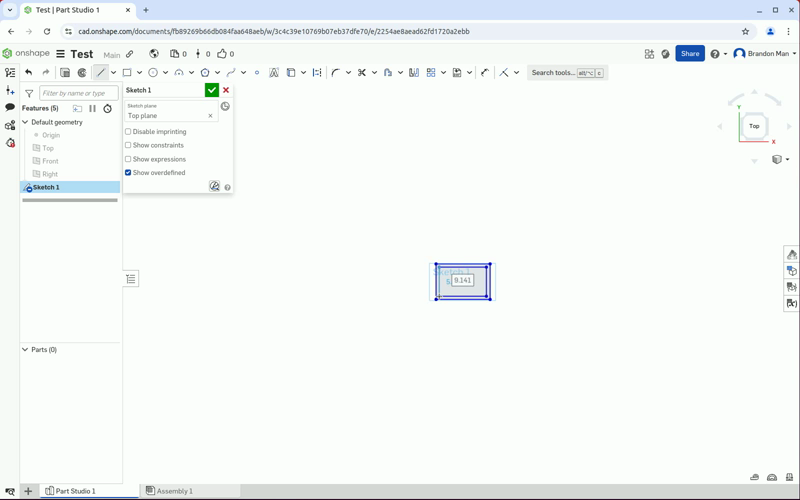
scroll(6)
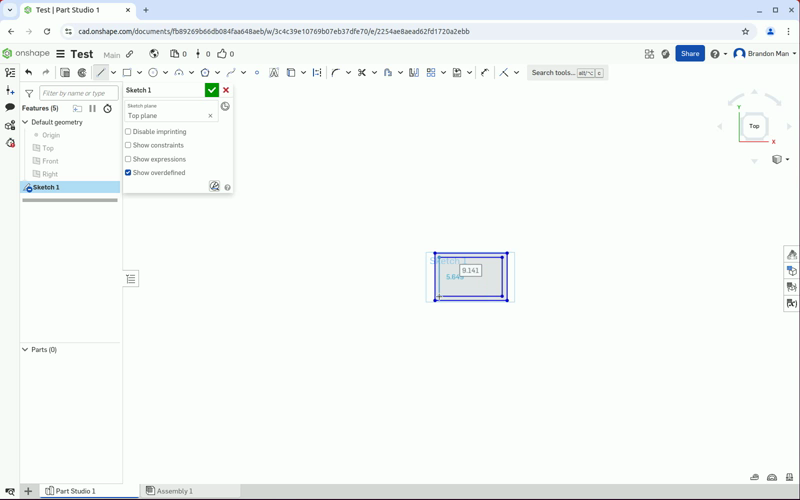
scroll(6)
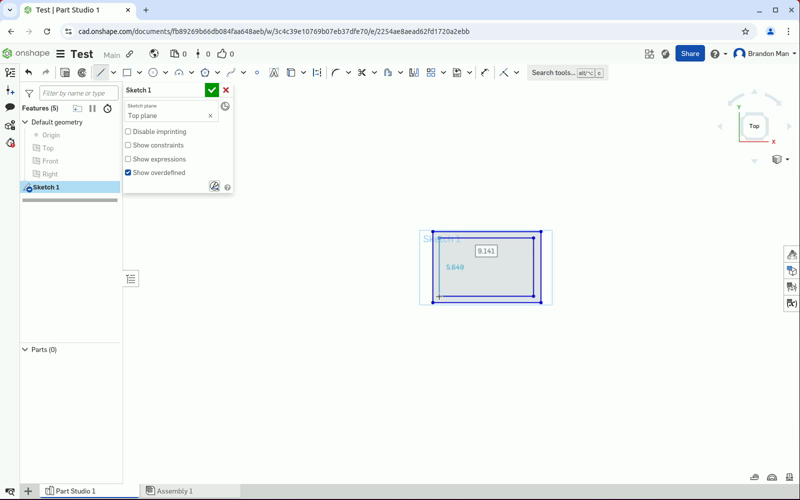
scroll(6)
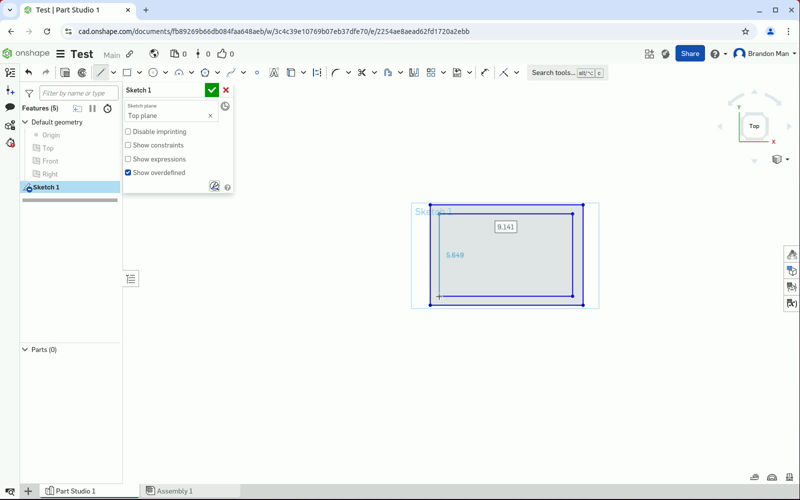
scroll(6)
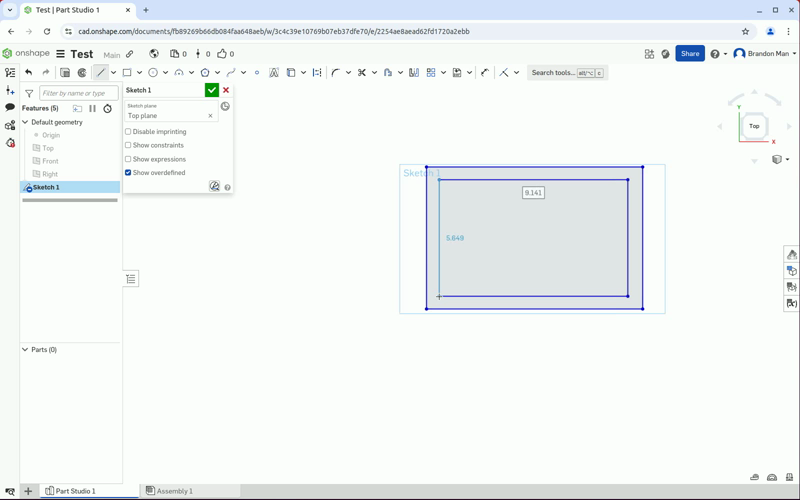
scroll(6)
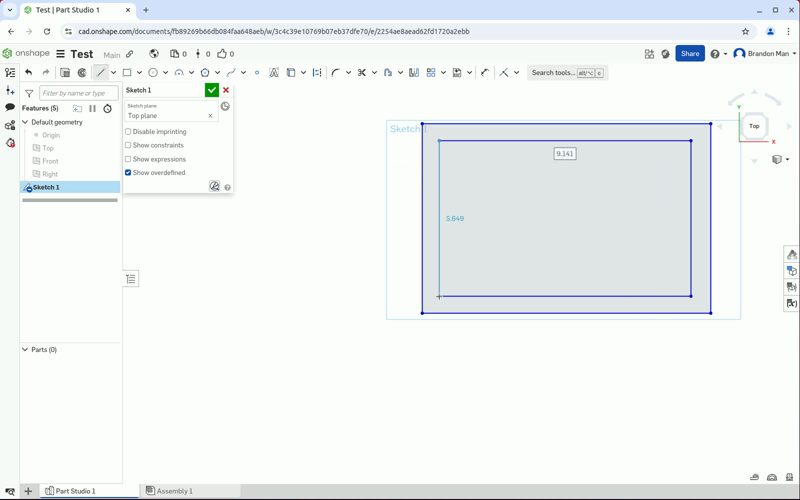
scroll(6)
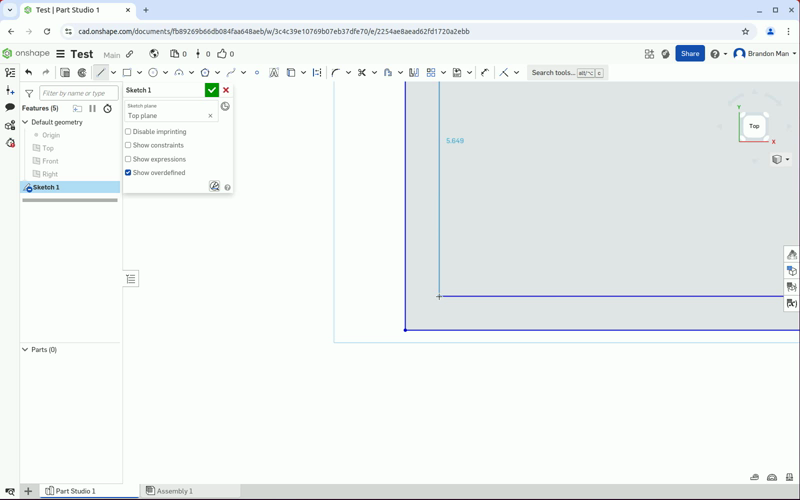
key_up(shift)
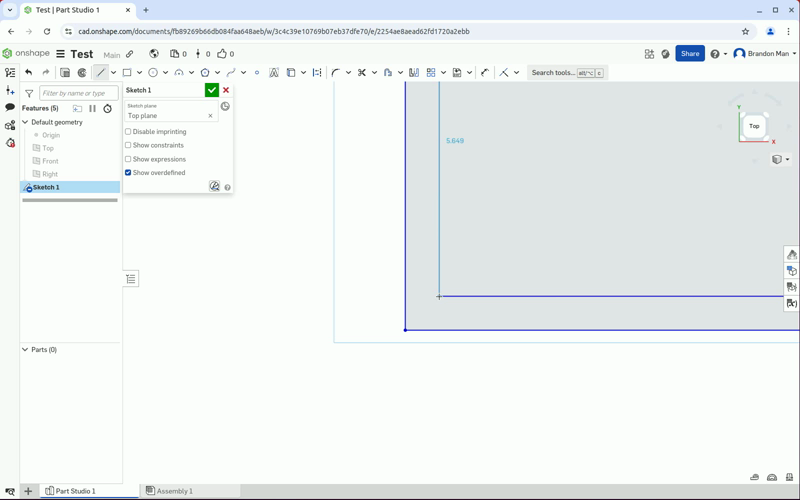
click(439, 296)
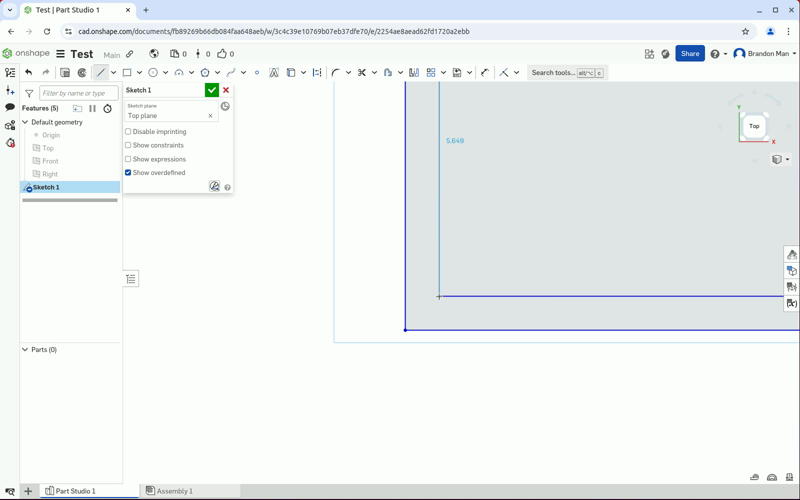
scroll(-6)
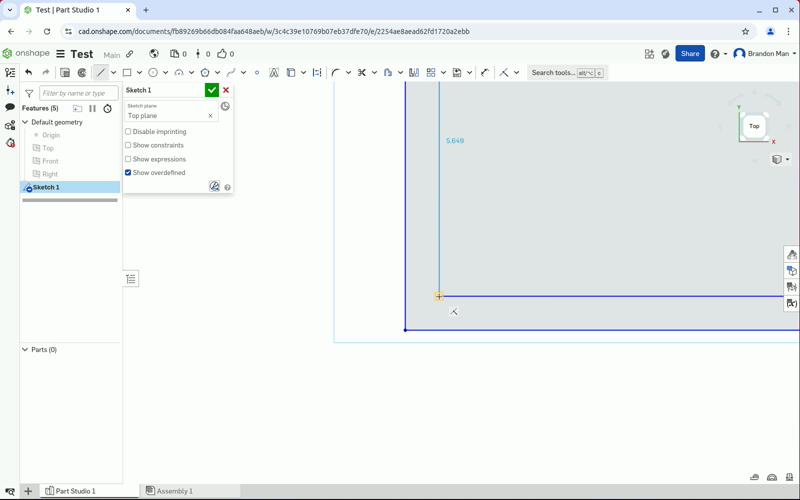
scroll(-6)
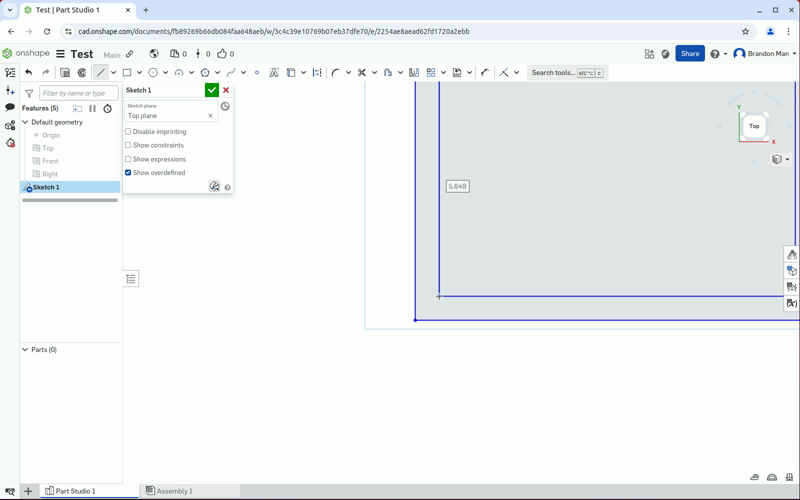
scroll(-6)
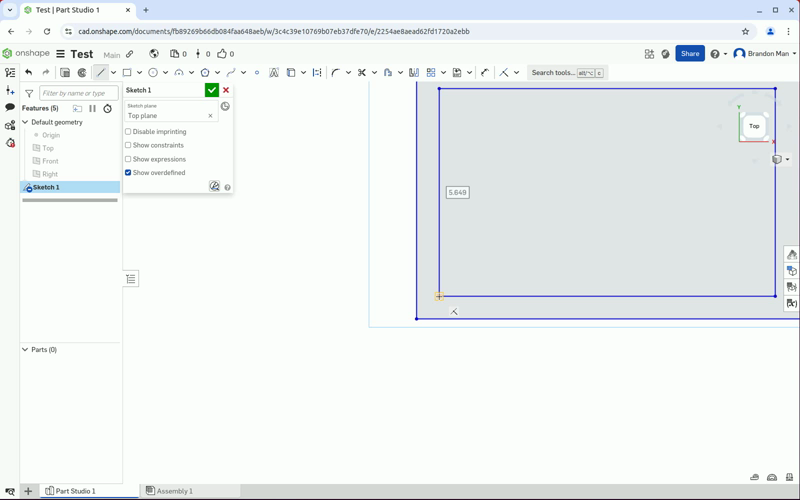
scroll(-6)
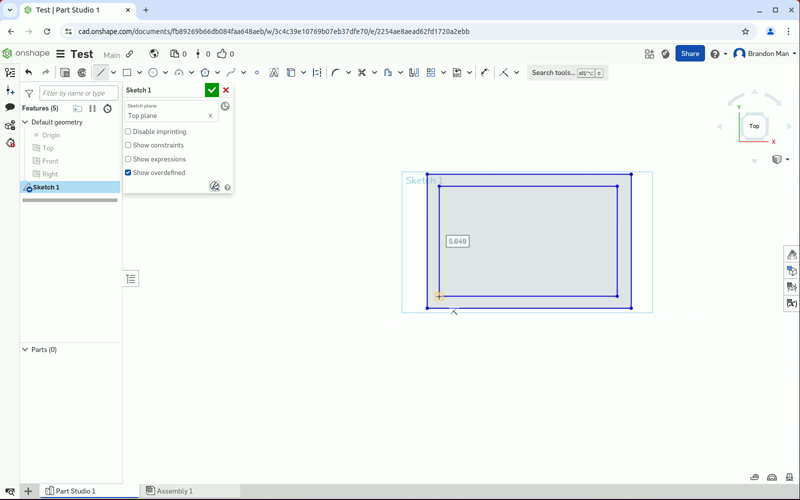
scroll(-6)
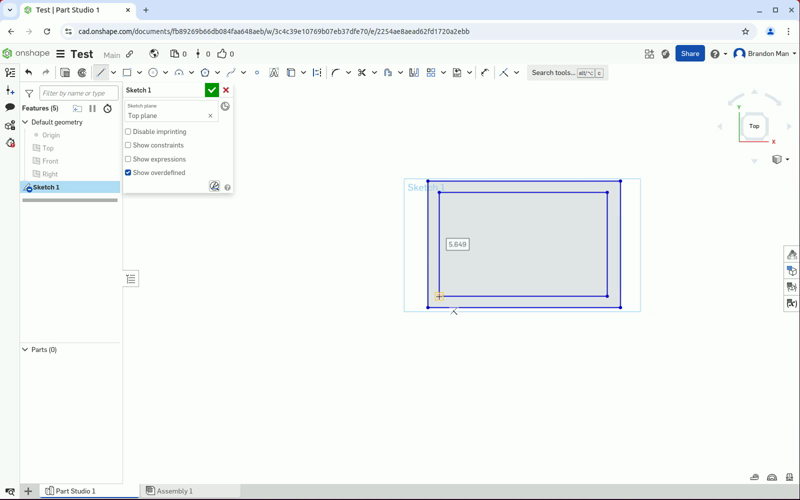
scroll(-6)
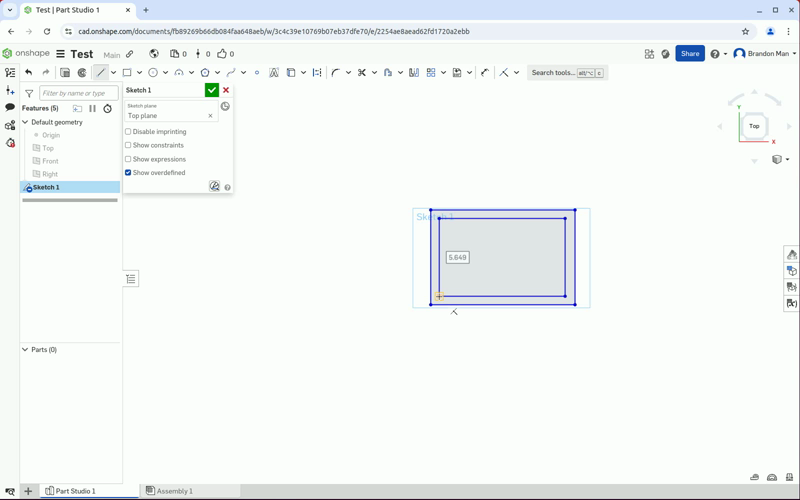
scroll(-6)
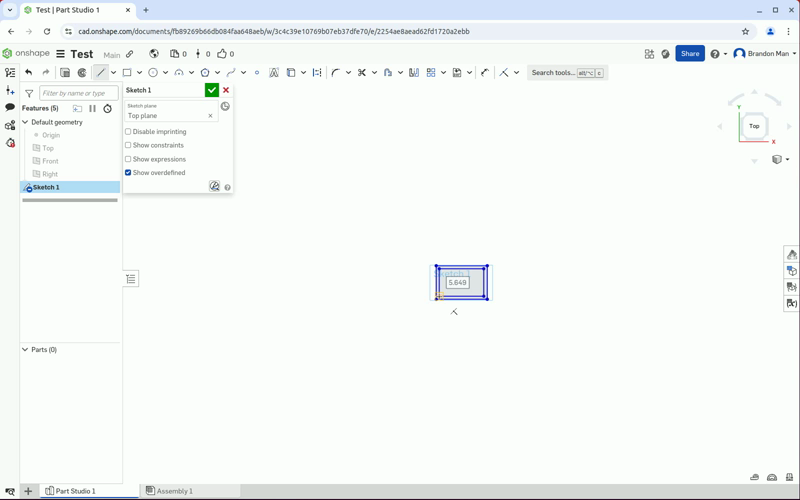
key(esc)
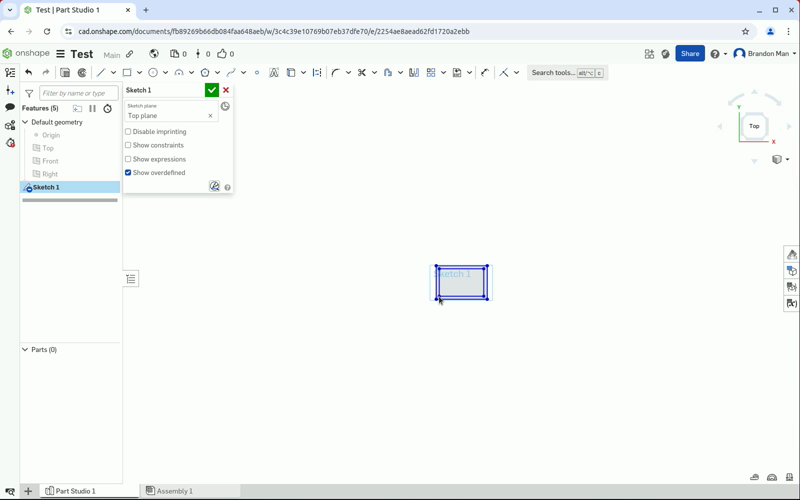
mouse_move(484, 297)
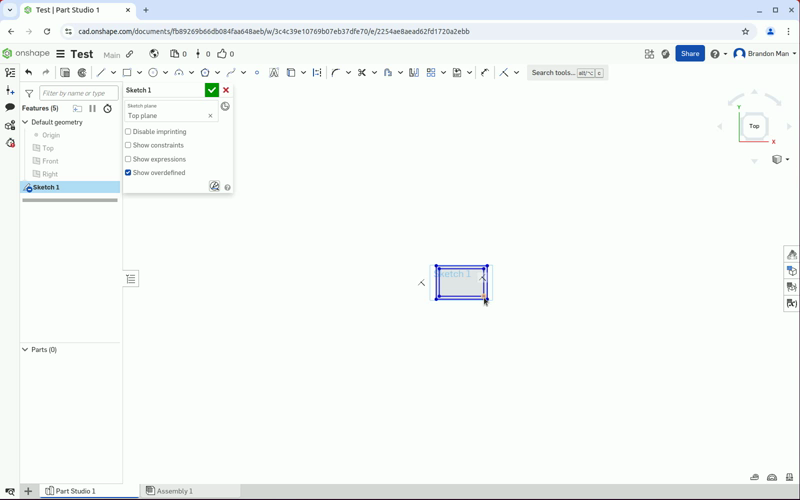
scroll(6)
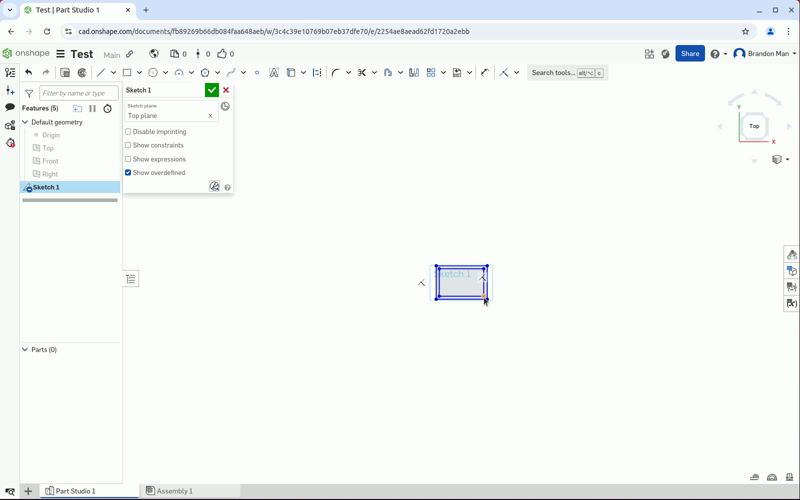
scroll(6)
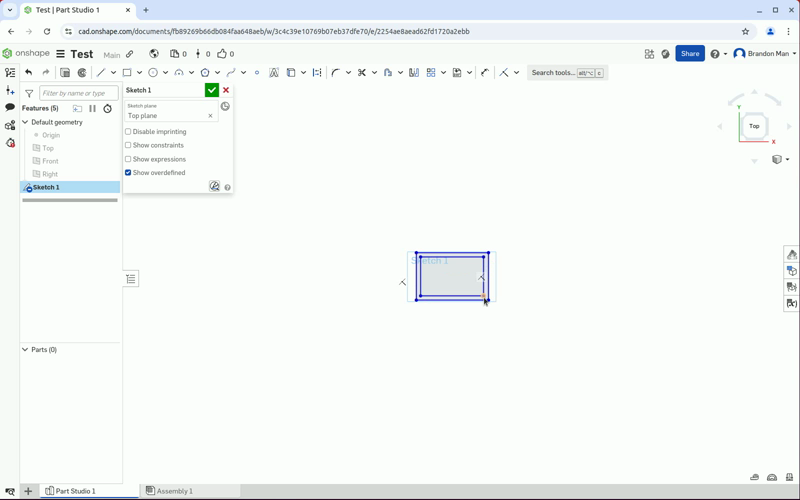
scroll(6)
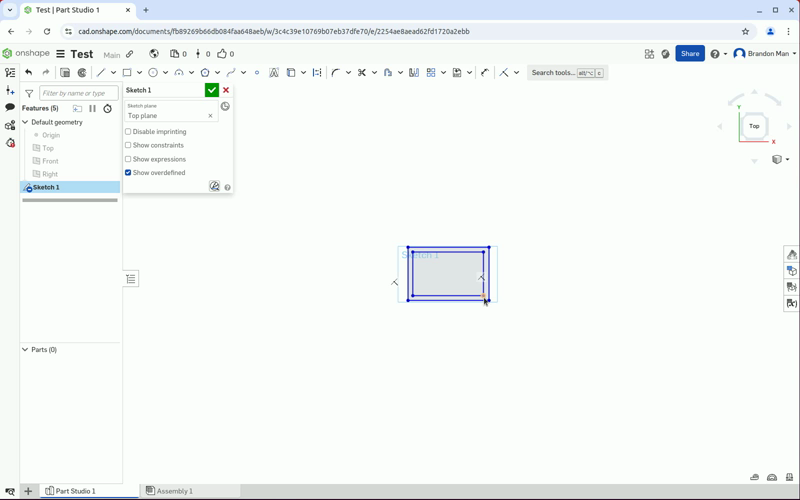
scroll(6)
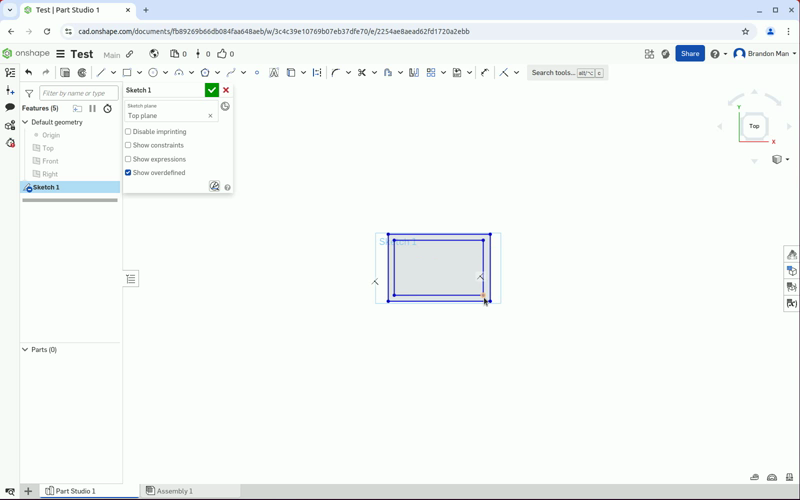
scroll(6)
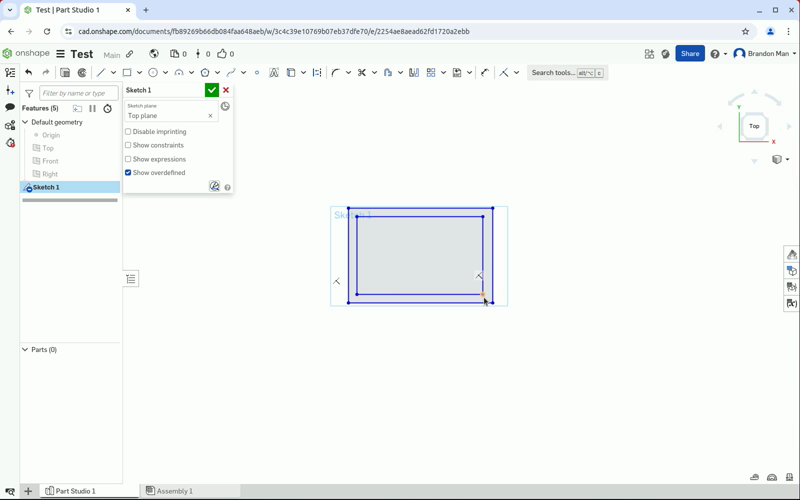
scroll(6)
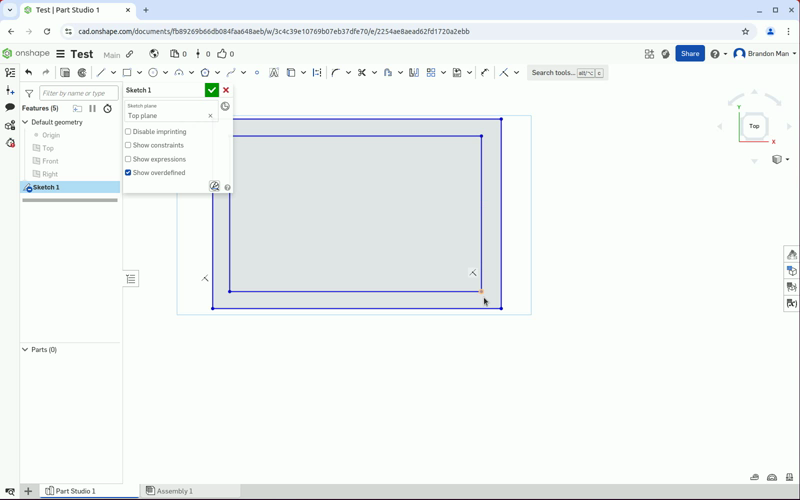
scroll(6)
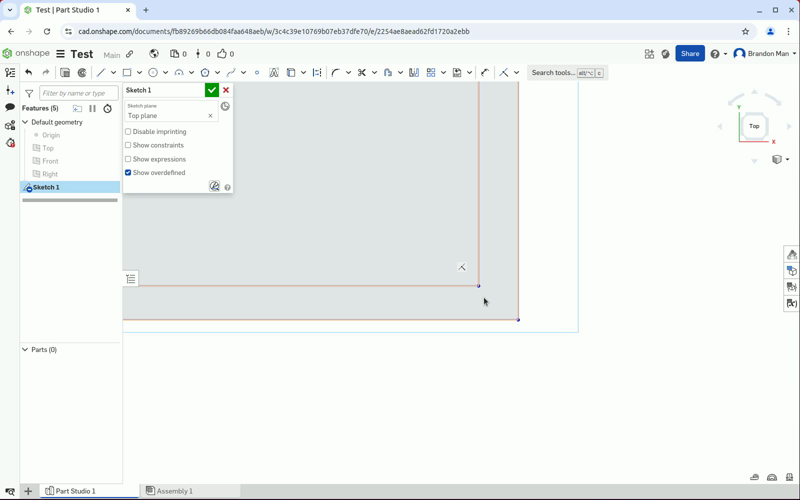
click(484, 297)
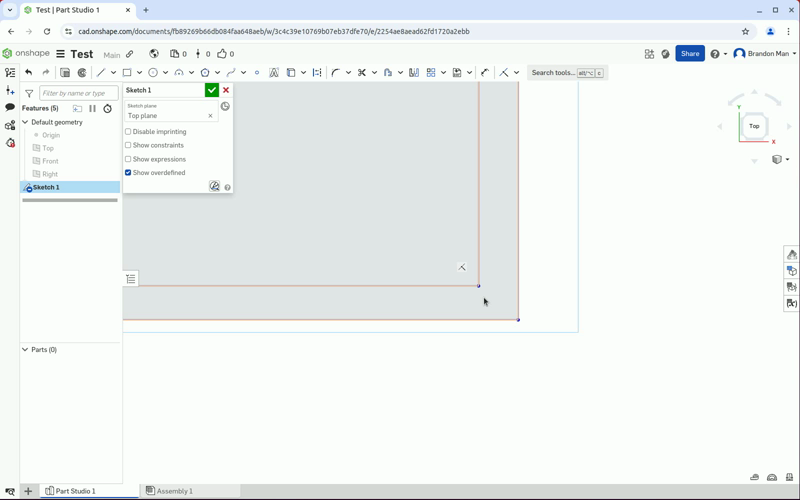
scroll(-6)
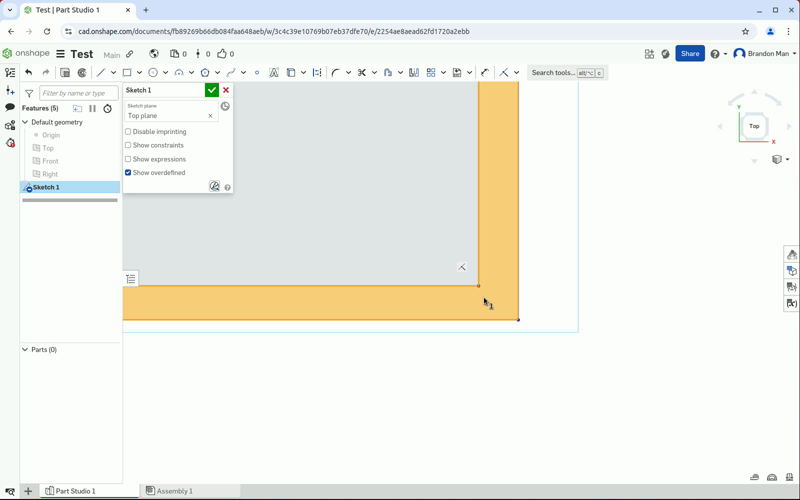
scroll(-6)
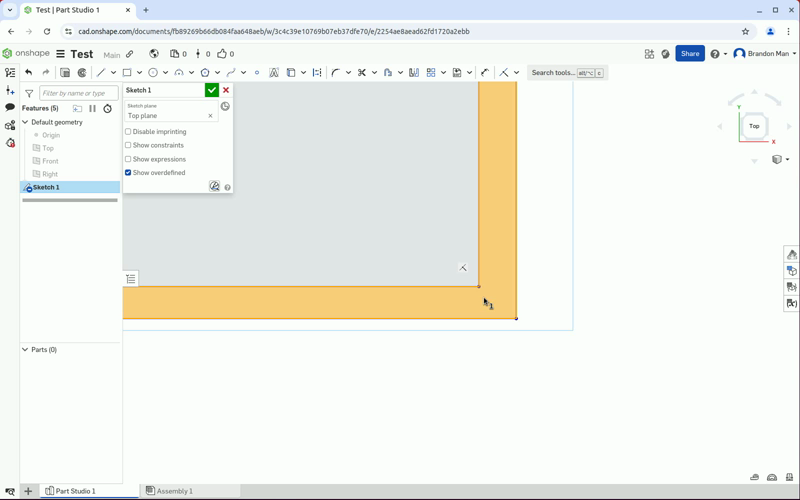
scroll(-6)
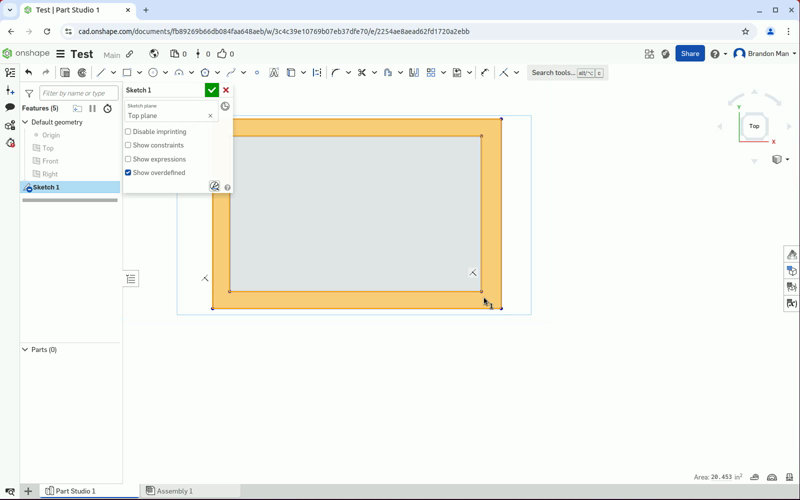
scroll(-6)
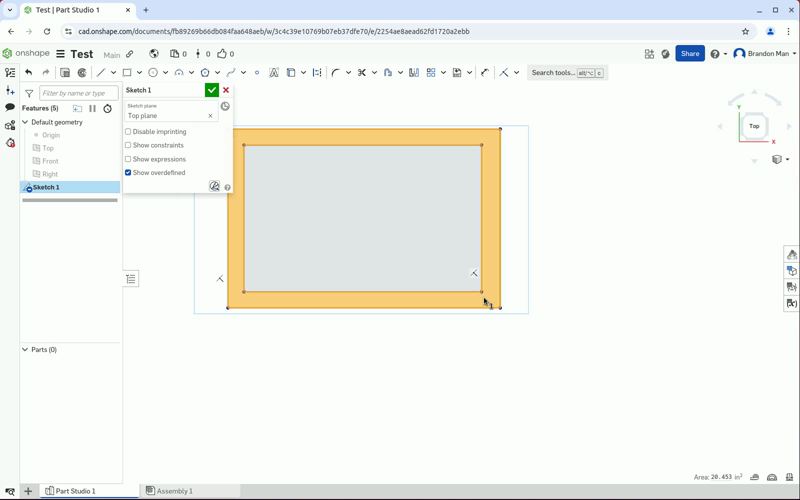
scroll(-6)
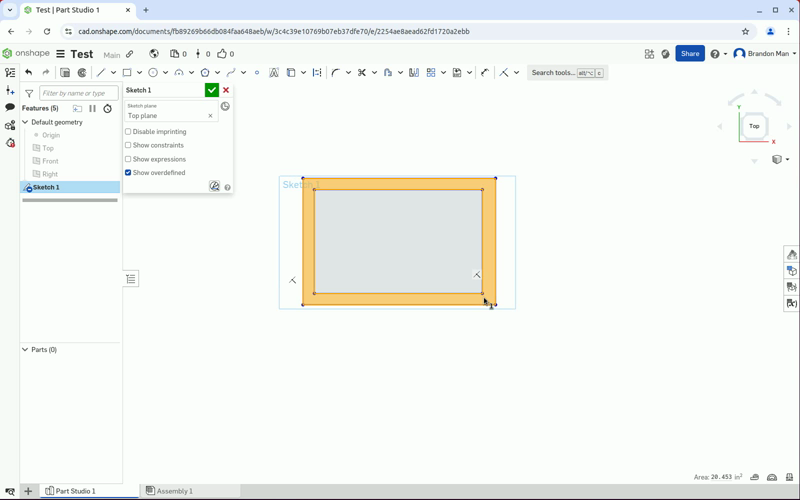
scroll(-6)
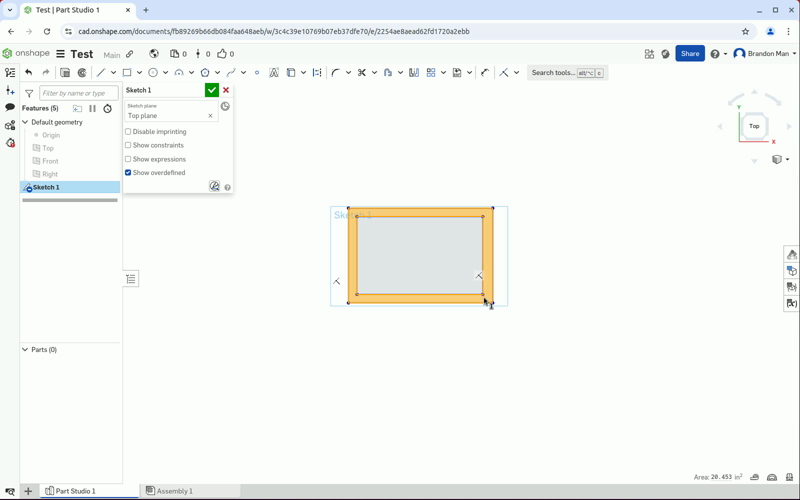
scroll(-6)
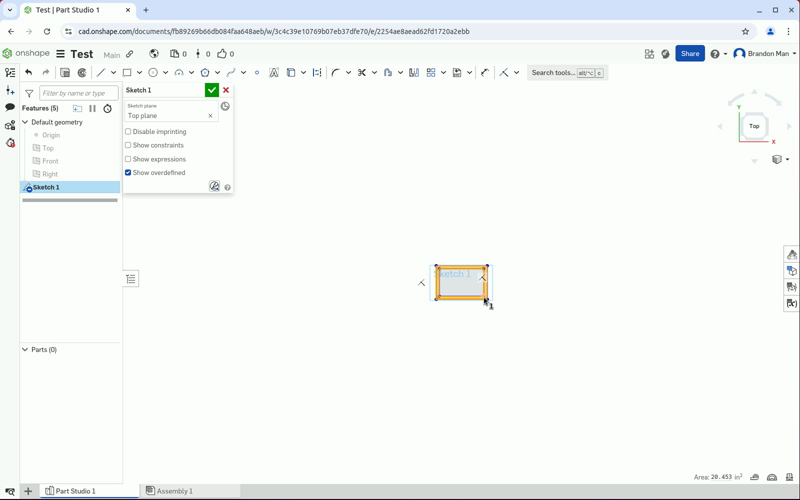
mouse_move(73, 352)
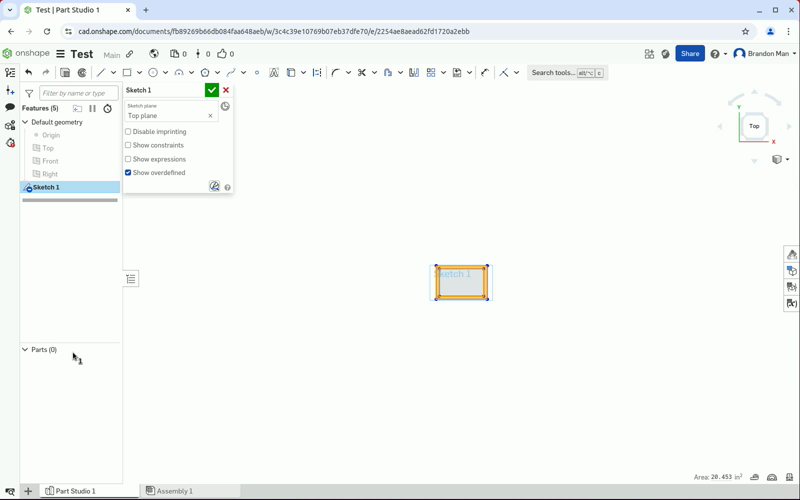
key(shift+y)
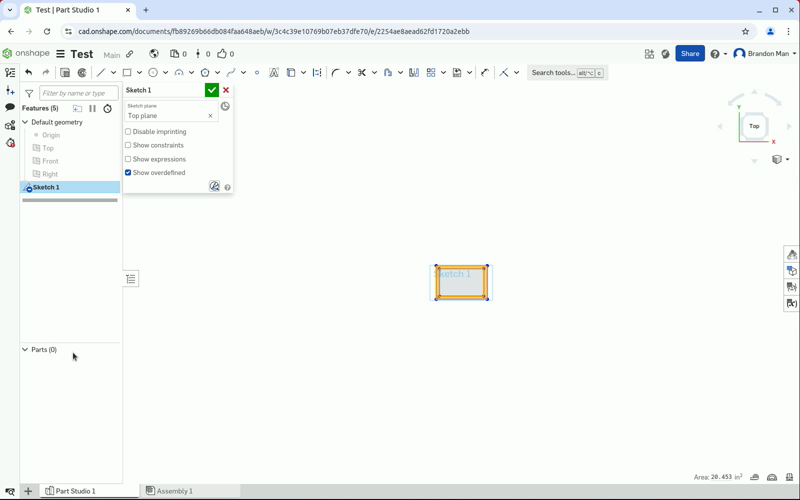
key(shift+e)
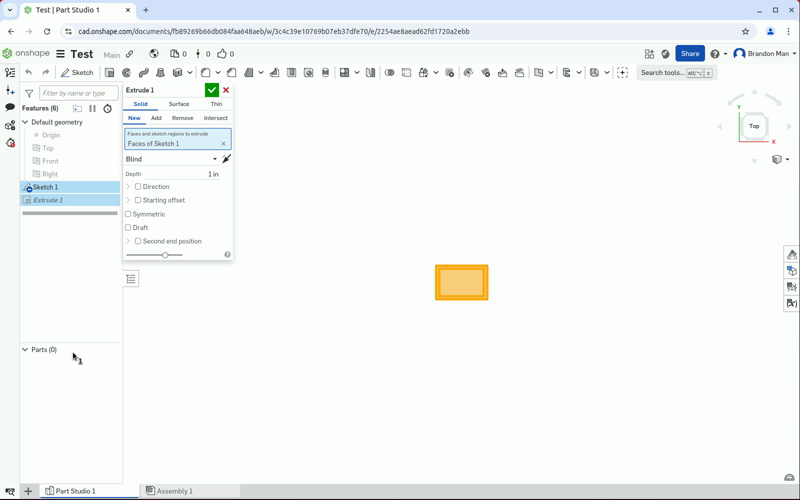
mouse_move(143, 106)
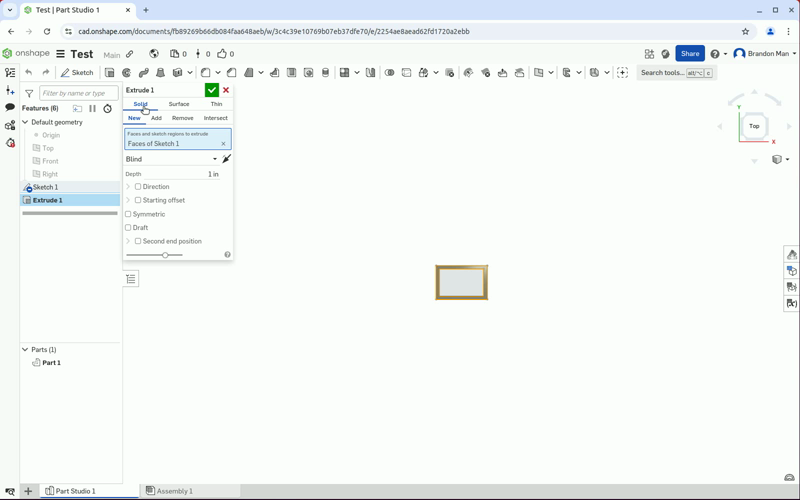
click(143, 106)
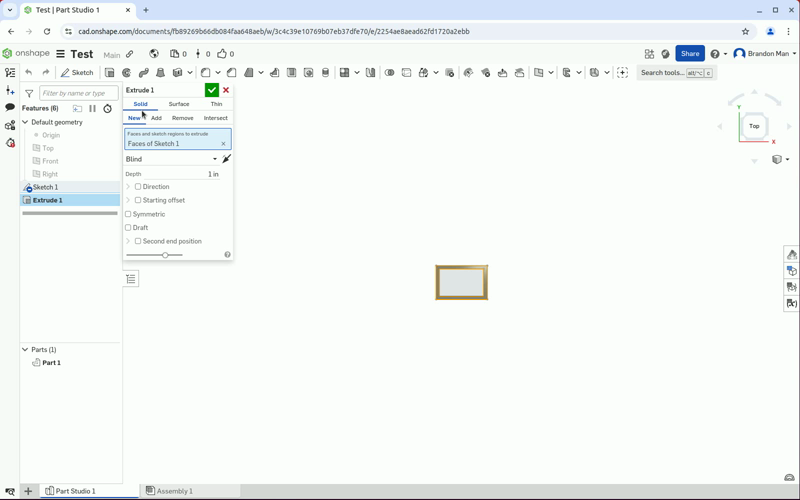
mouse_move(137, 120)
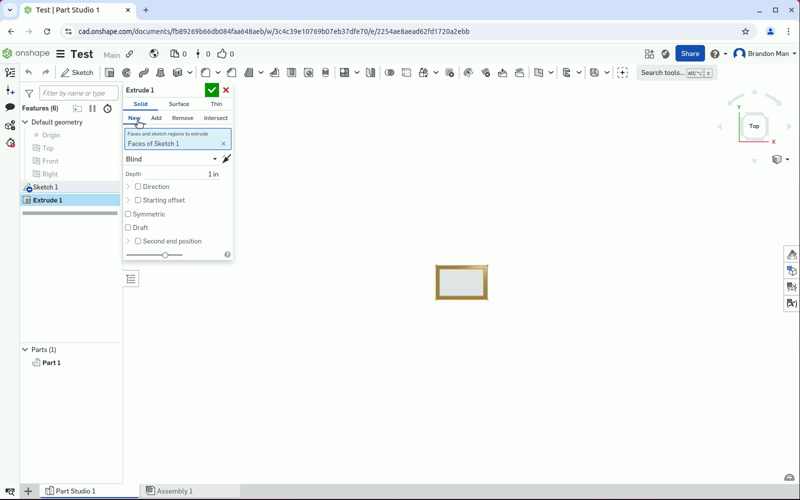
click(137, 120)
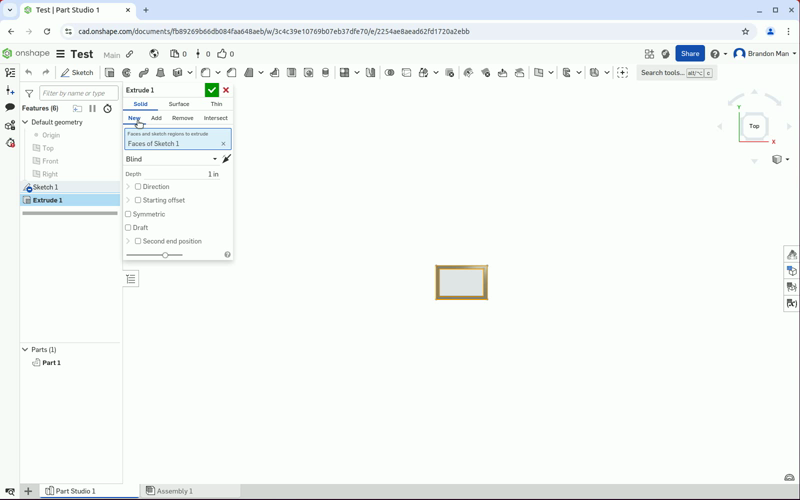
key(tab, 4)
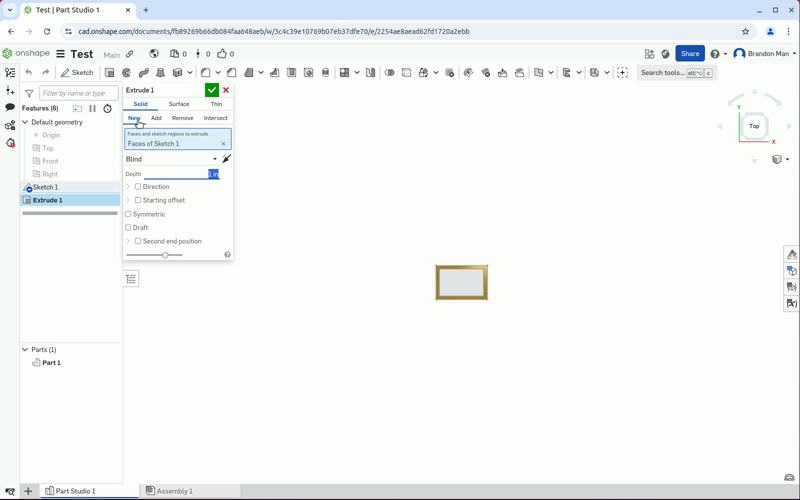
text(29.367)
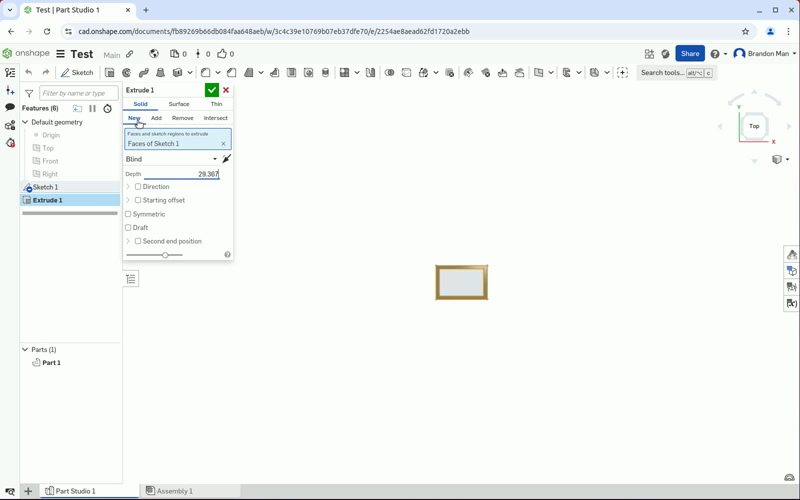
key(enter)
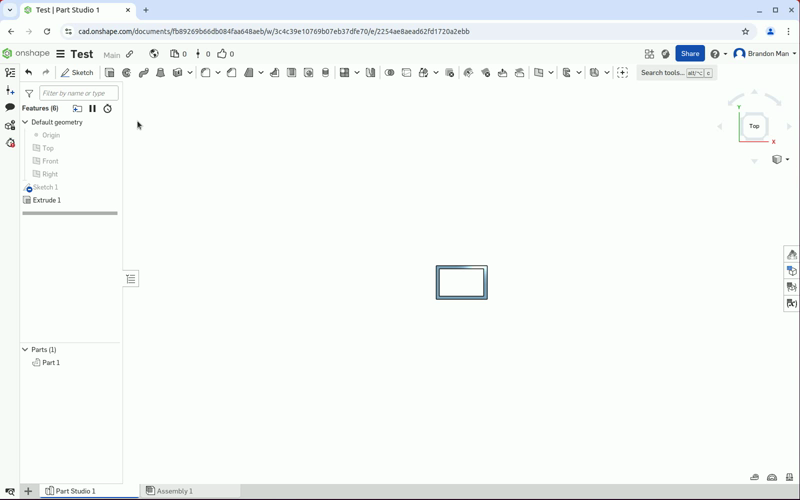
key(shift+h)
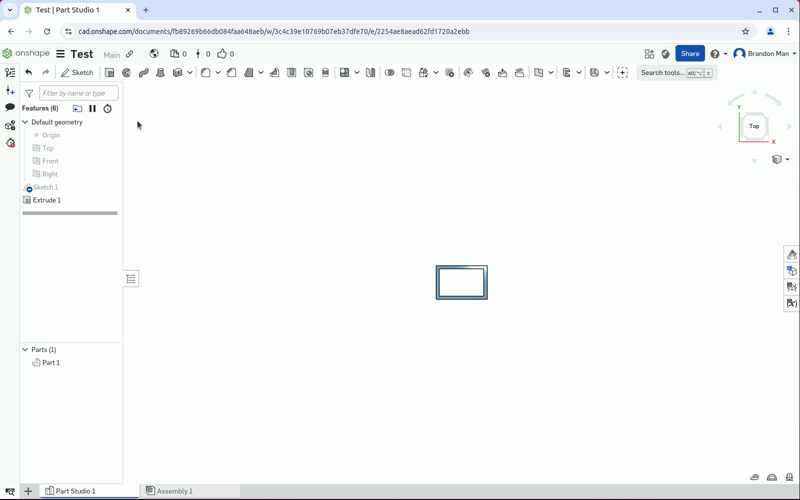
key(shift+h)
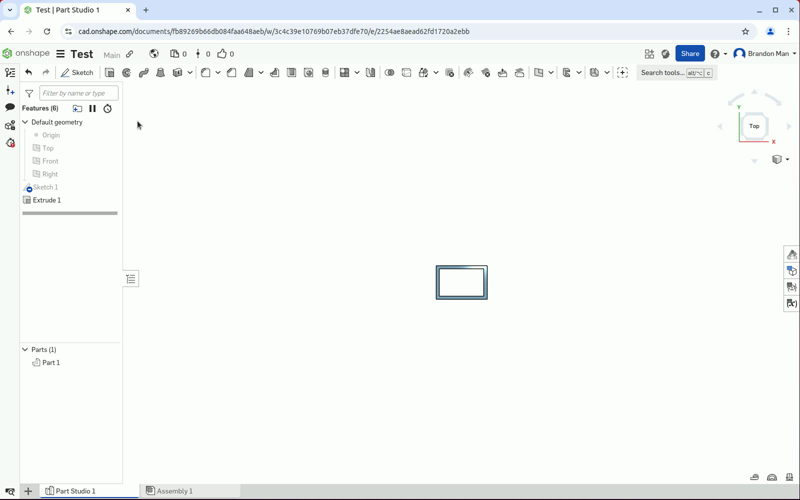
mouse_move(73, 189)
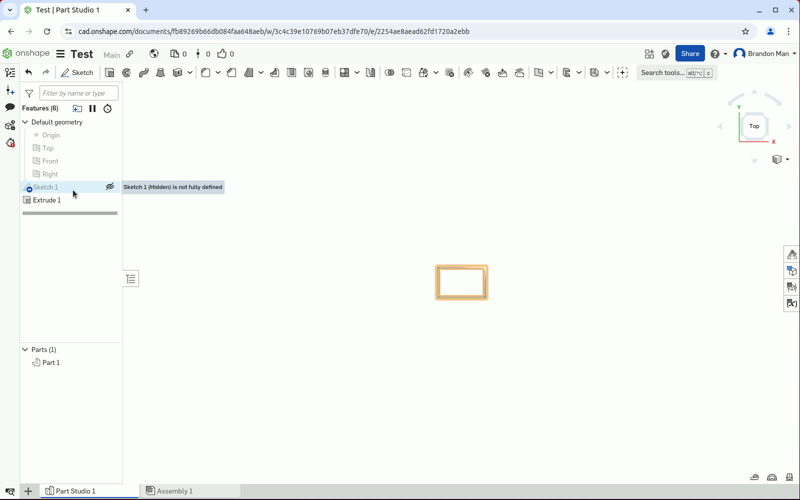
click(73, 189)
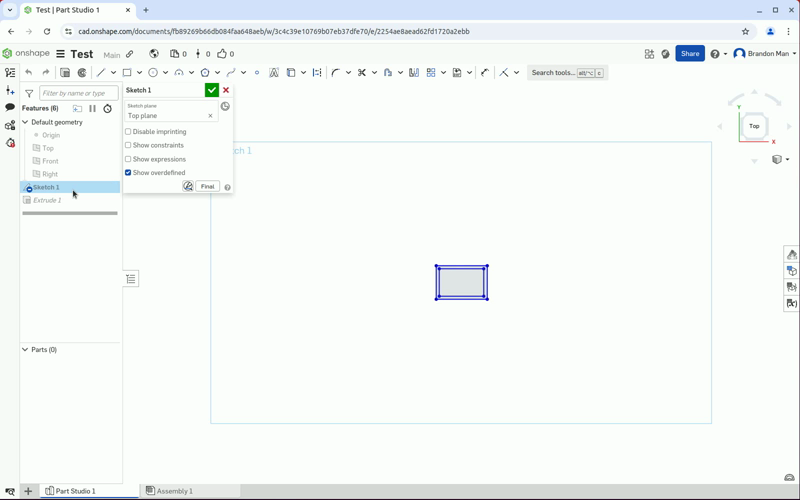
mouse_move(229, 92)
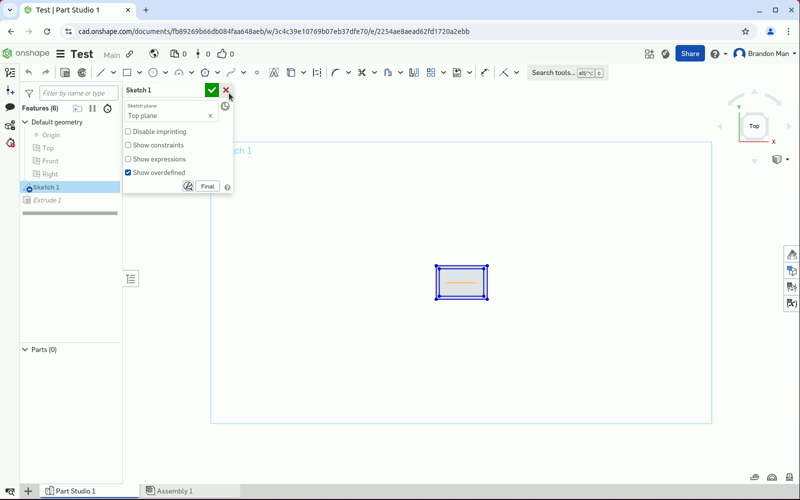
click(229, 92)
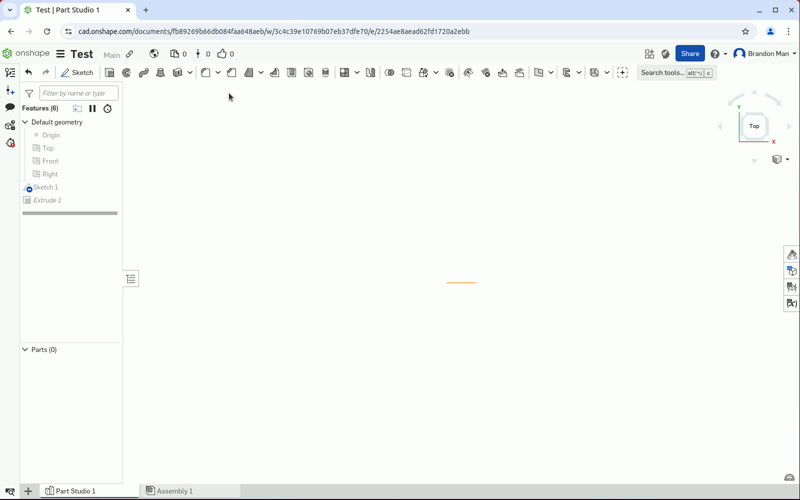
mouse_move(73, 352)
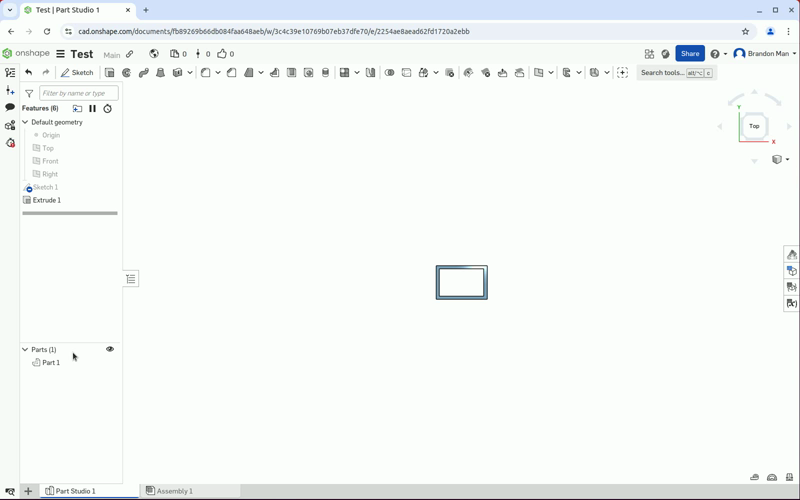
key(y)
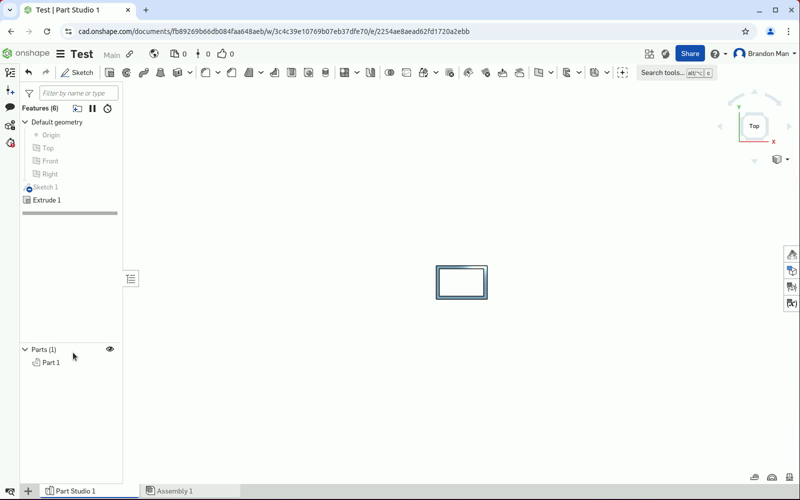
key(shift+p)
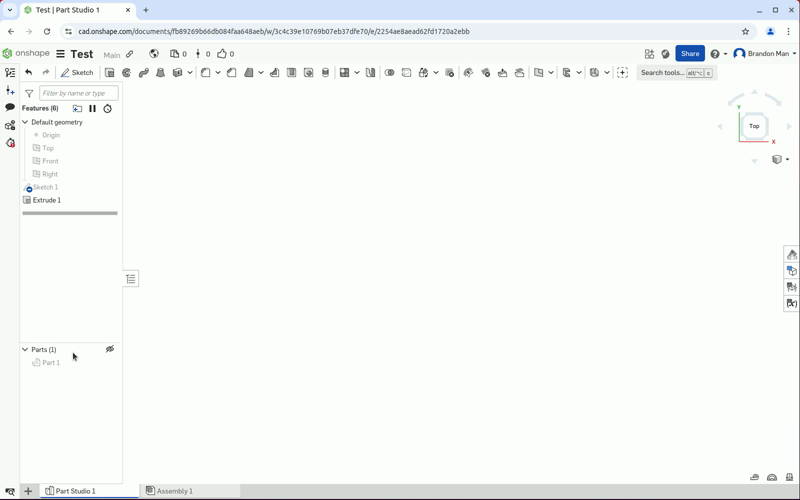
key(space)
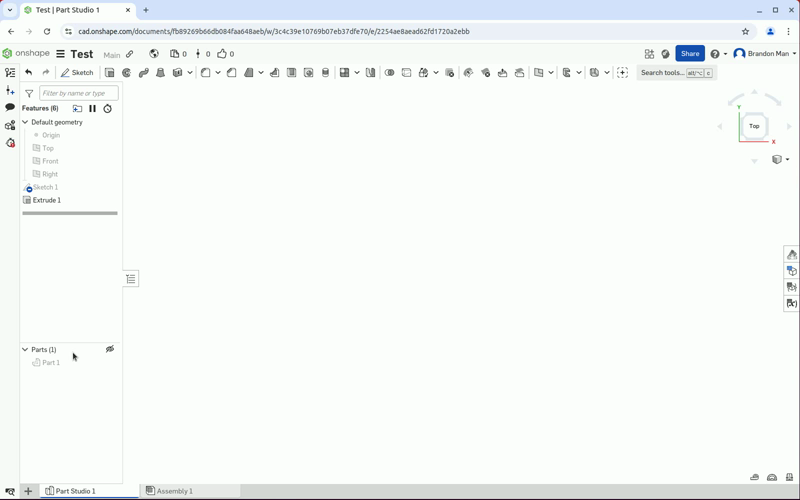
key_down(shift)
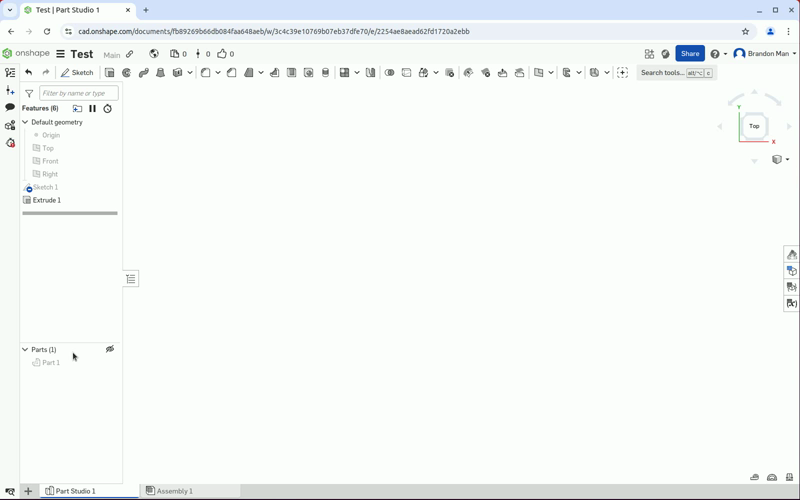
key(up)
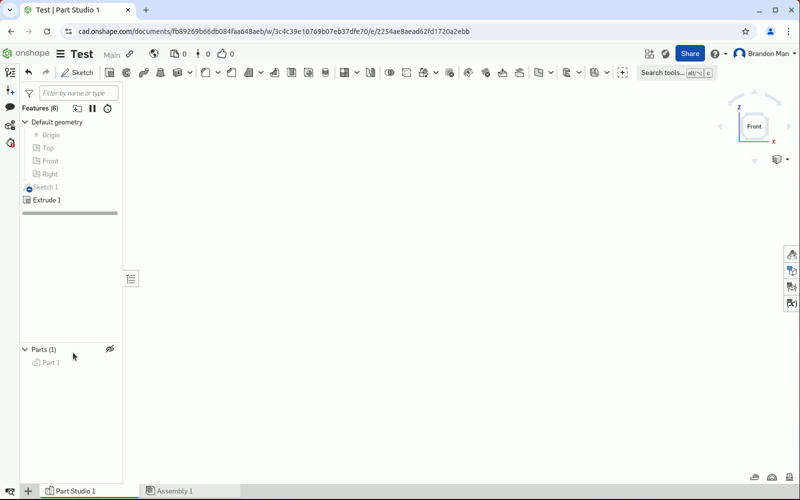
key_up(shift)
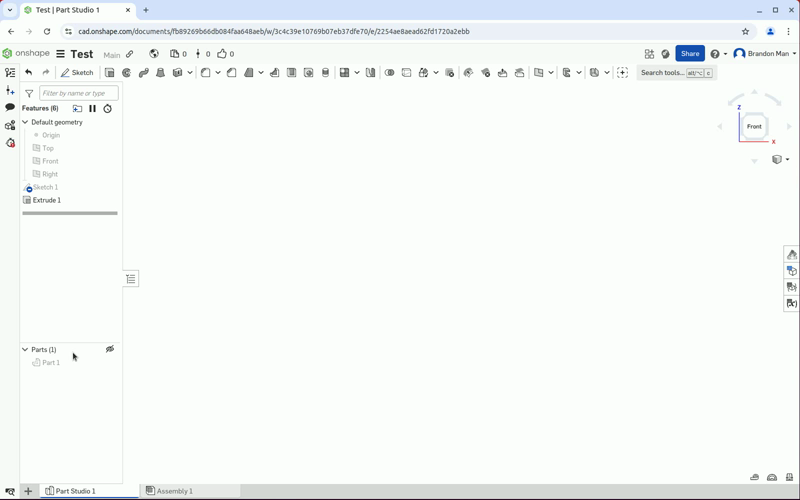
mouse_move(73, 352)
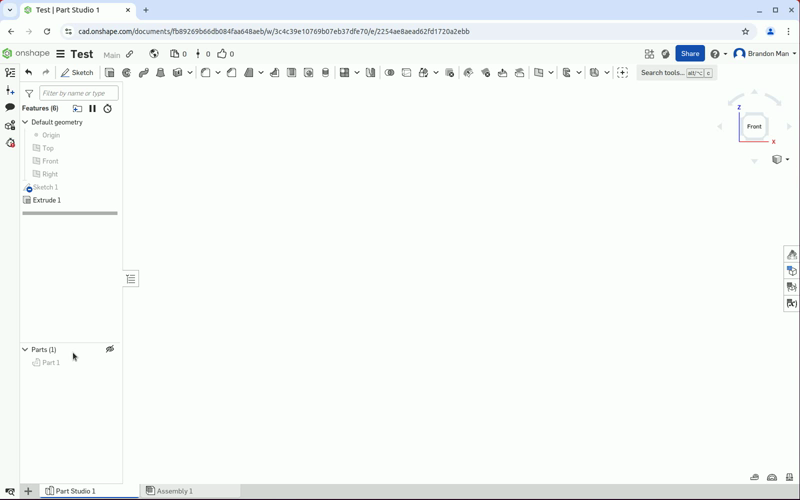
key(shift+y)
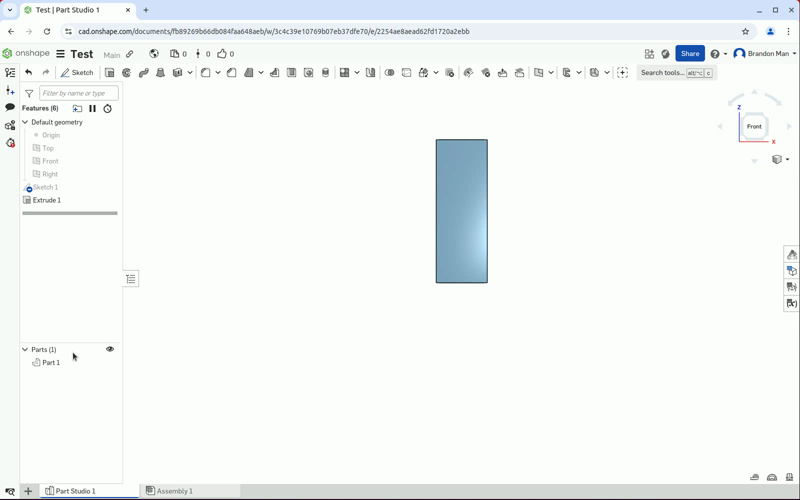
mouse_move(541, 75)
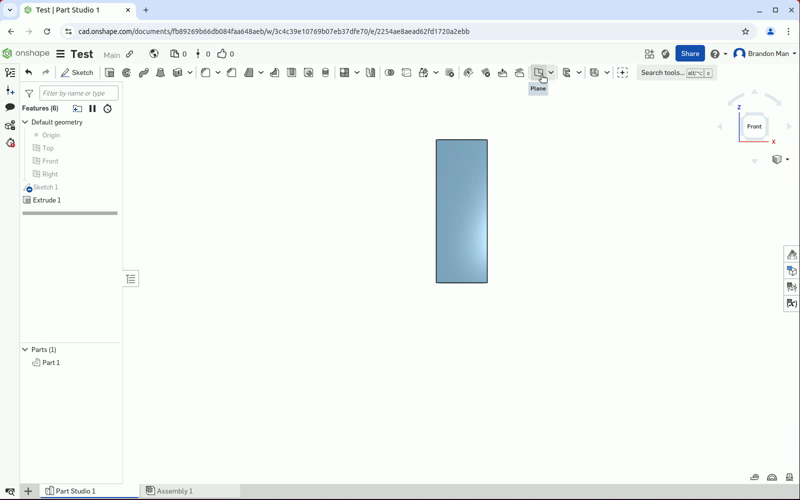
click(541, 75)
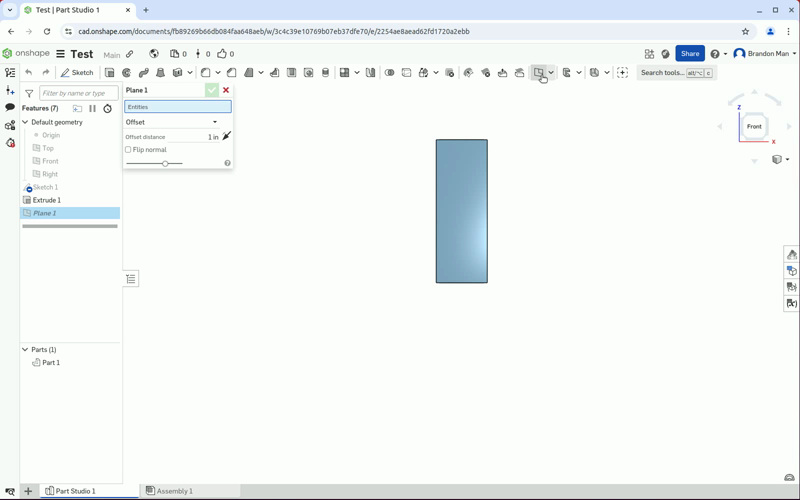
mouse_move(73, 163)
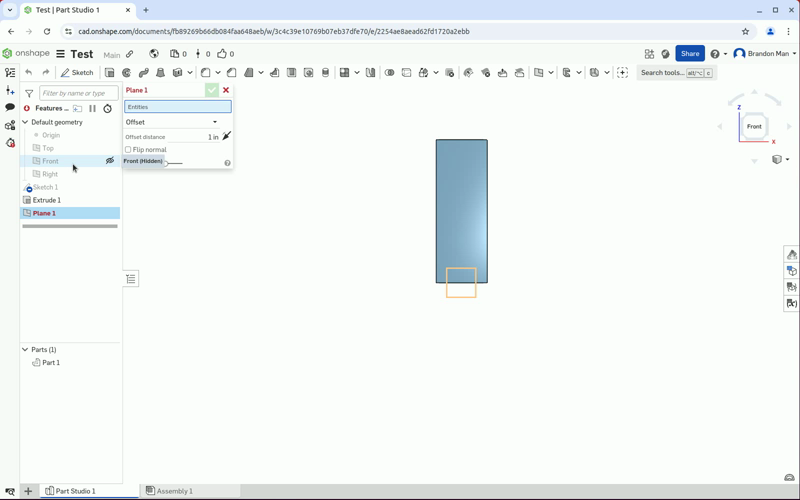
click(73, 163)
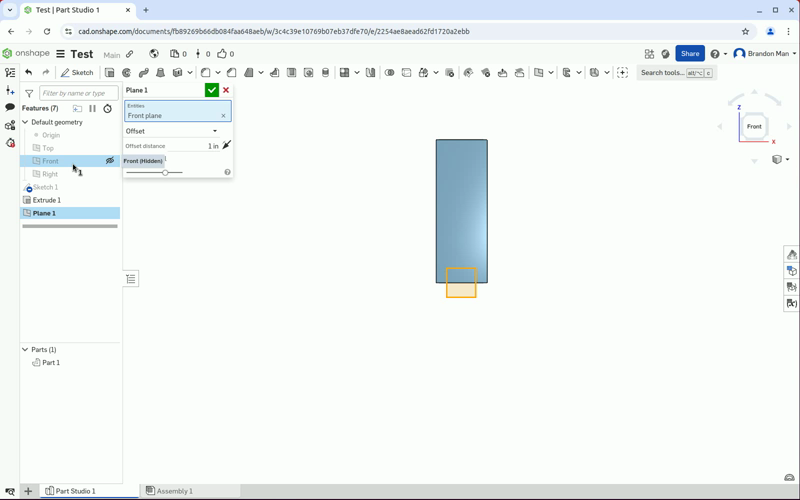
key(tab, 2)
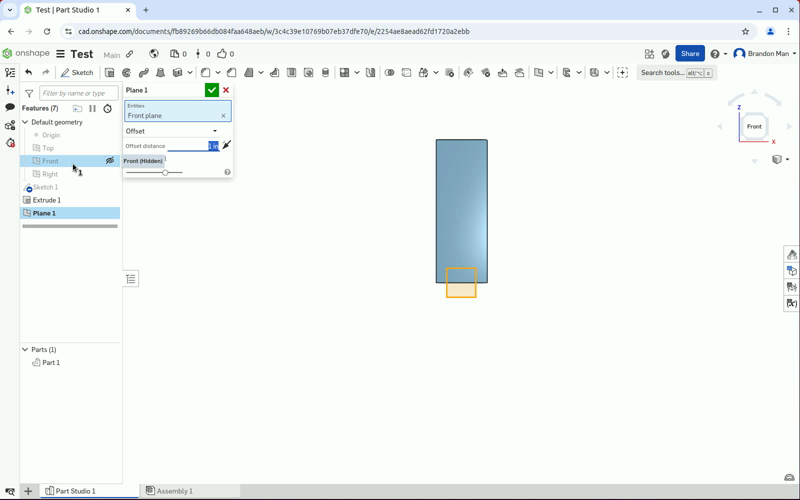
text(3.358)
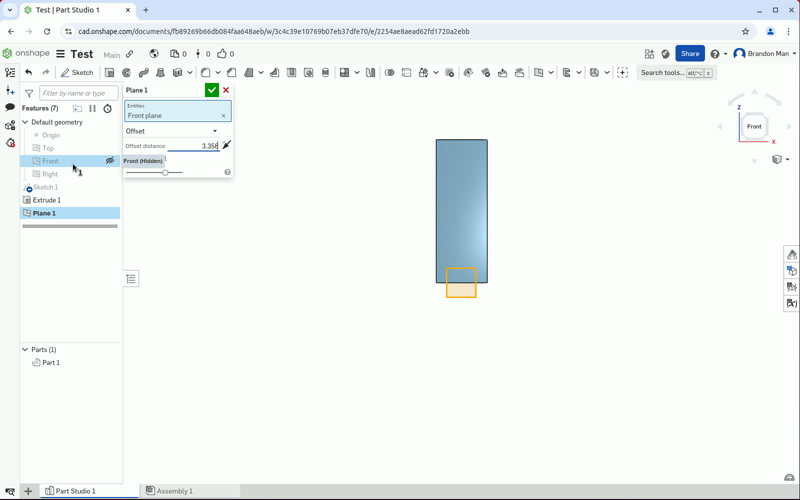
key(enter, 2)
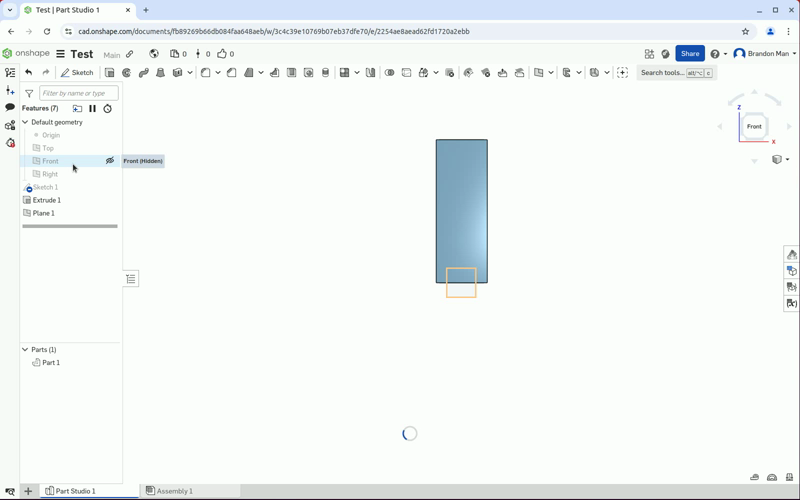
key(shift+s)
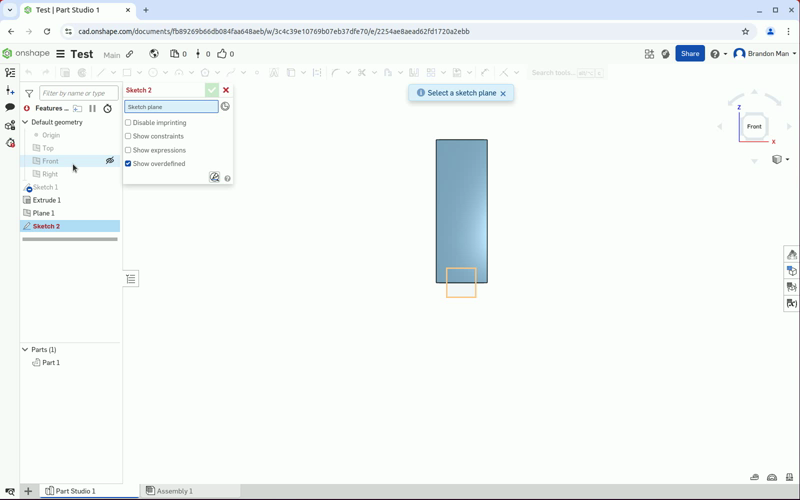
mouse_move(73, 215)
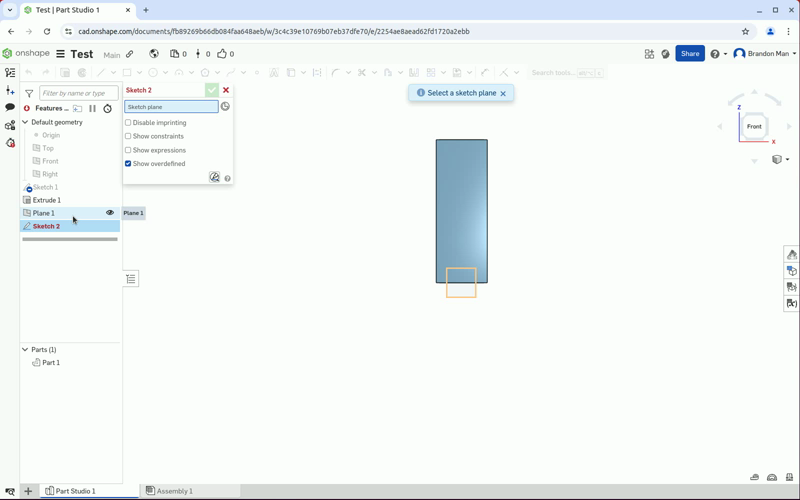
click(73, 215)
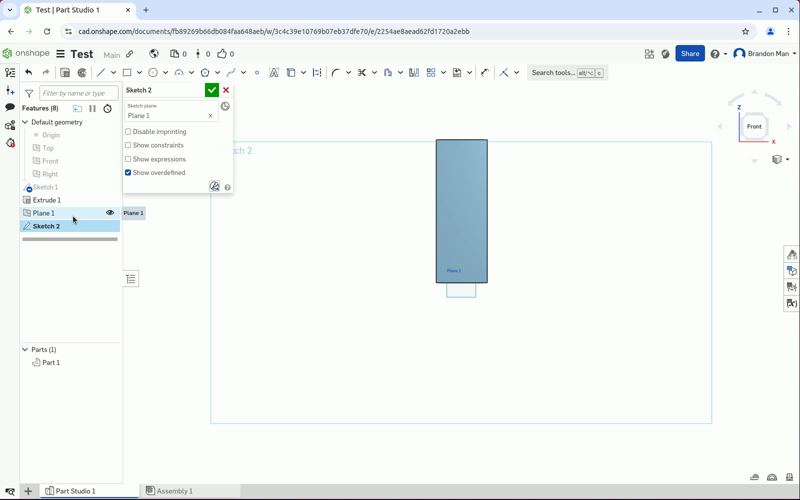
mouse_move(73, 352)
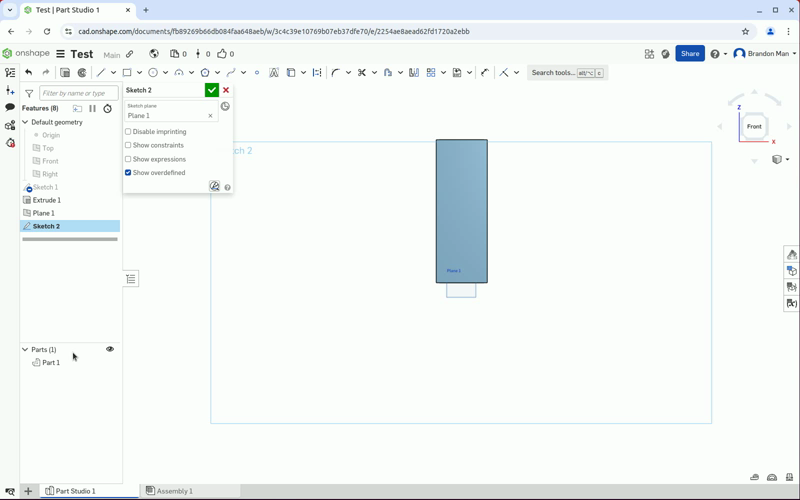
key(y)
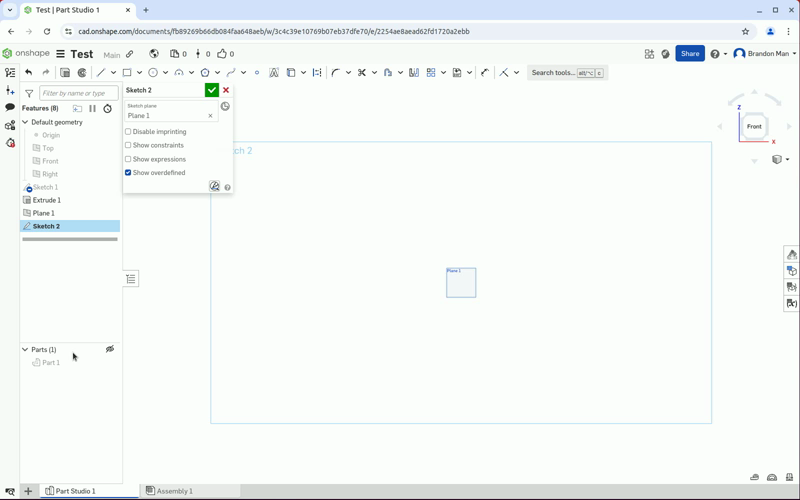
key(l)
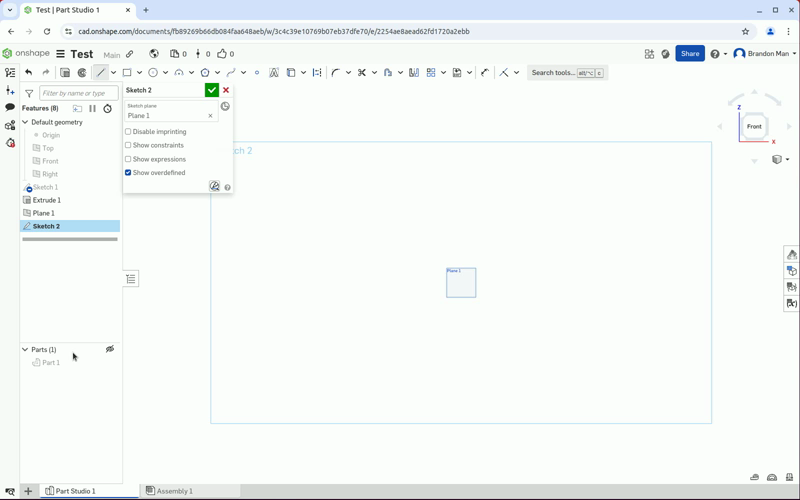
key_down(shift)
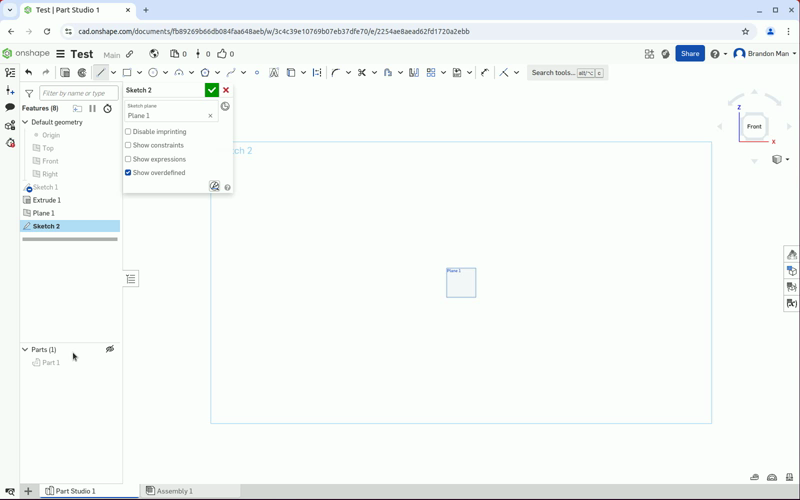
mouse_move(436, 282)
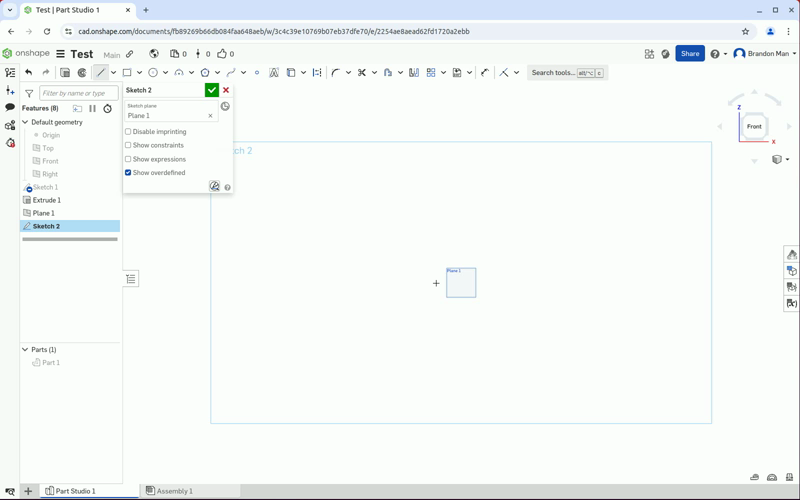
click(436, 282)
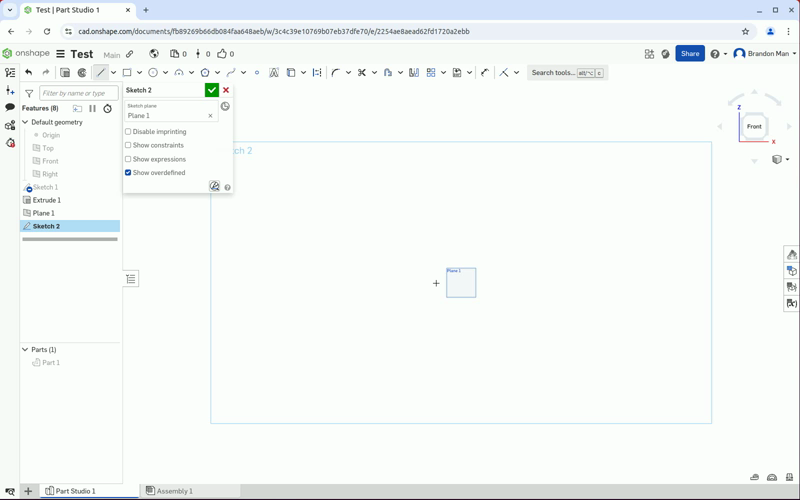
key_up(shift)
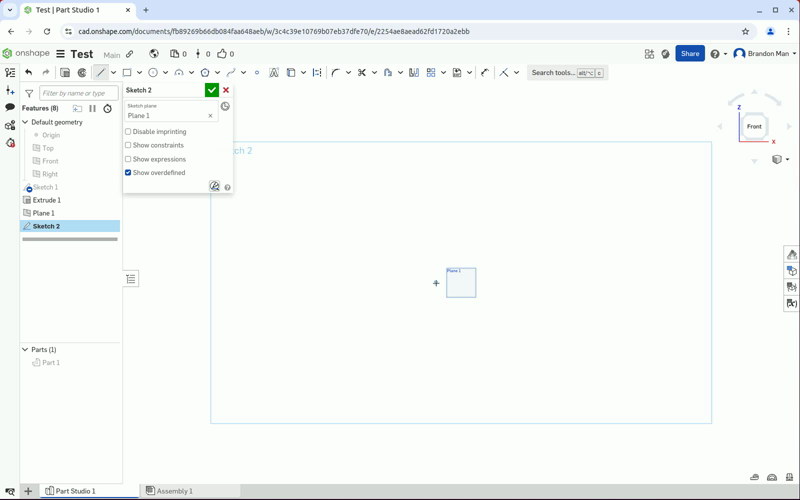
key_down(shift)
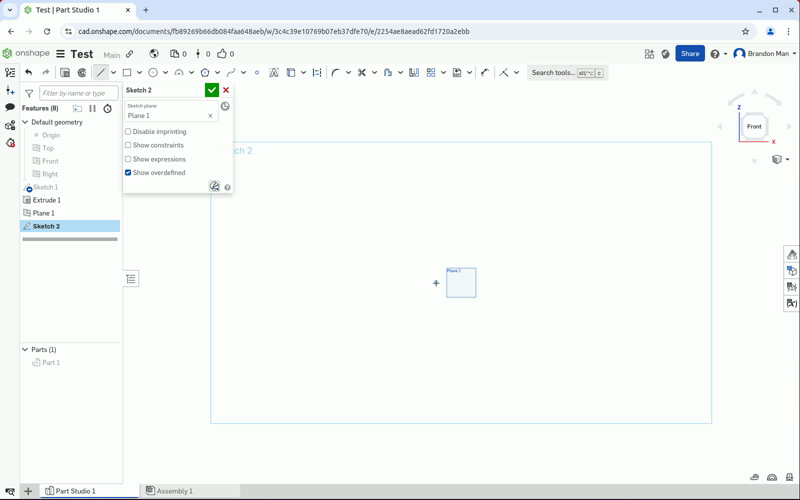
mouse_move(466, 282)
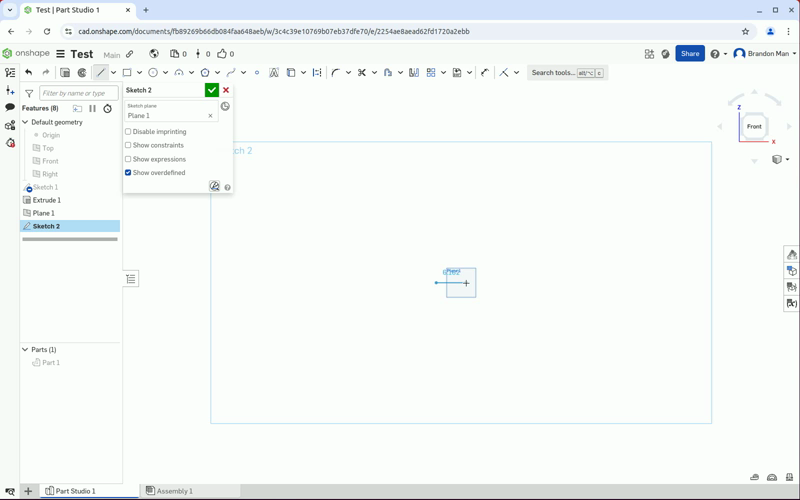
mouse_move(487, 282)
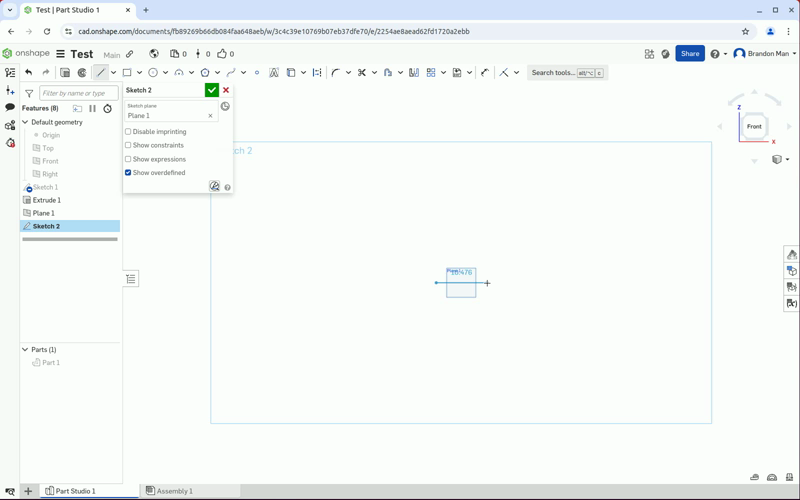
click(487, 282)
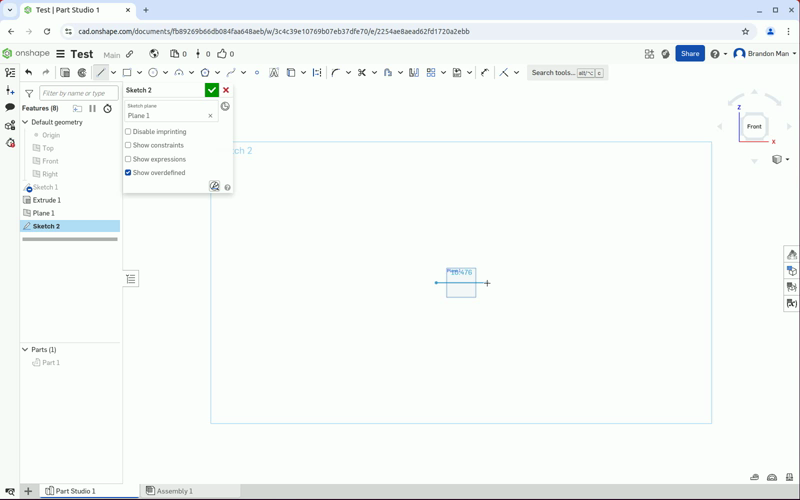
key_up(shift)
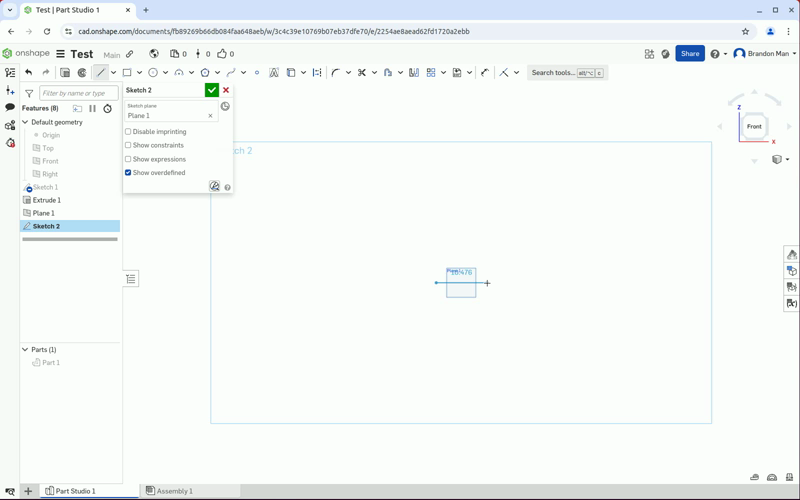
key_down(shift)
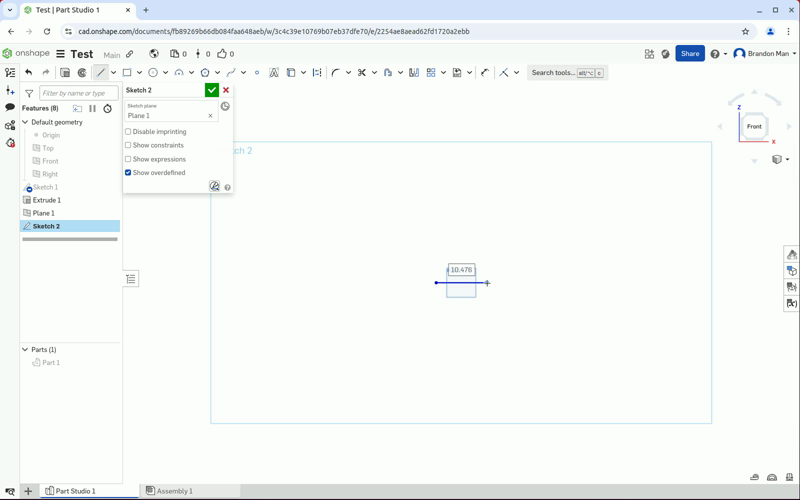
mouse_move(517, 282)
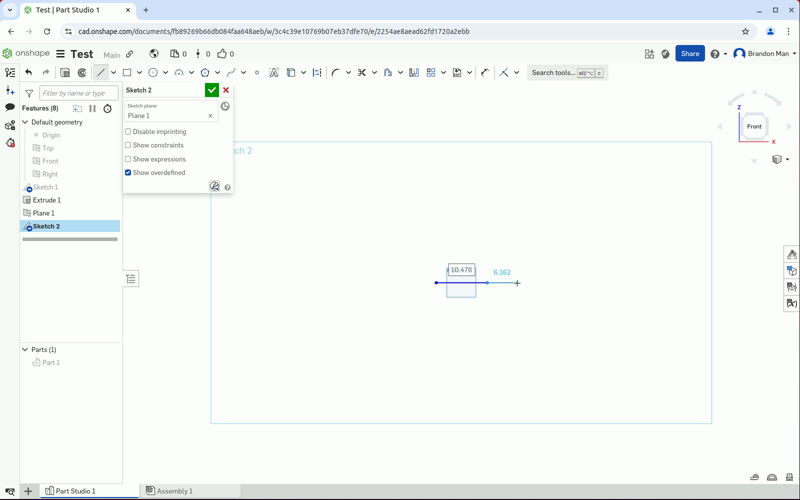
mouse_move(487, 231)
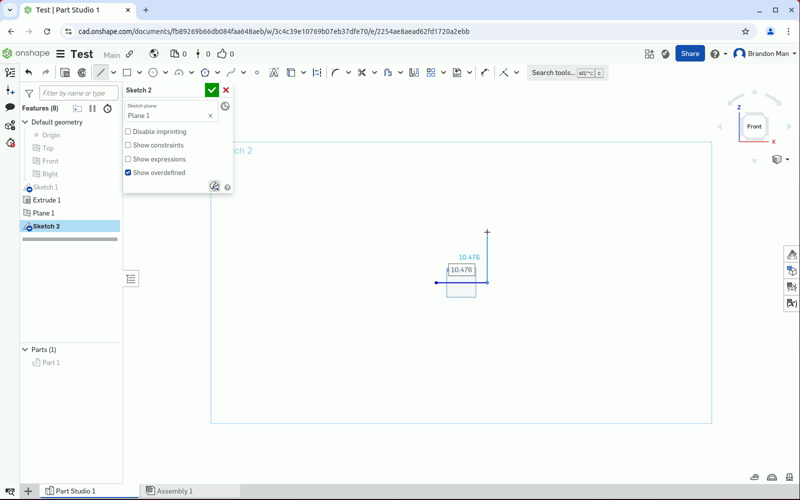
click(487, 231)
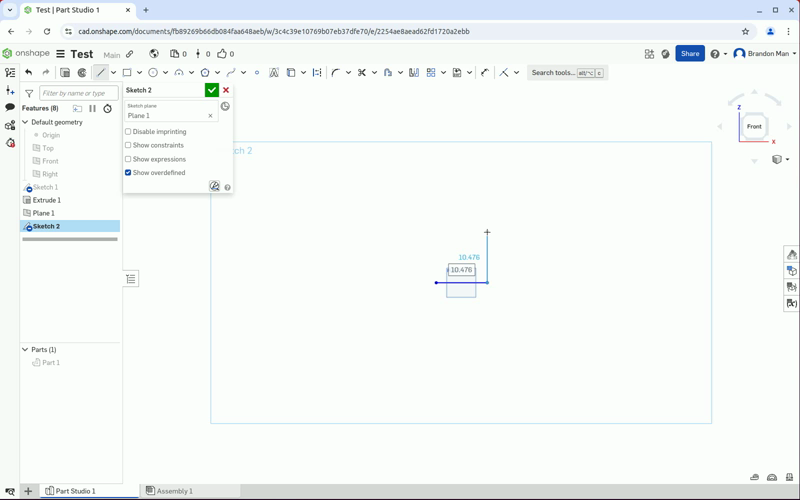
key_up(shift)
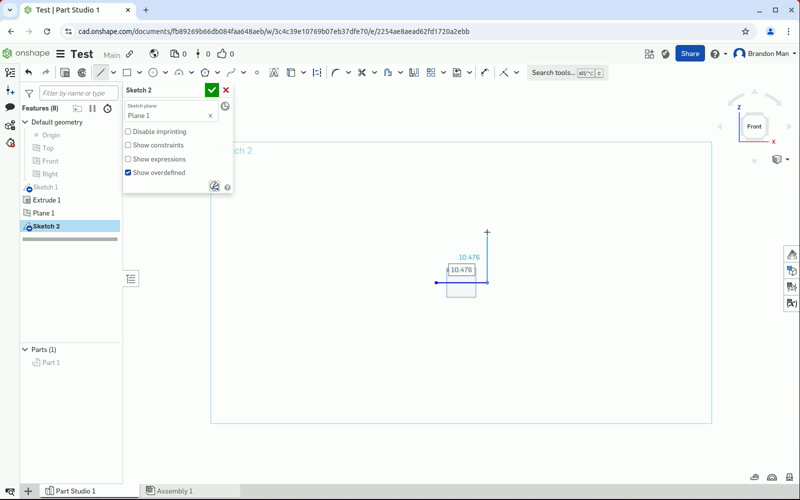
key_down(shift)
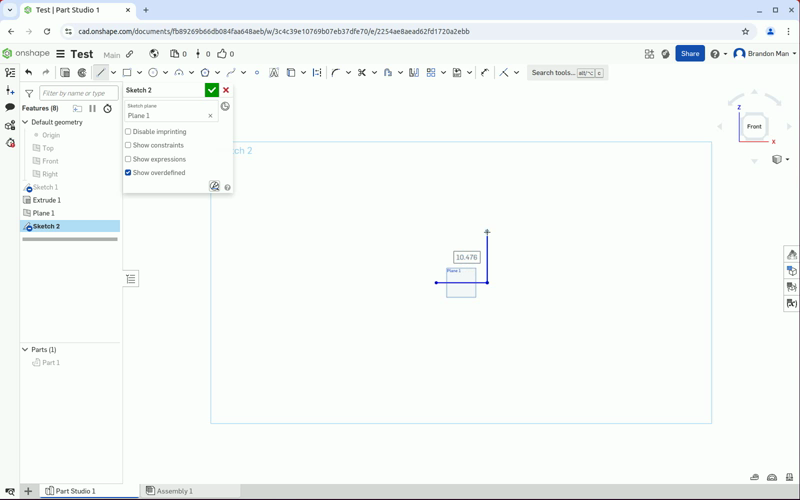
mouse_move(436, 282)
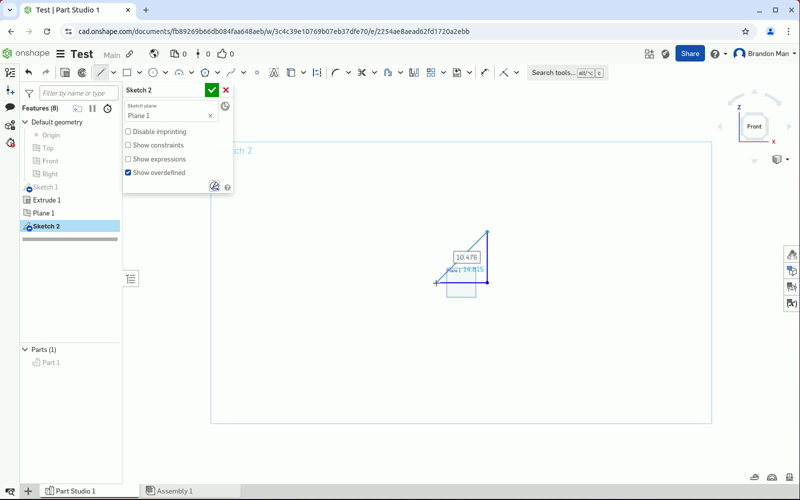
key_up(shift)
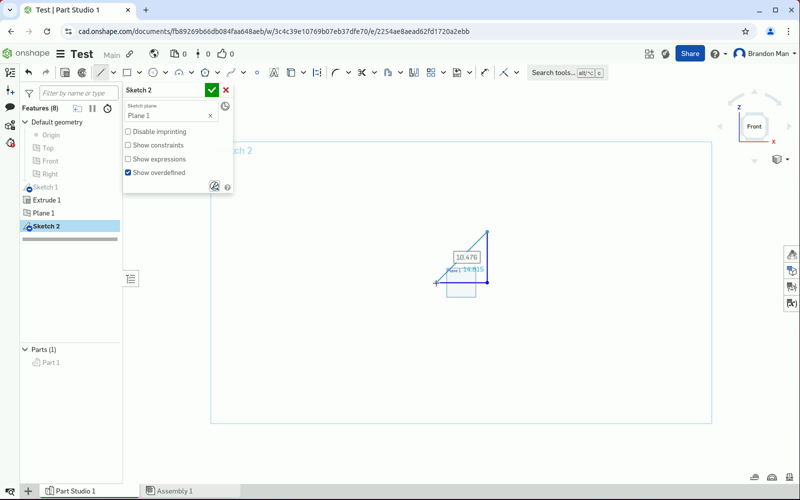
click(436, 282)
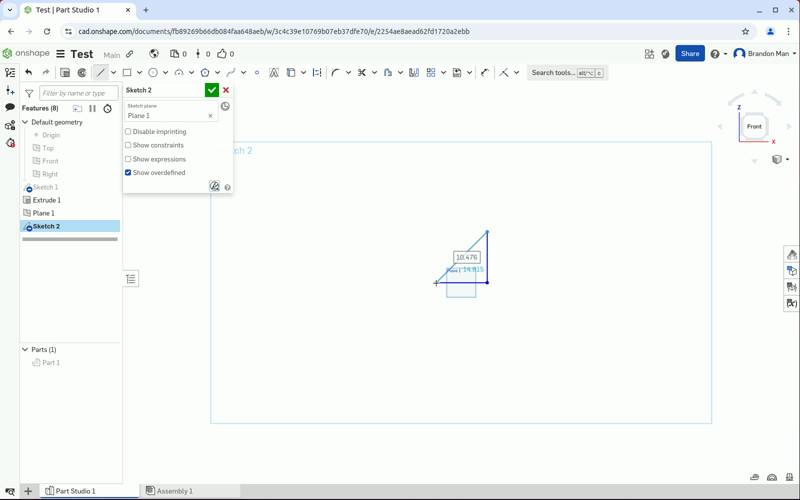
key(esc)
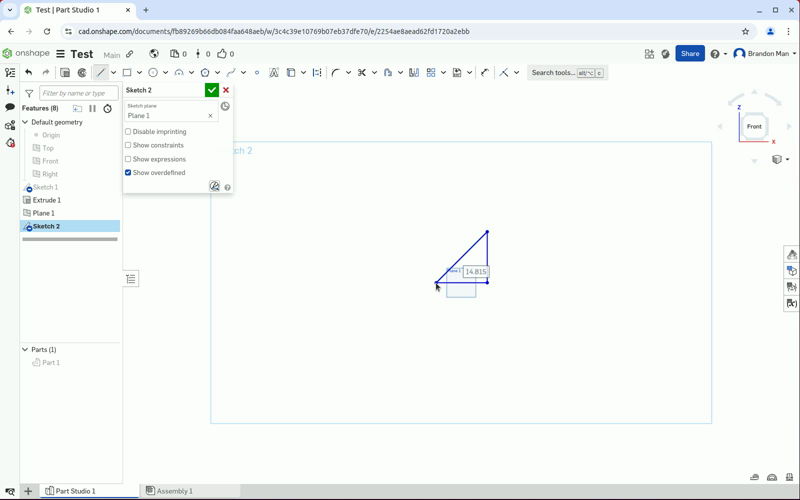
mouse_move(471, 250)
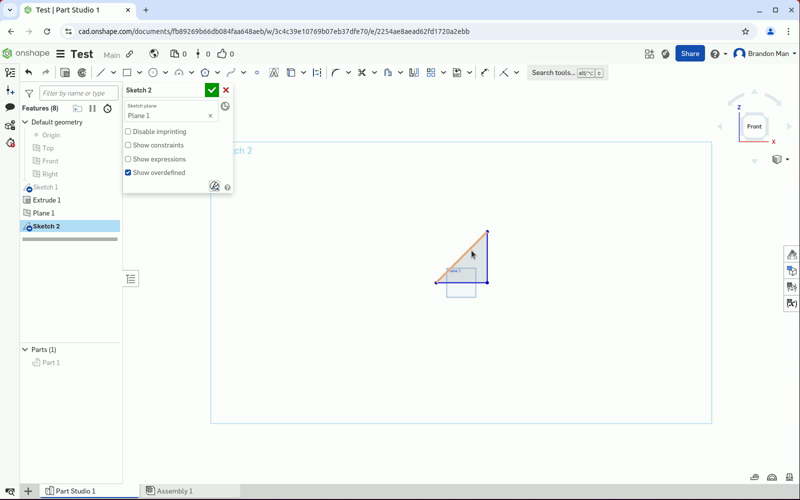
scroll(6)
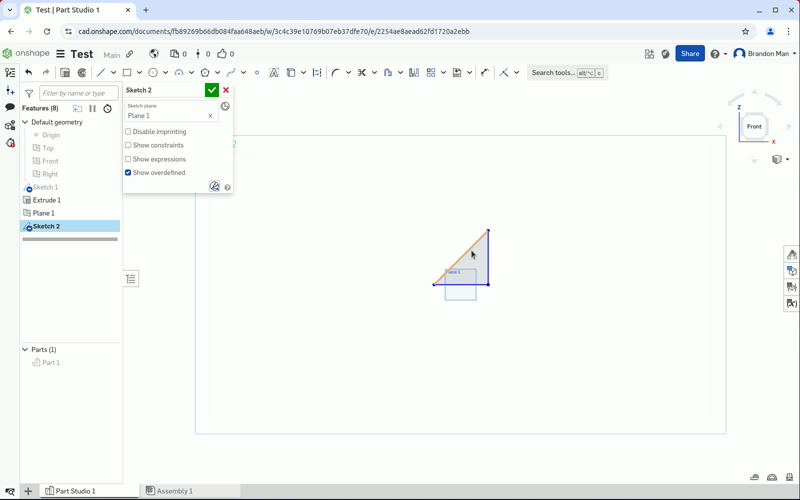
scroll(6)
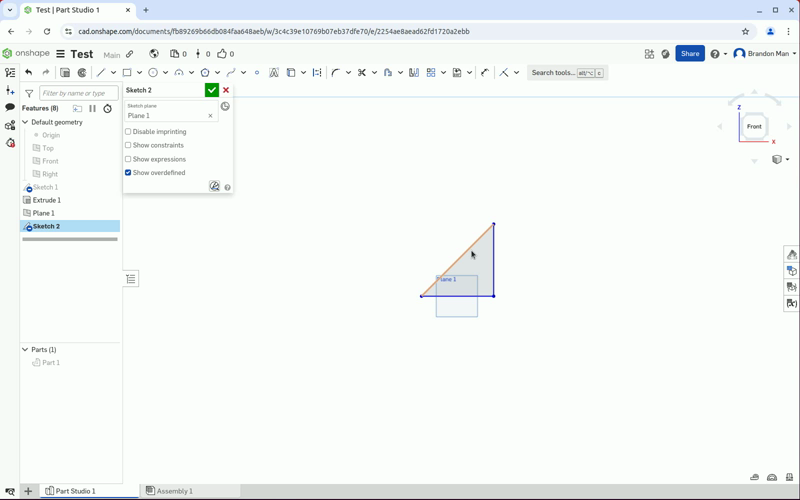
scroll(6)
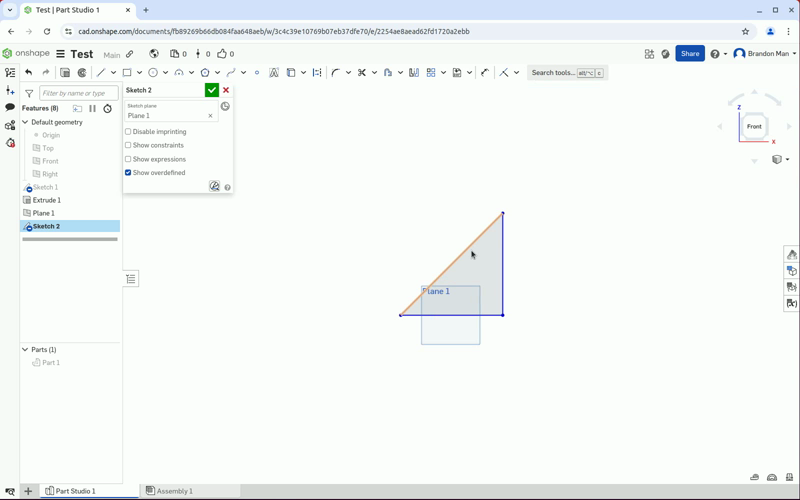
scroll(6)
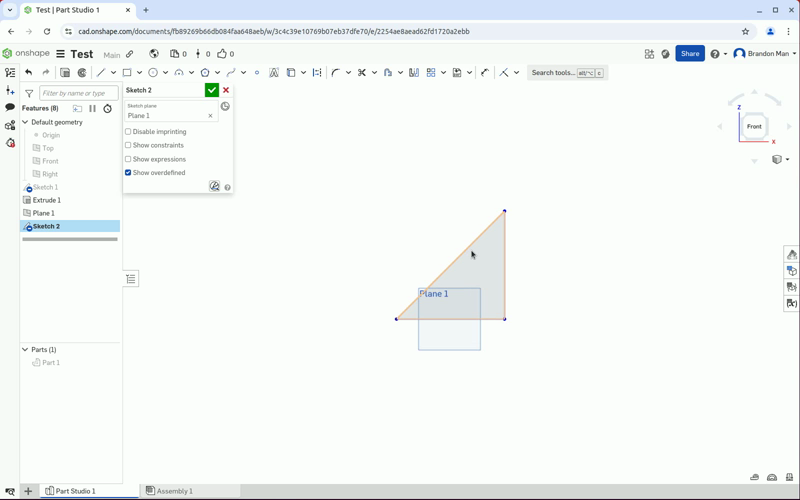
scroll(6)
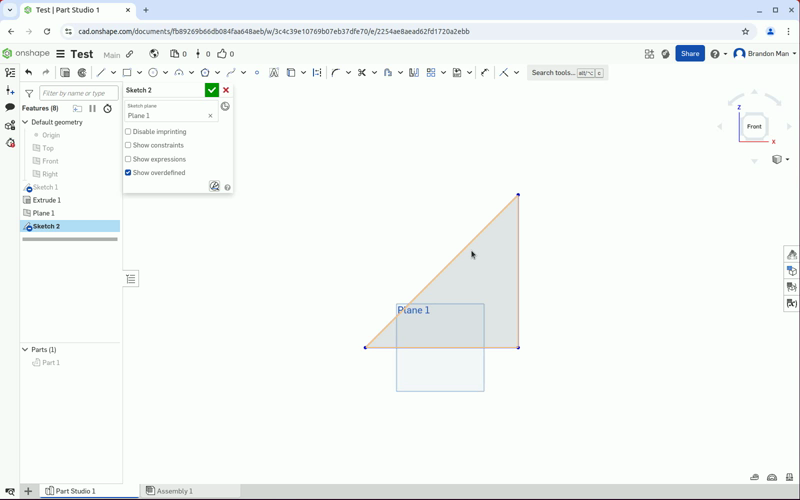
scroll(6)
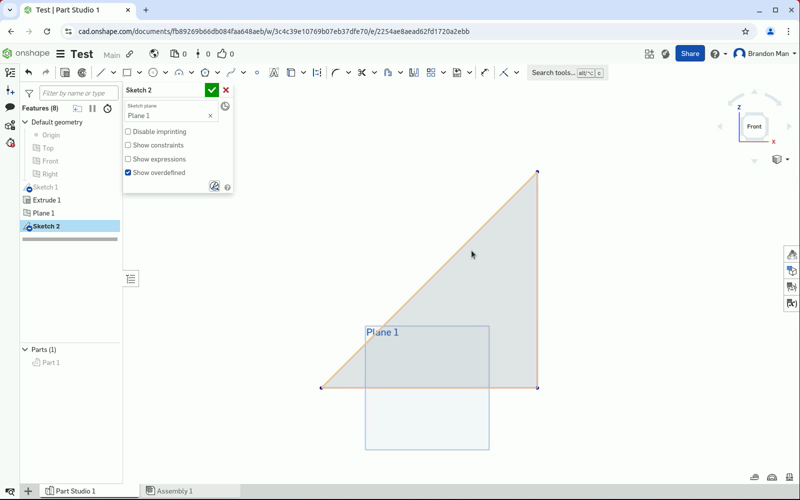
scroll(6)
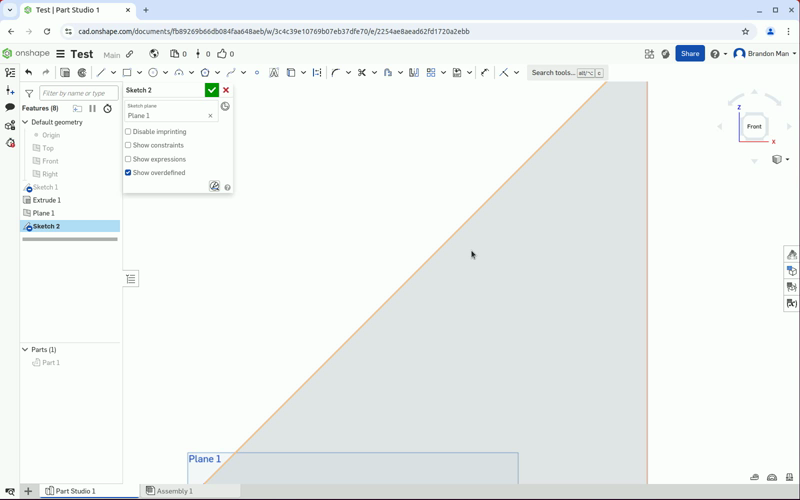
click(471, 250)
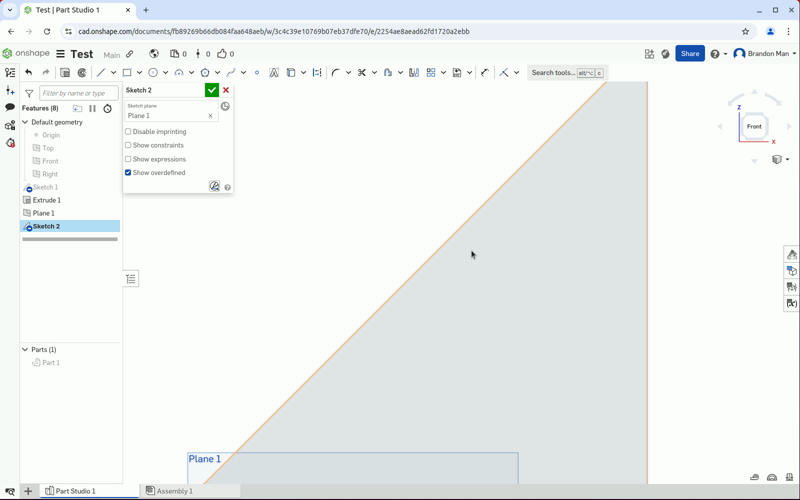
scroll(-6)
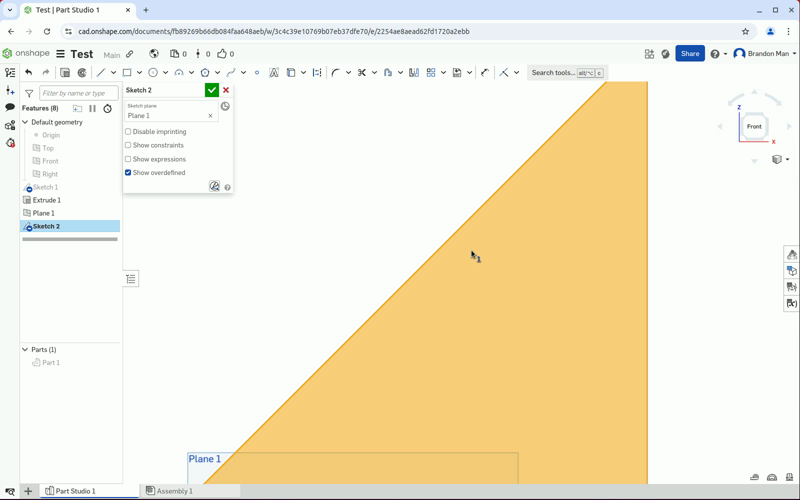
scroll(-6)
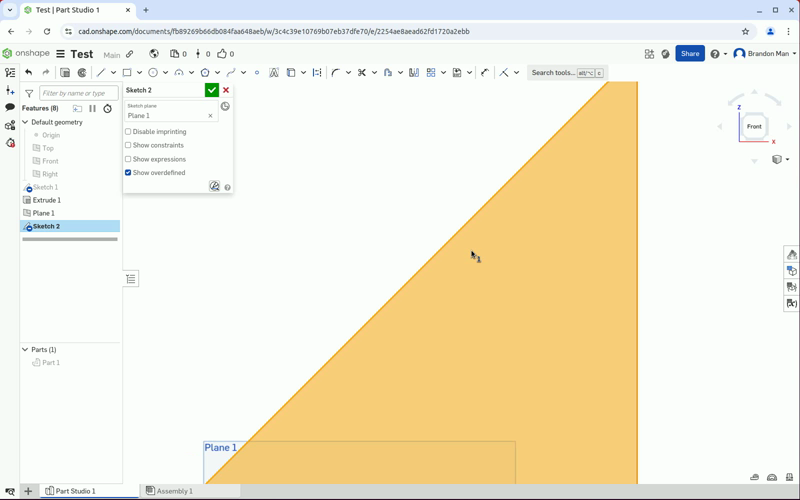
scroll(-6)
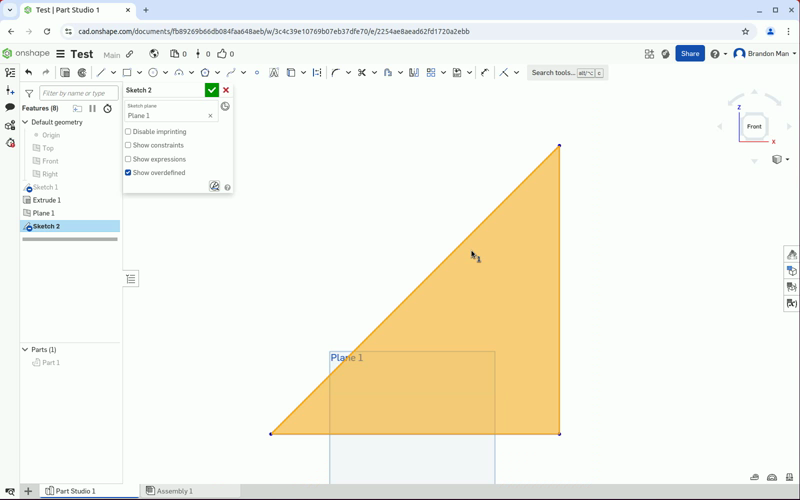
scroll(-6)
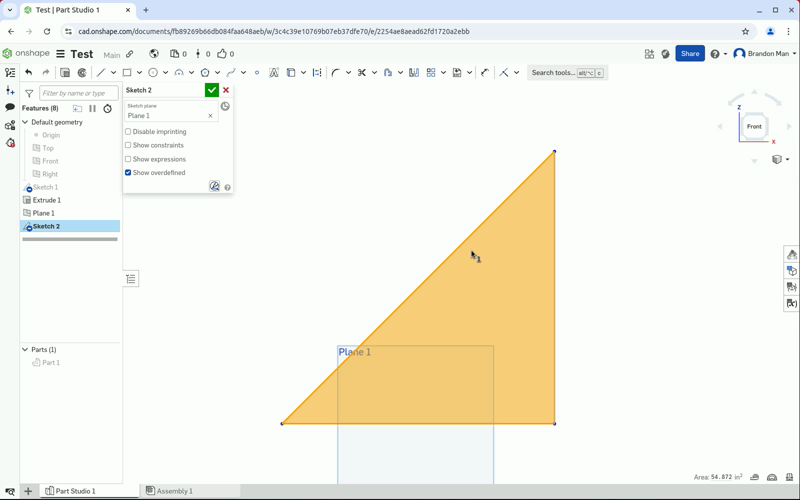
scroll(-6)
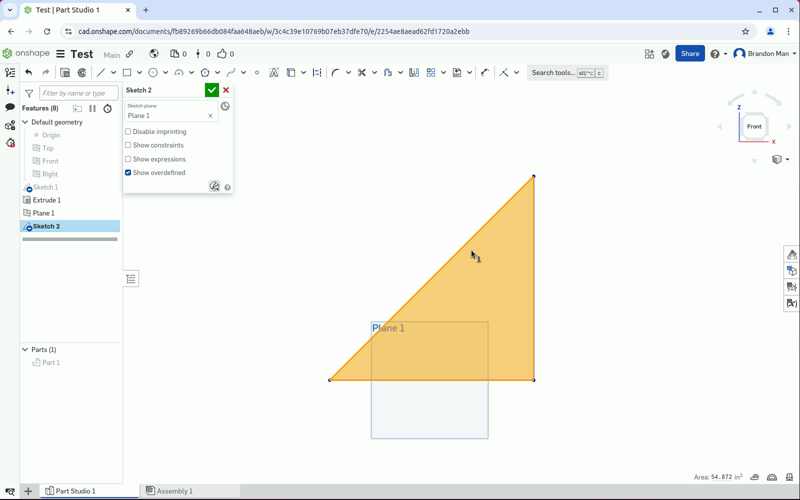
scroll(-6)
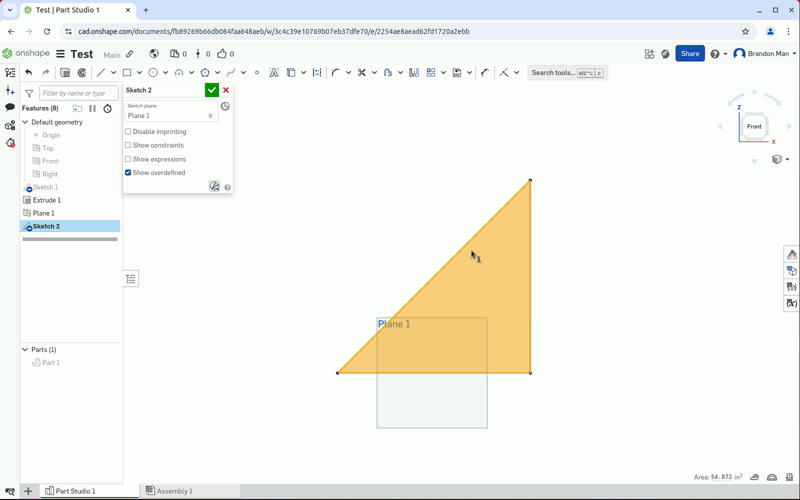
scroll(-6)
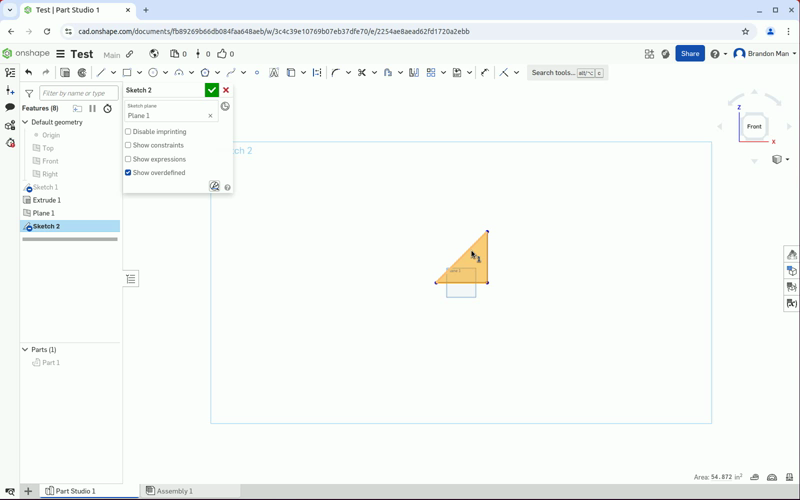
mouse_move(73, 352)
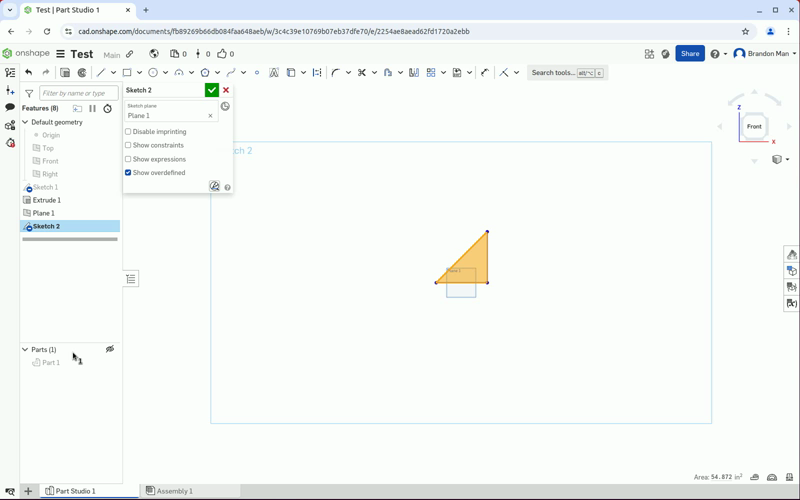
key(shift+y)
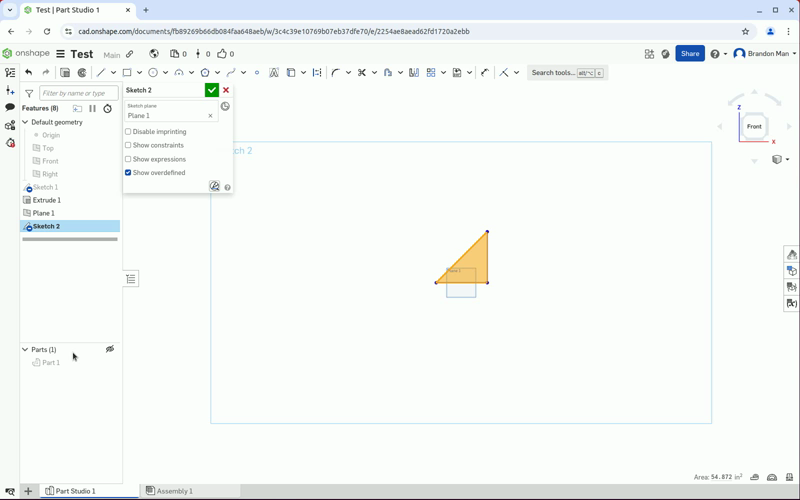
key(shift+e)
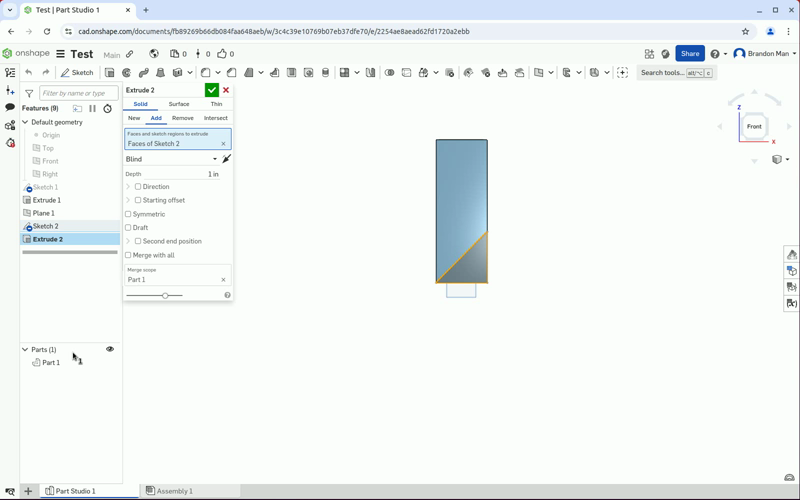
mouse_move(143, 106)
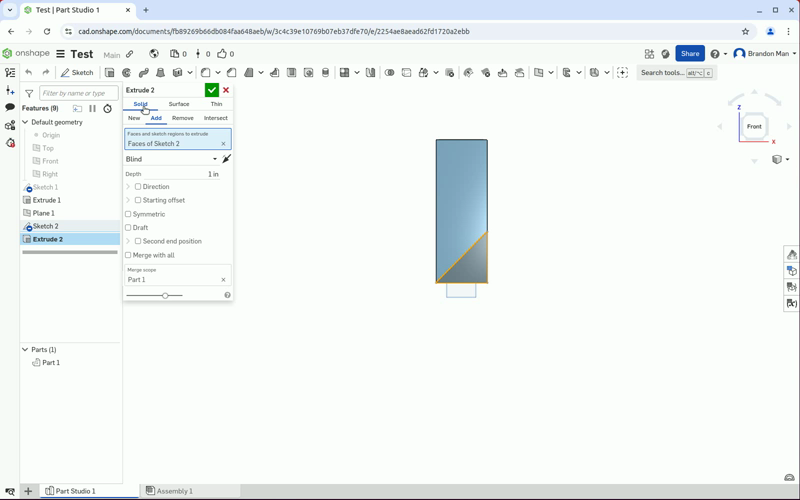
click(143, 106)
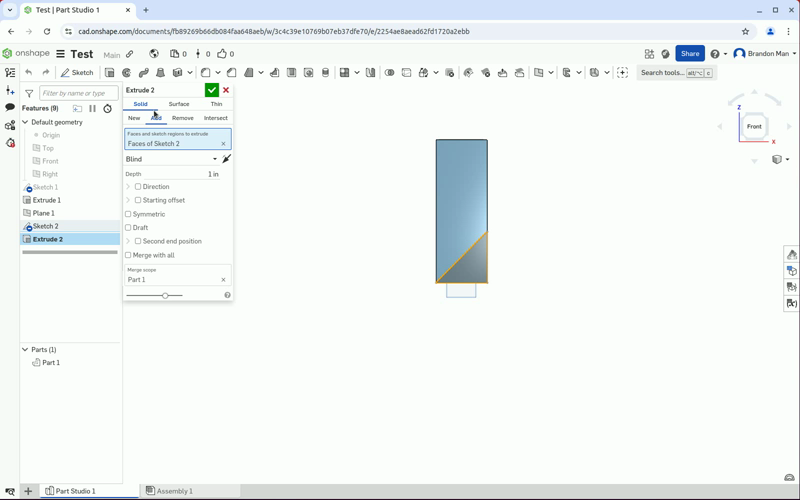
mouse_move(186, 120)
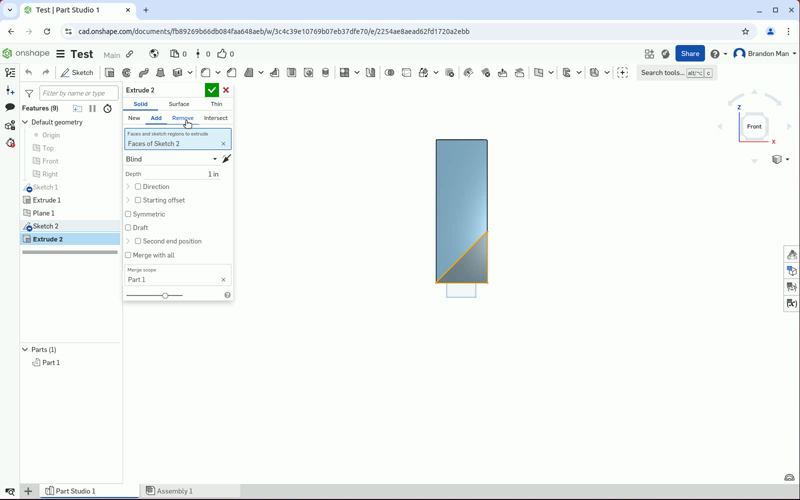
click(186, 120)
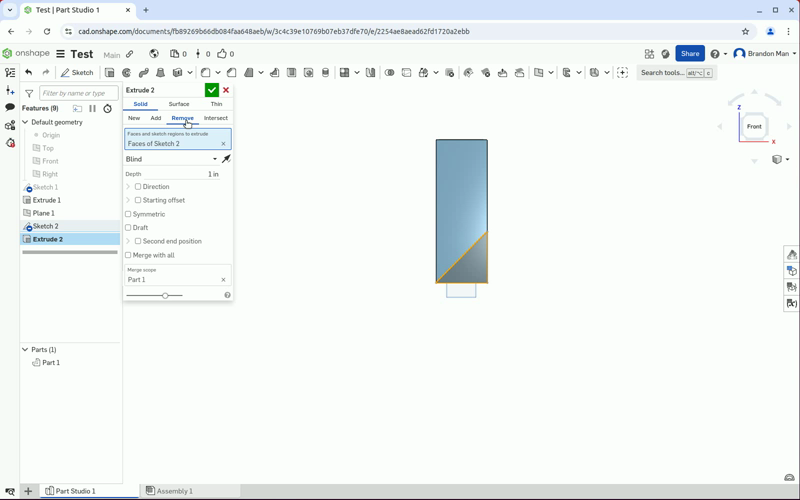
key(tab, 4)
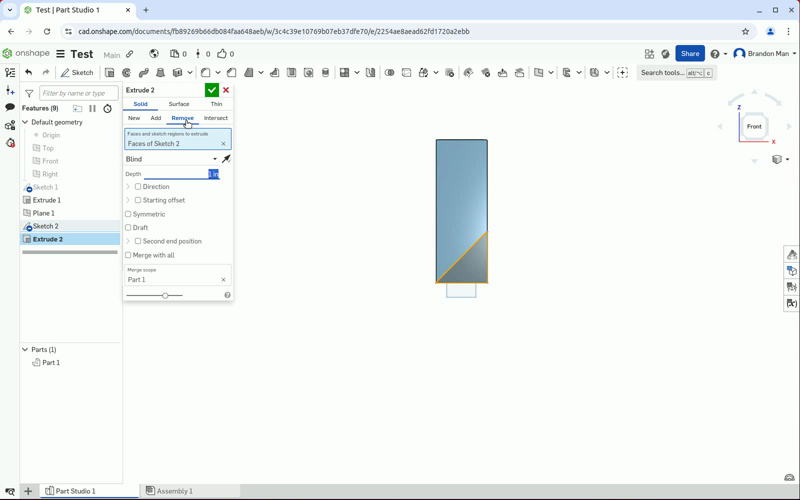
text(6.981)
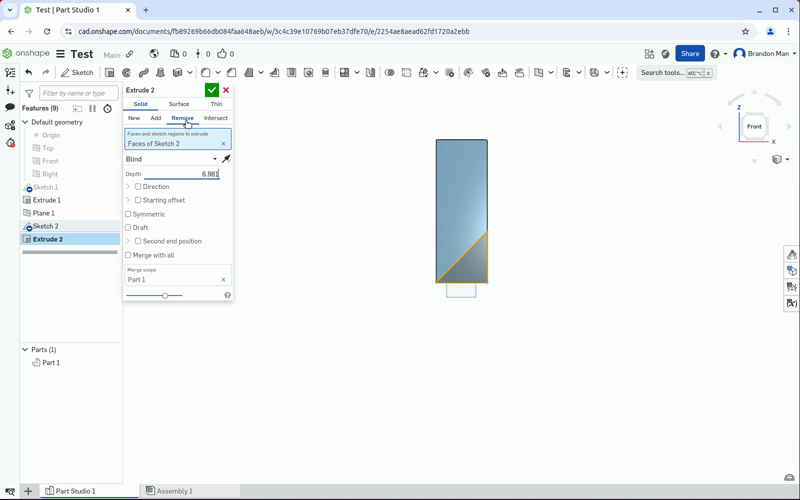
key(tab, 6)
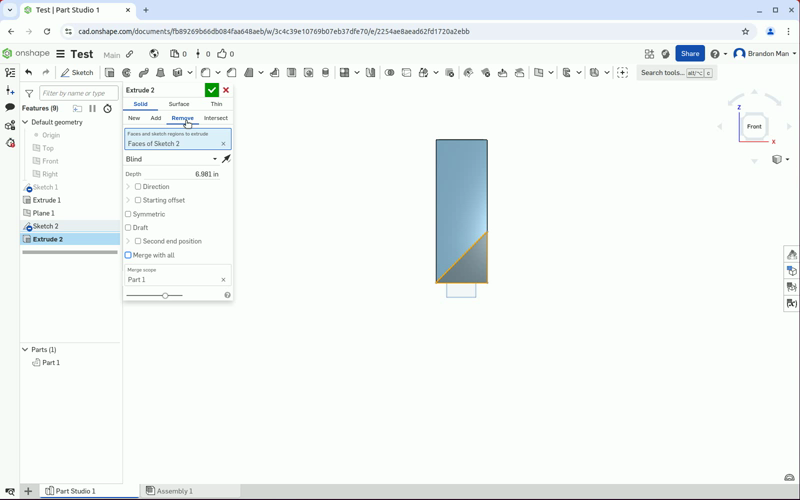
key(space)
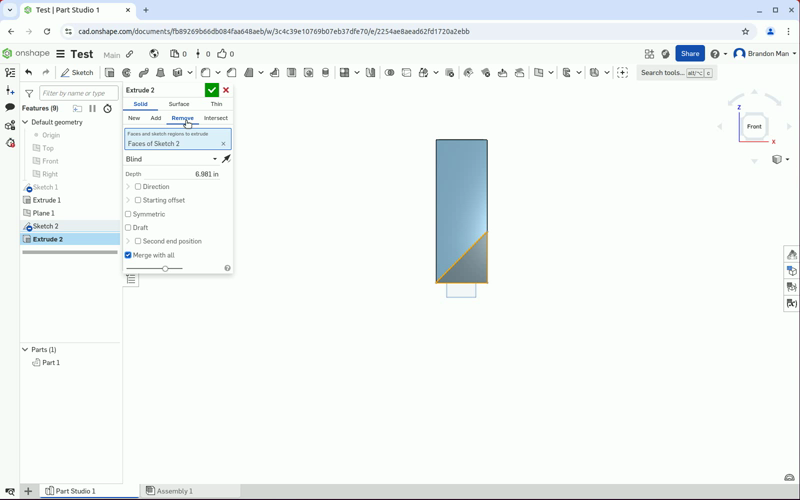
key(enter)
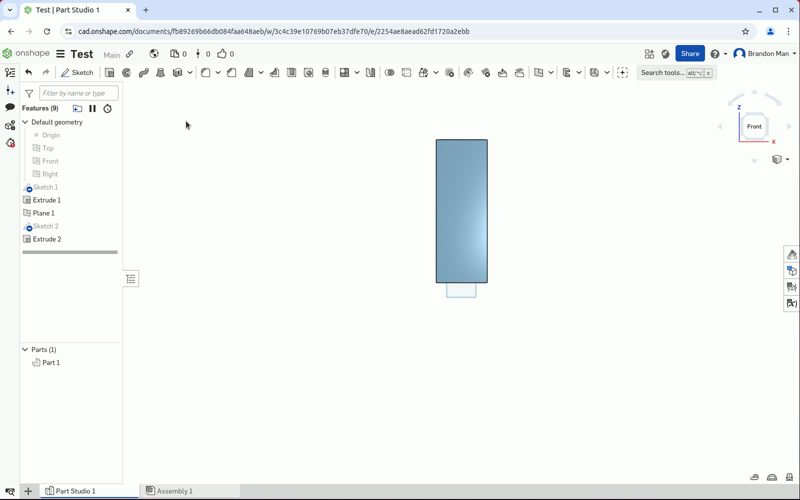
key(shift+h)
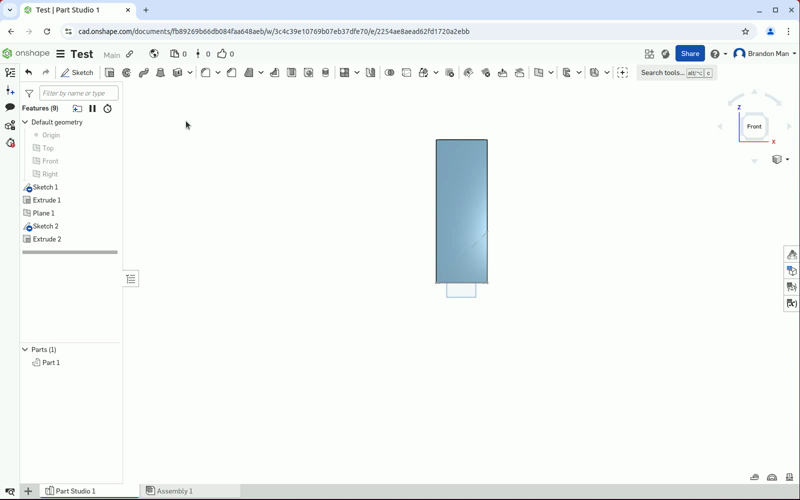
key(shift+h)
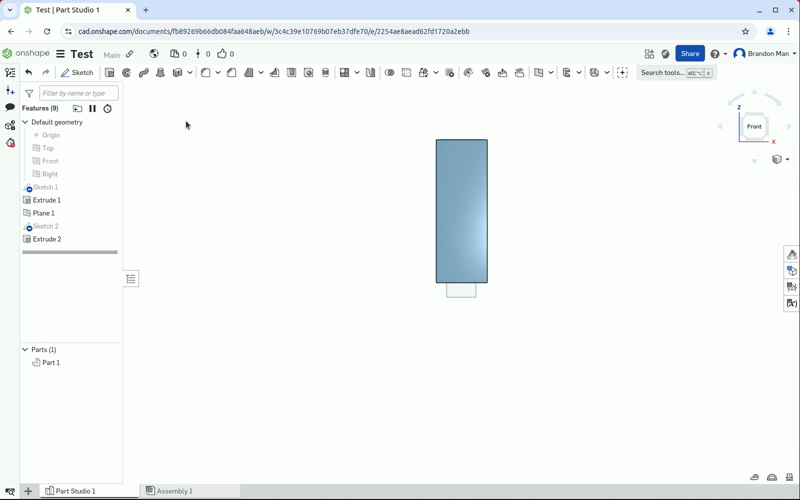
mouse_move(73, 189)
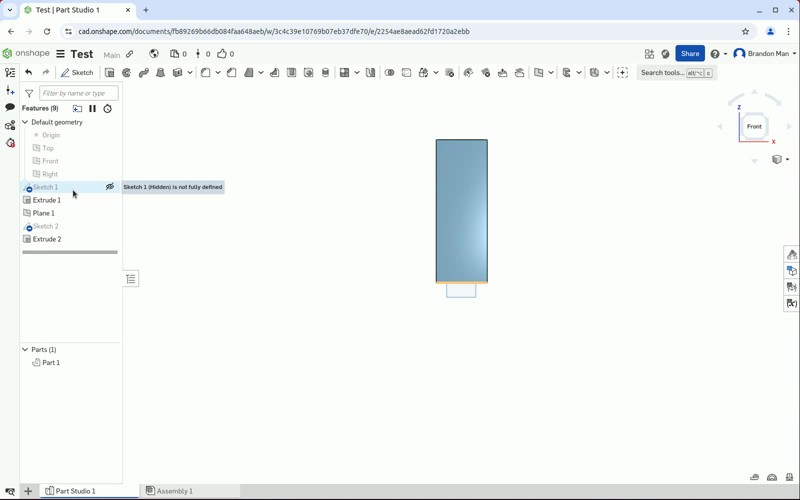
click(73, 189)
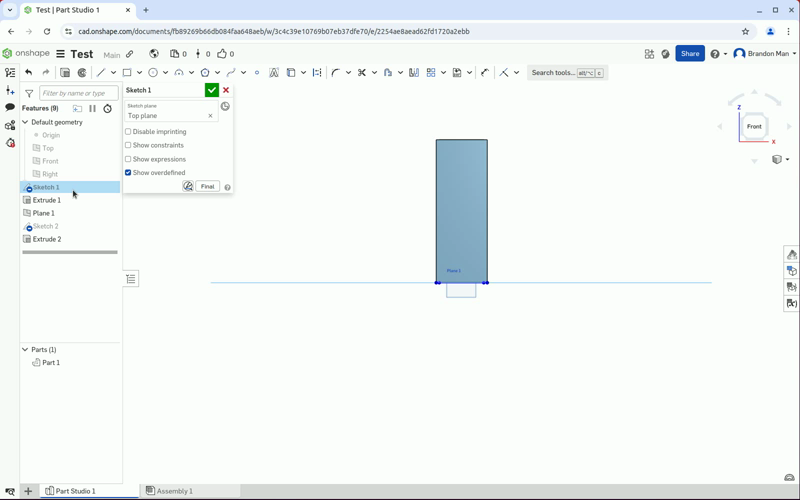
mouse_move(229, 92)
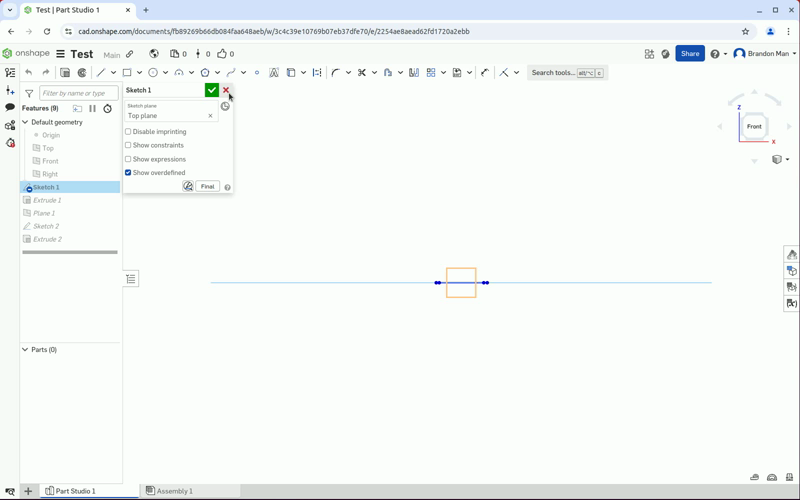
click(229, 92)
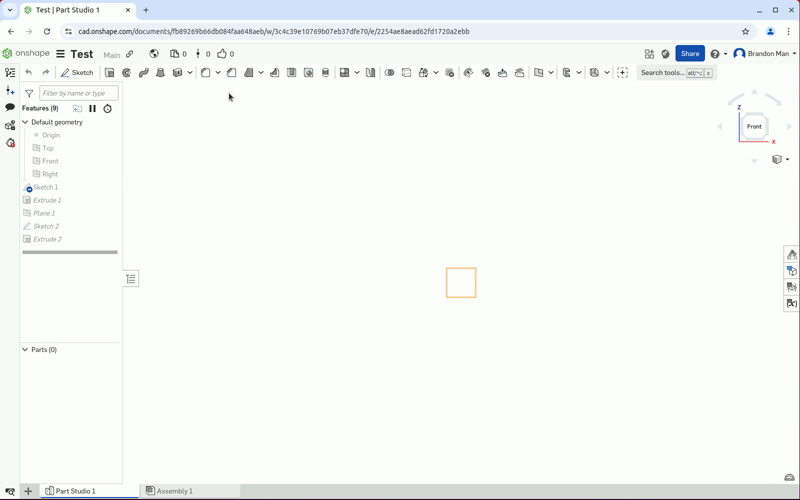
key(shift+s)
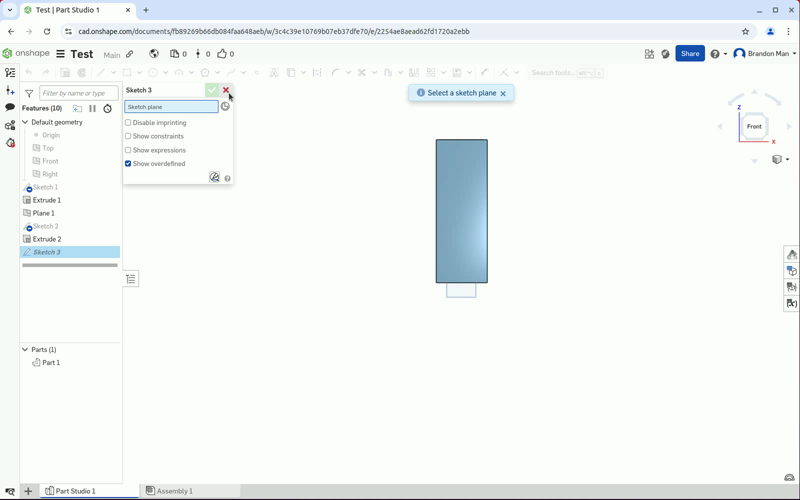
mouse_move(73, 215)
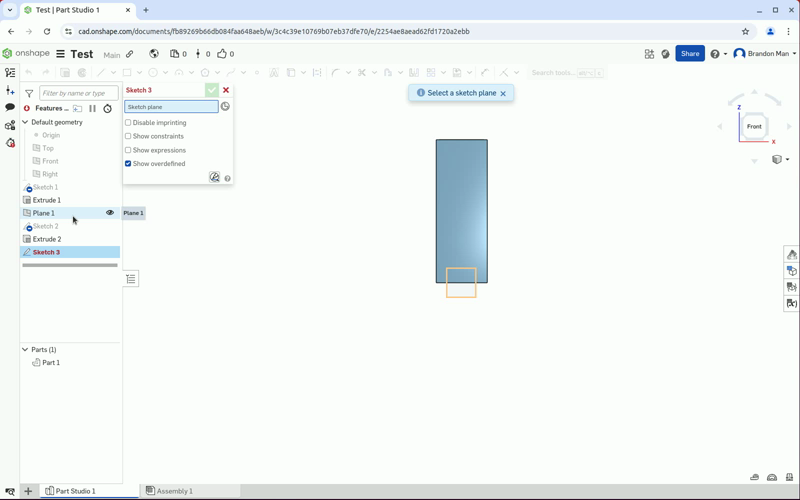
click(73, 215)
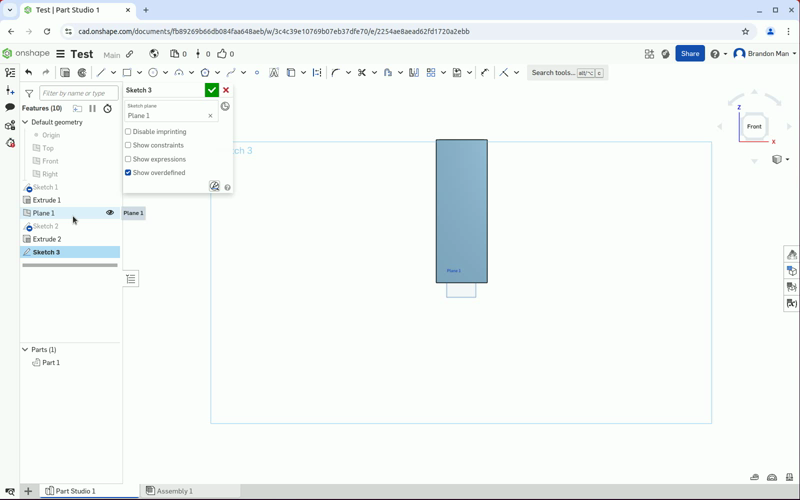
mouse_move(73, 352)
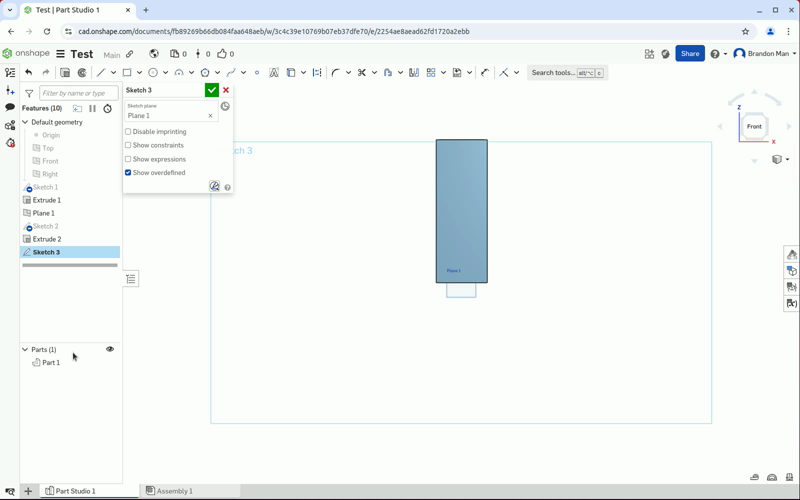
key(y)
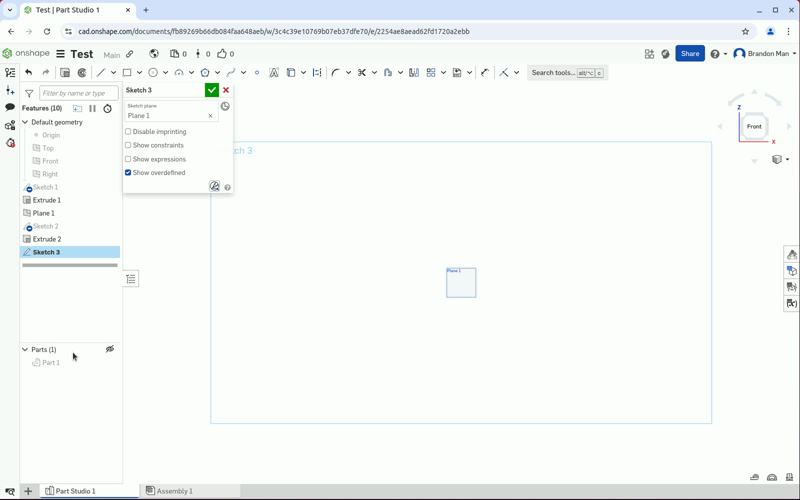
key(l)
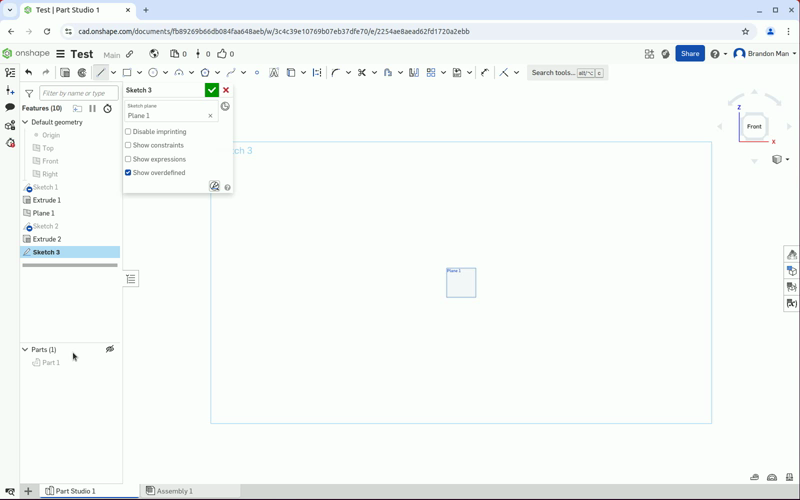
key_down(shift)
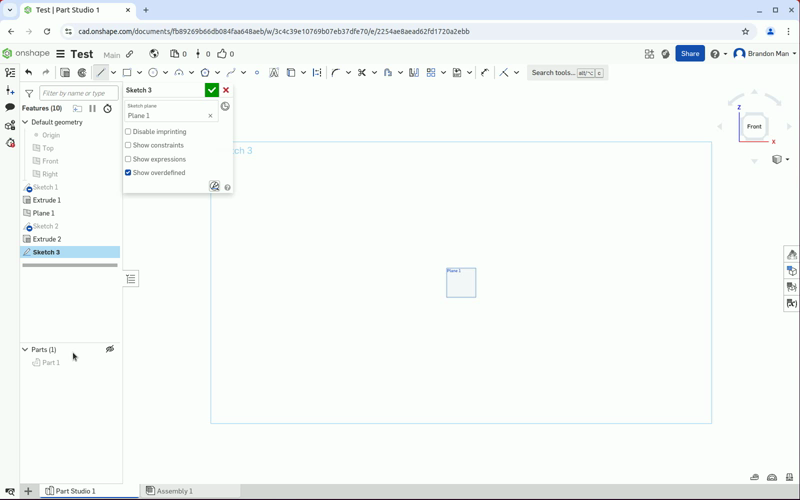
mouse_move(436, 170)
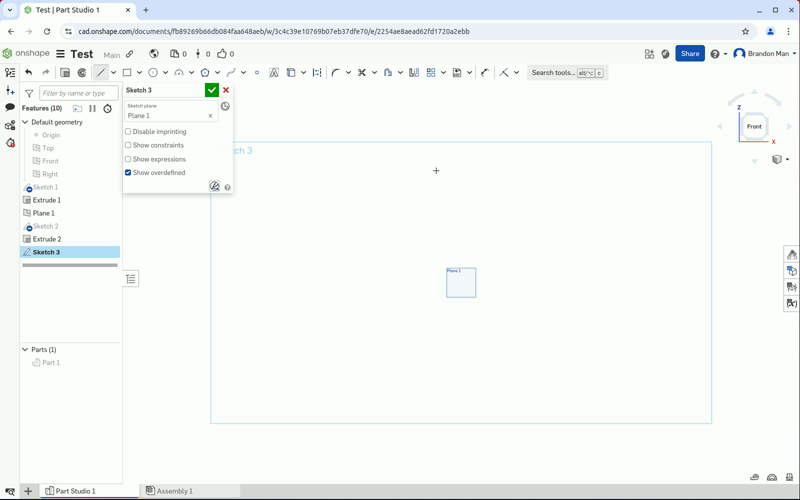
click(436, 170)
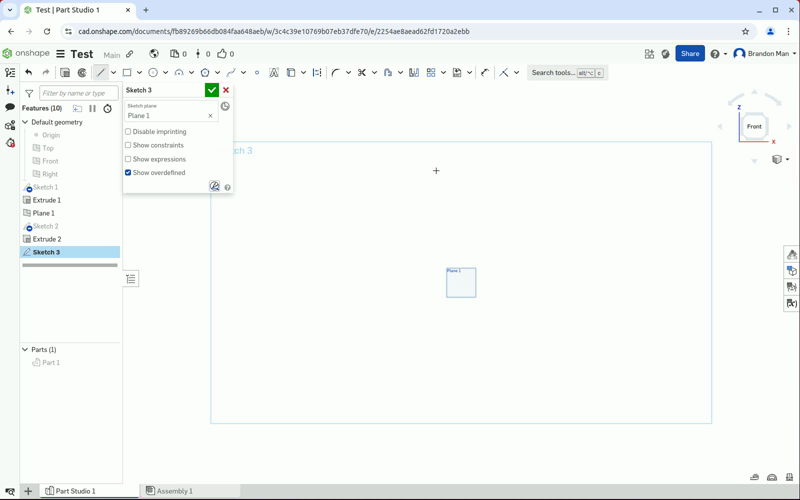
key_up(shift)
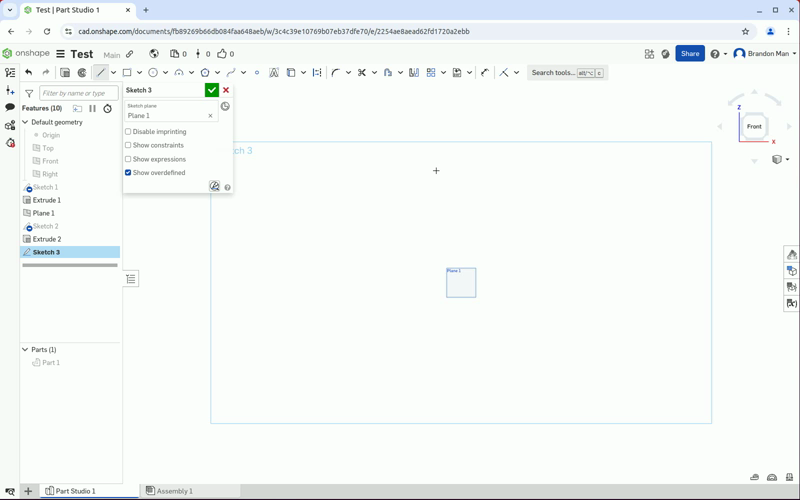
key_down(shift)
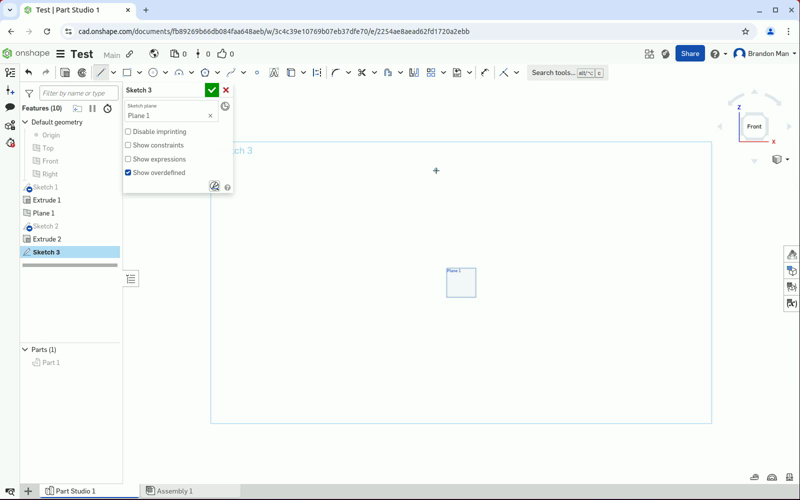
mouse_move(487, 221)
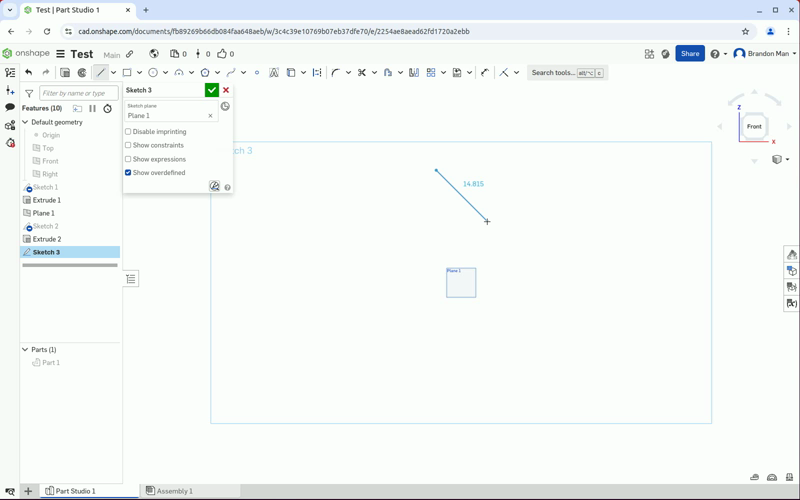
click(487, 221)
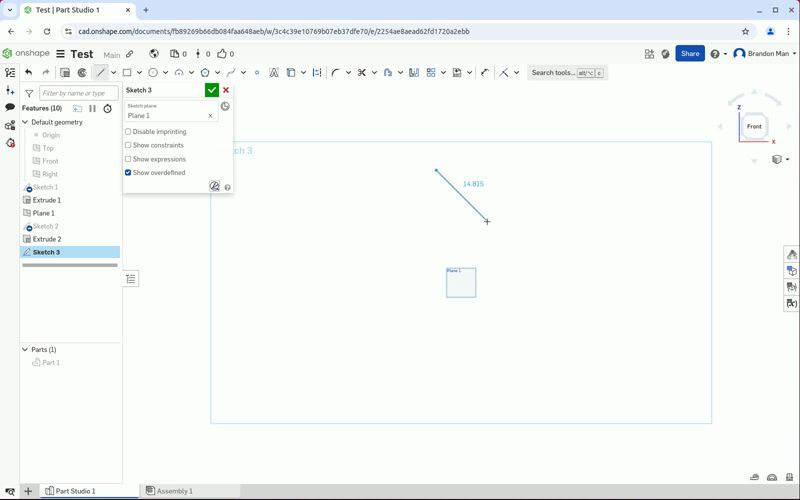
key_up(shift)
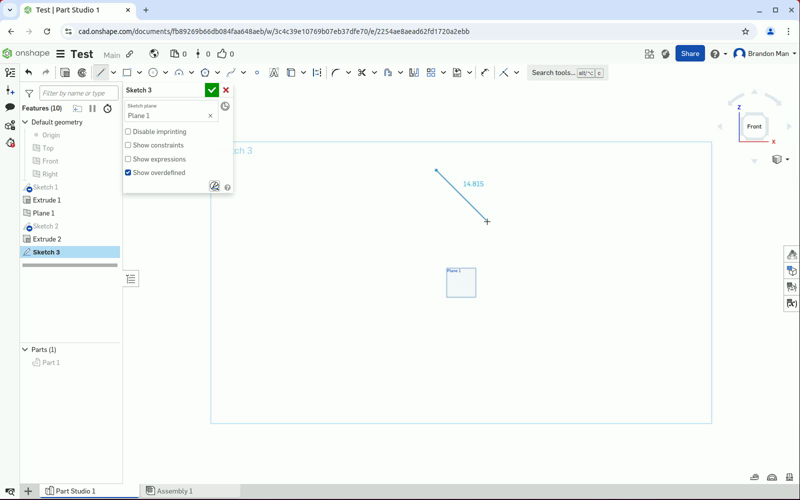
key_down(shift)
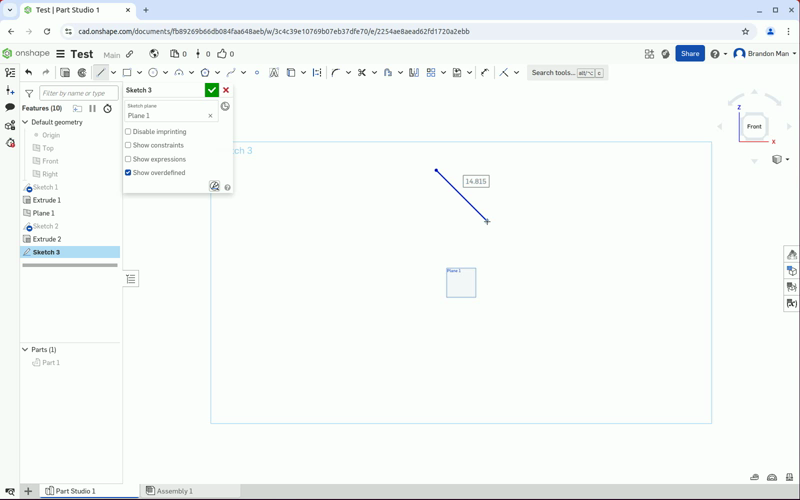
mouse_move(487, 139)
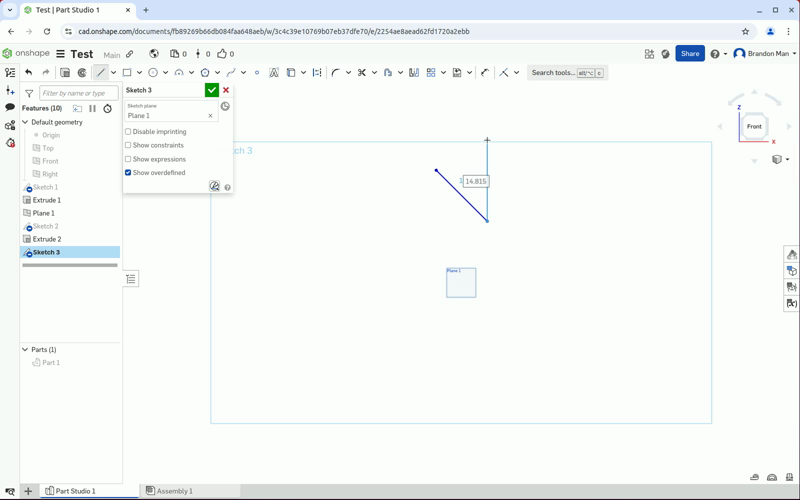
click(487, 139)
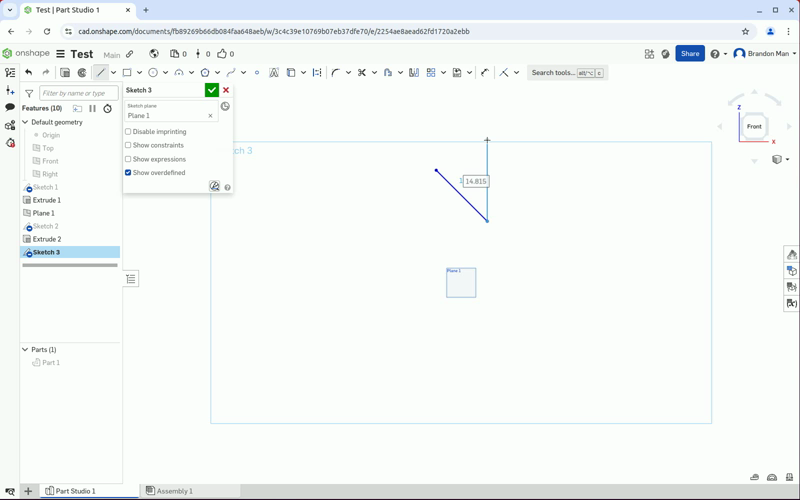
key_up(shift)
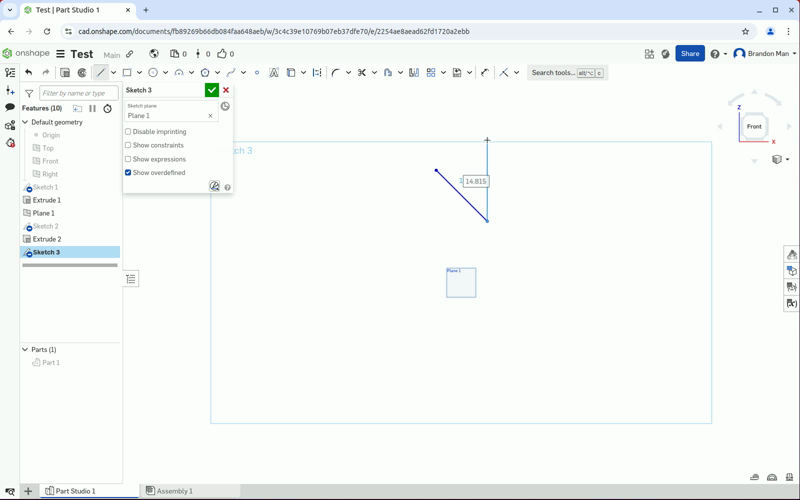
key_down(shift)
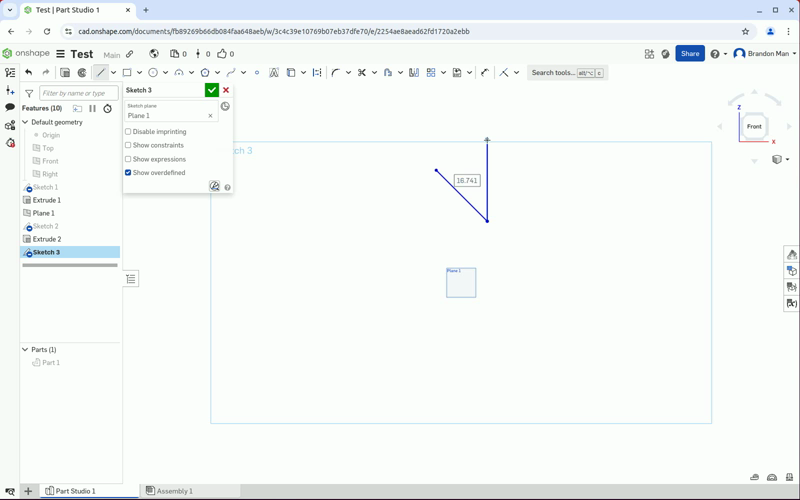
mouse_move(517, 139)
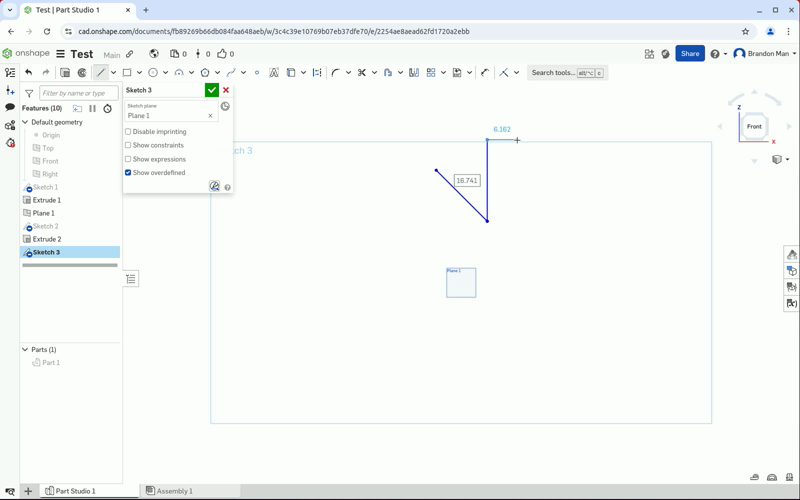
mouse_move(436, 139)
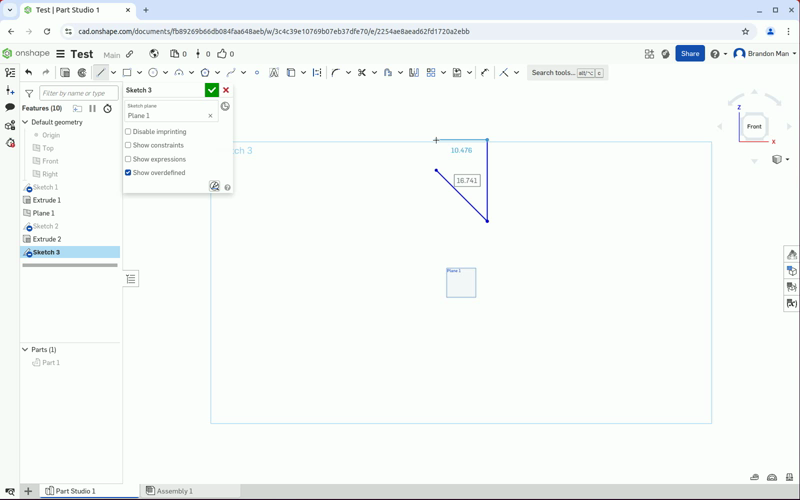
click(436, 139)
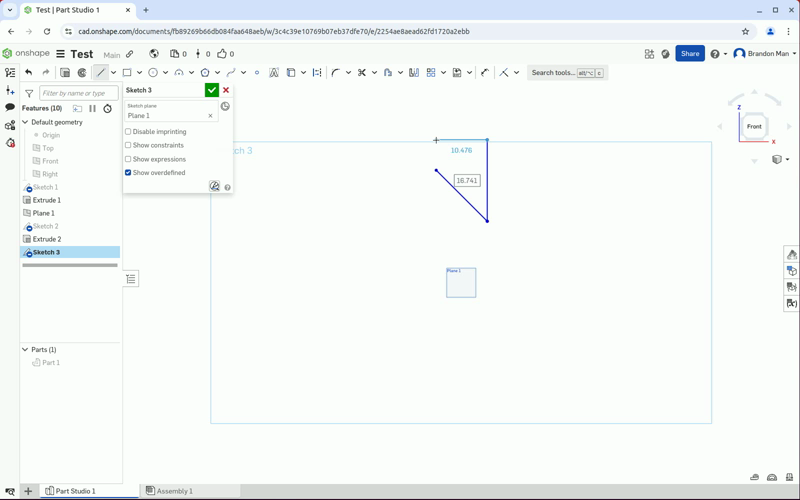
key_up(shift)
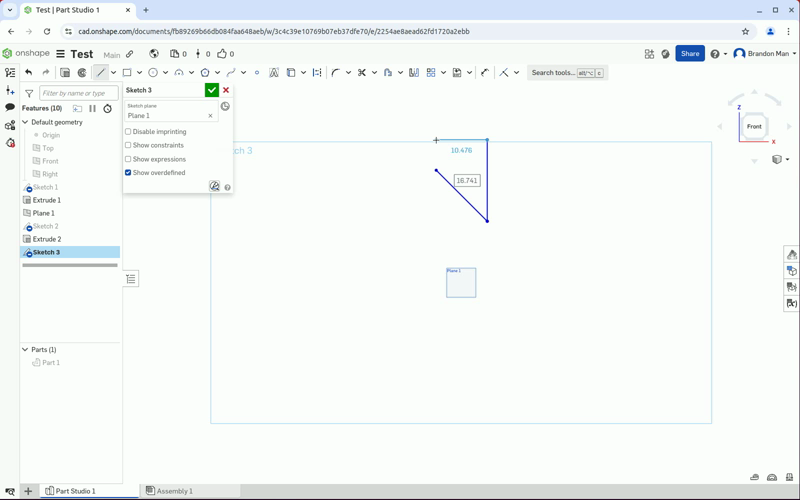
mouse_move(466, 139)
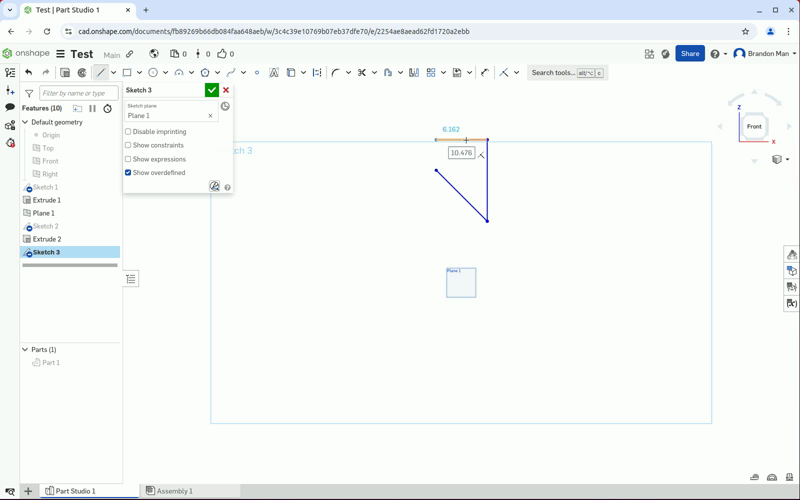
key_down(shift)
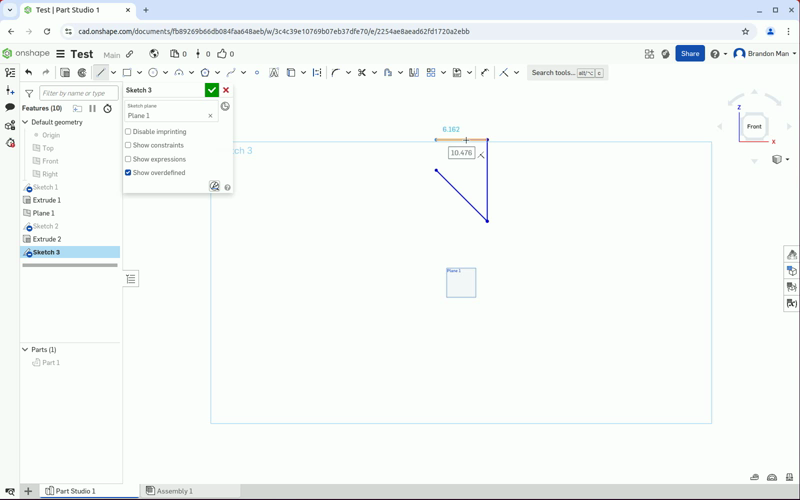
mouse_move(436, 170)
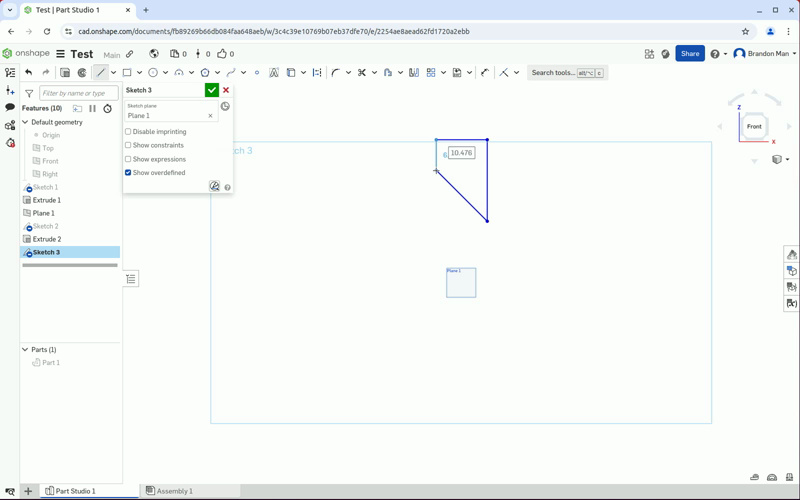
key_up(shift)
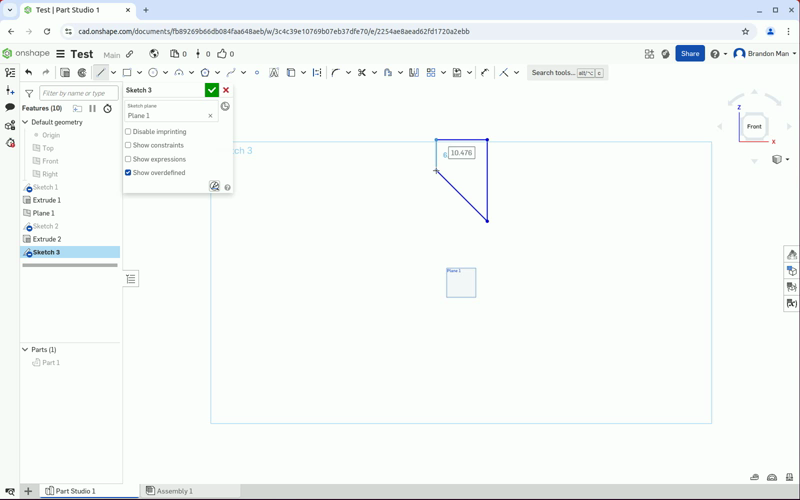
click(436, 170)
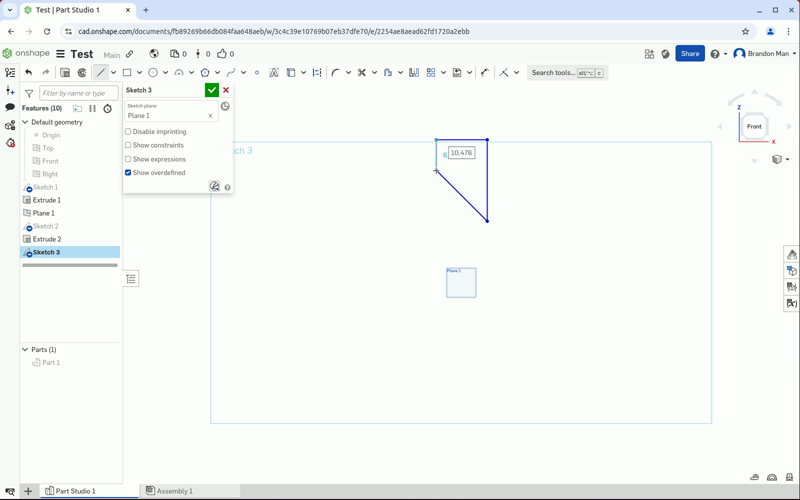
key(esc)
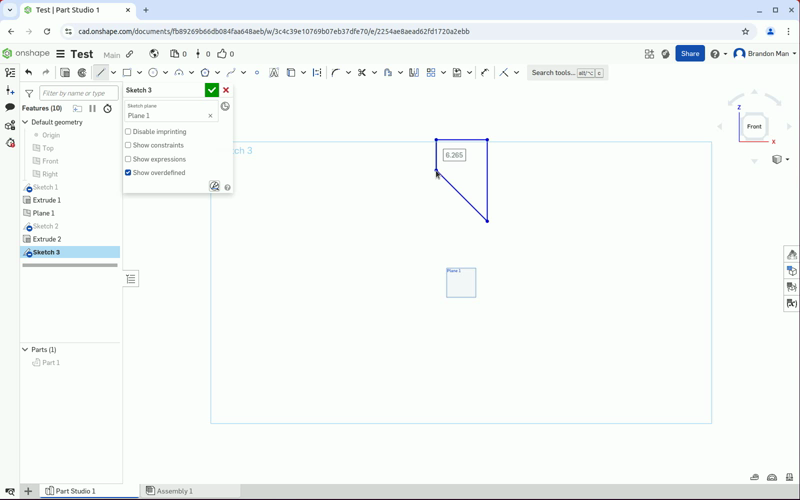
mouse_move(451, 157)
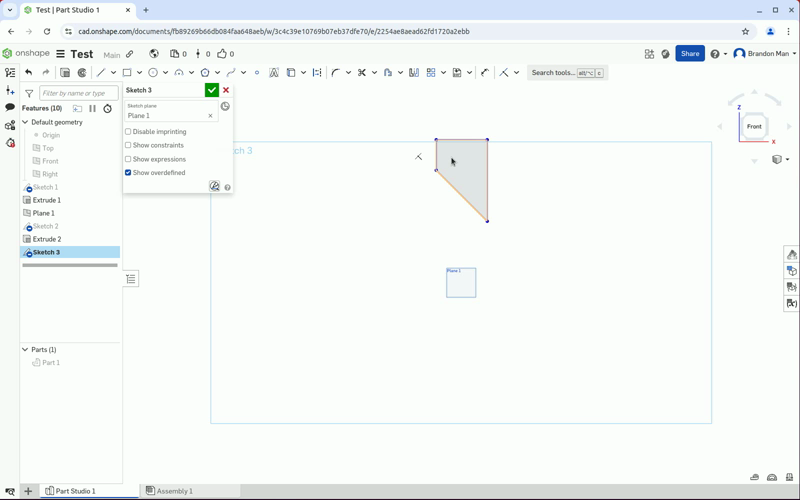
click(451, 157)
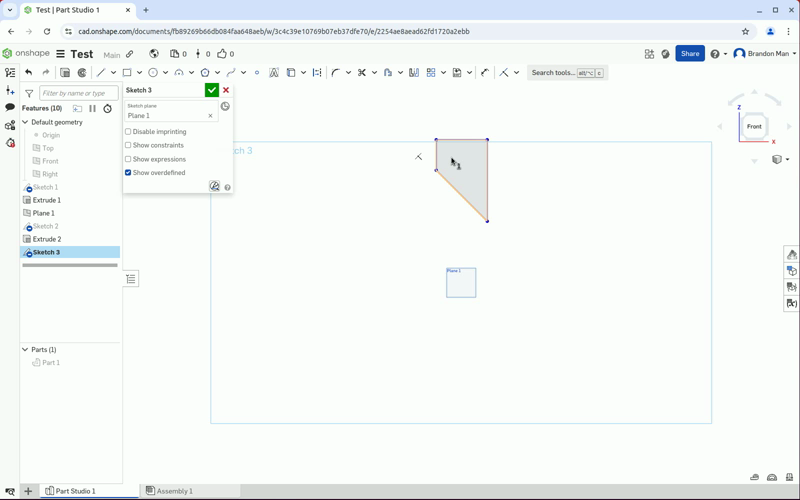
mouse_move(73, 352)
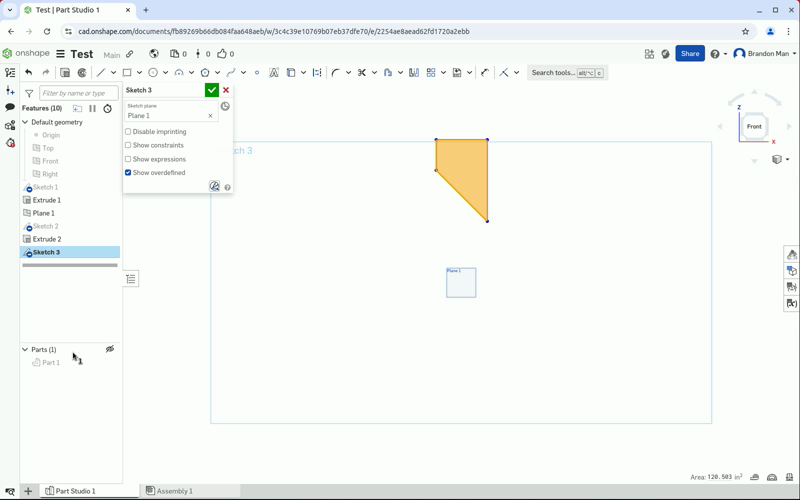
key(shift+y)
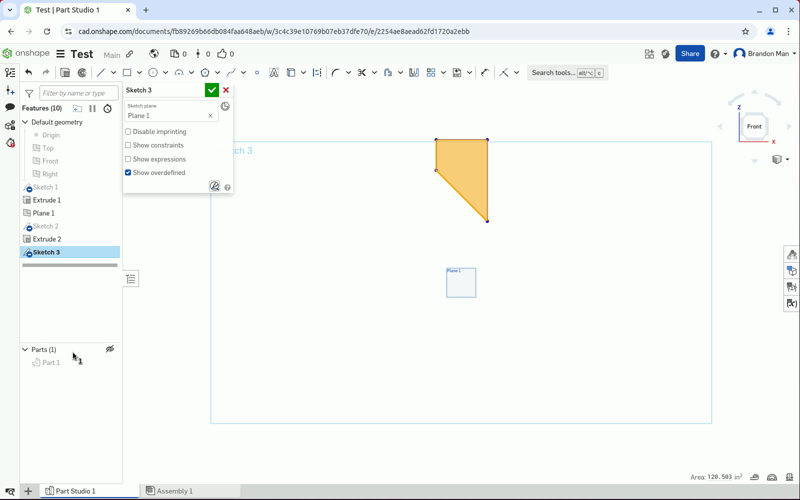
key(shift+e)
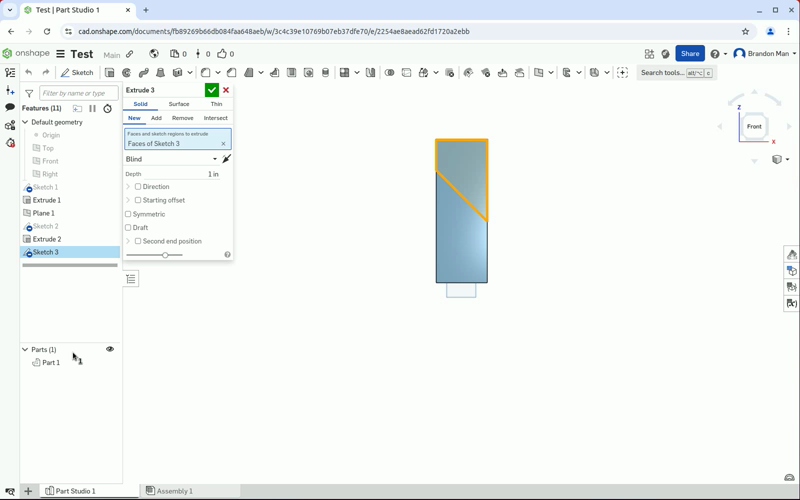
mouse_move(143, 106)
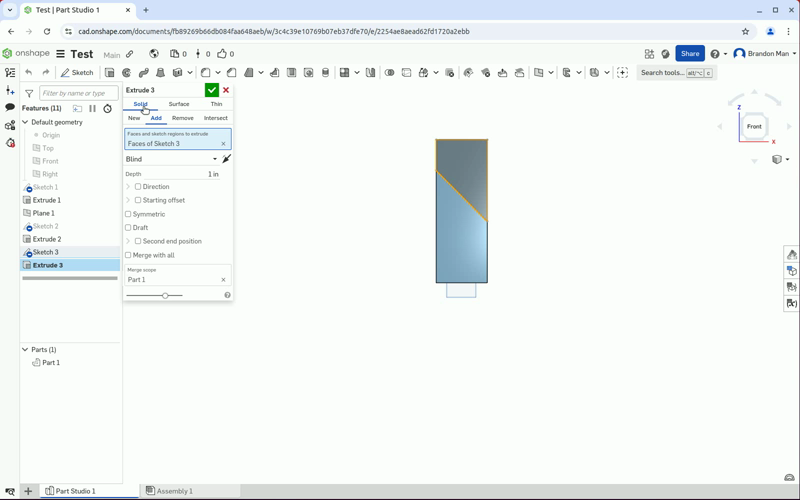
click(143, 106)
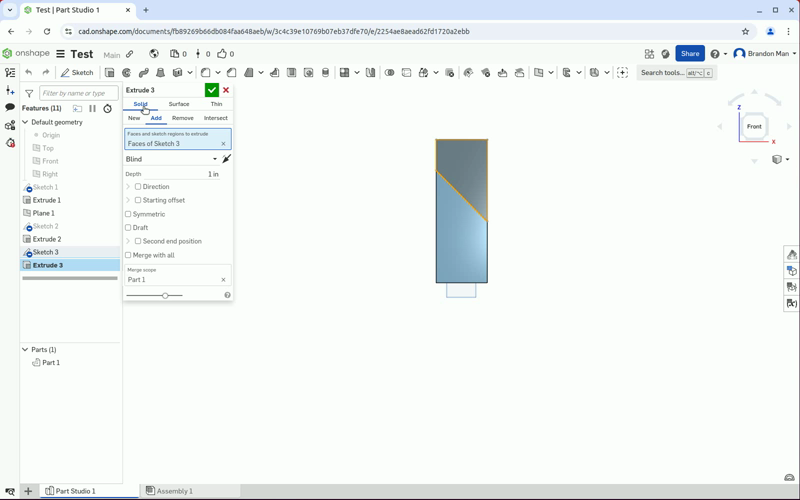
mouse_move(186, 120)
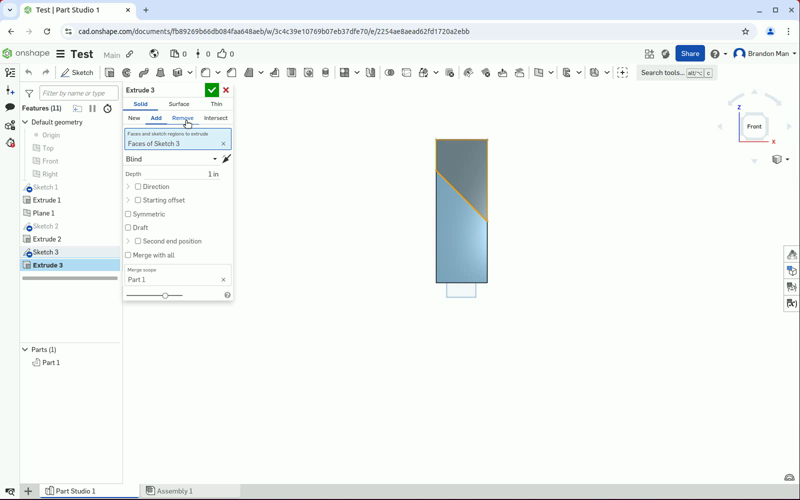
click(186, 120)
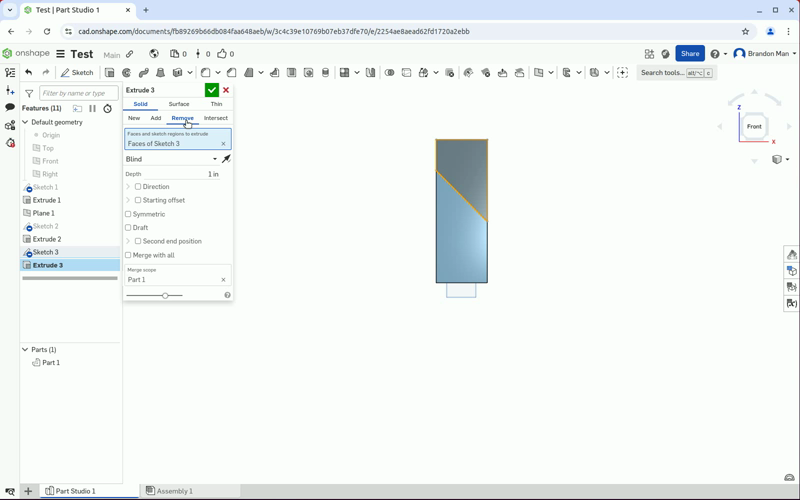
key(tab, 4)
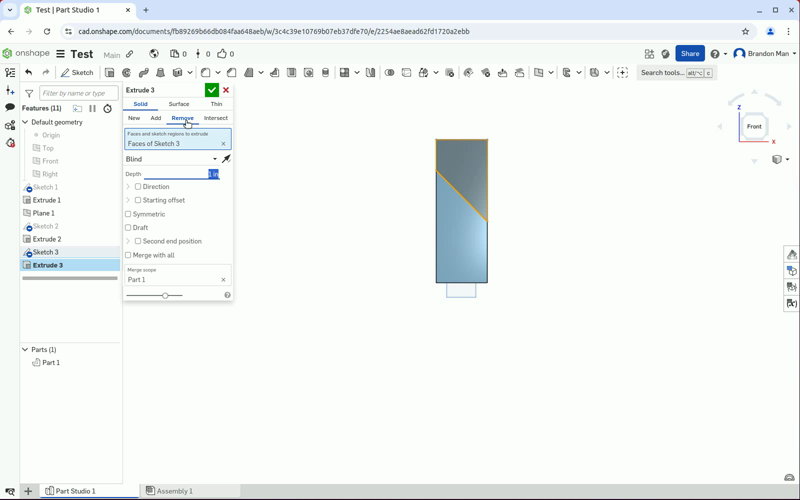
text(6.981)
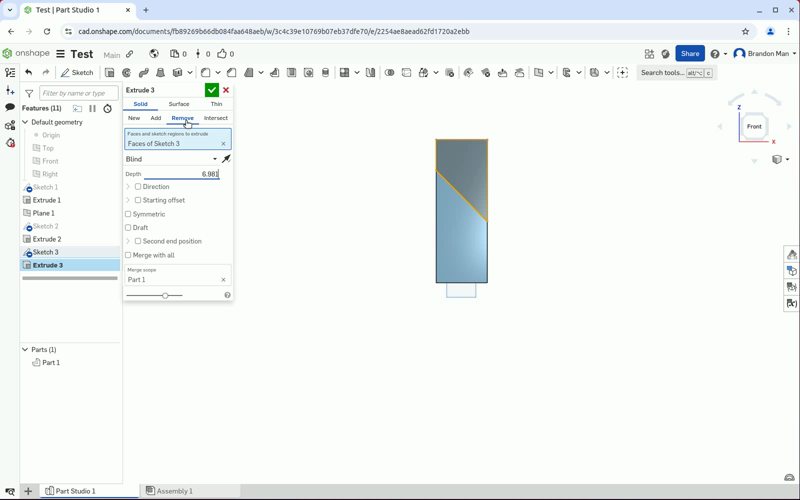
key(tab, 6)
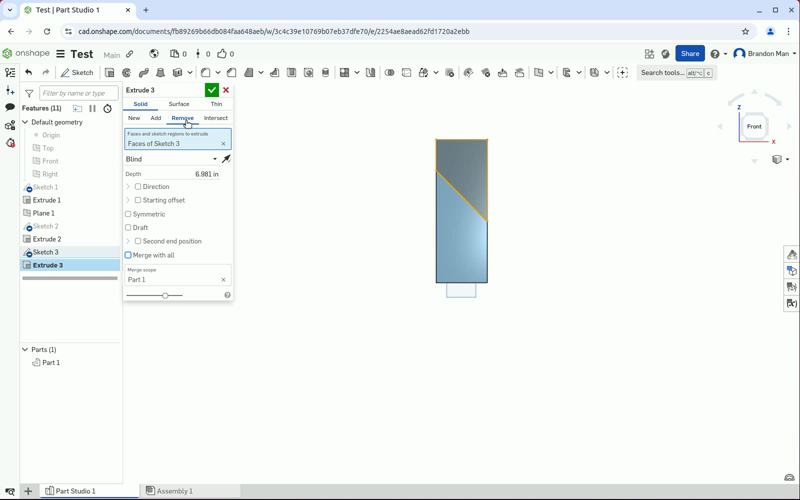
key(space)
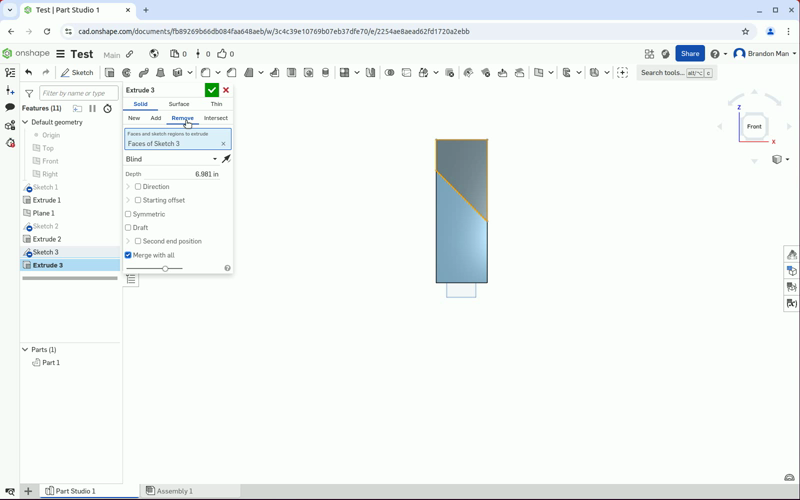
key(enter)
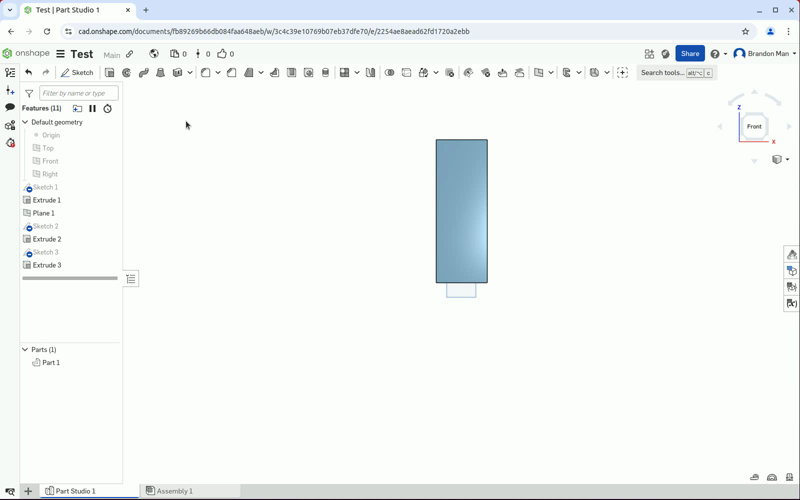
key(shift+h)
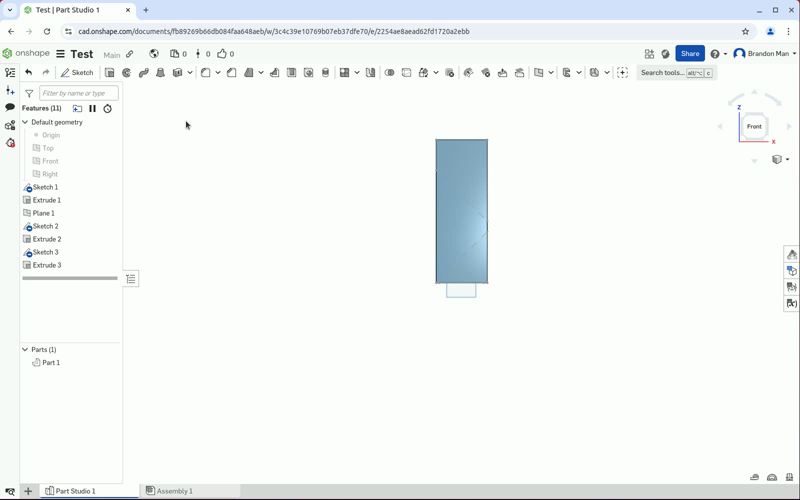
key(shift+h)
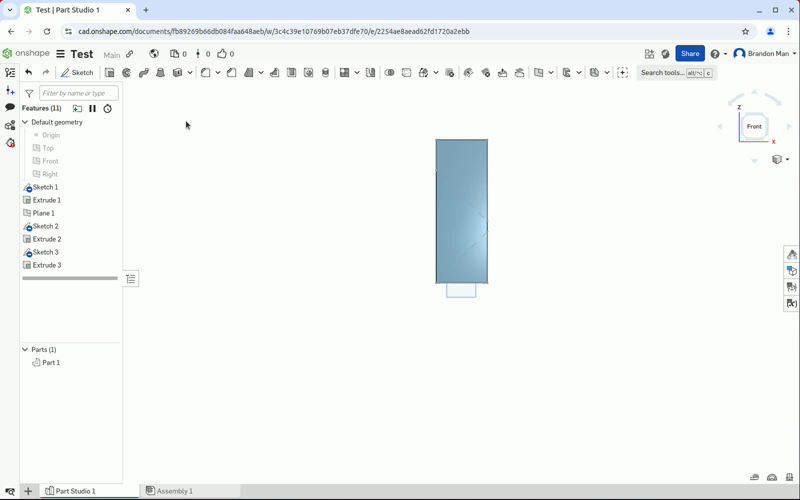
key(shift+7)
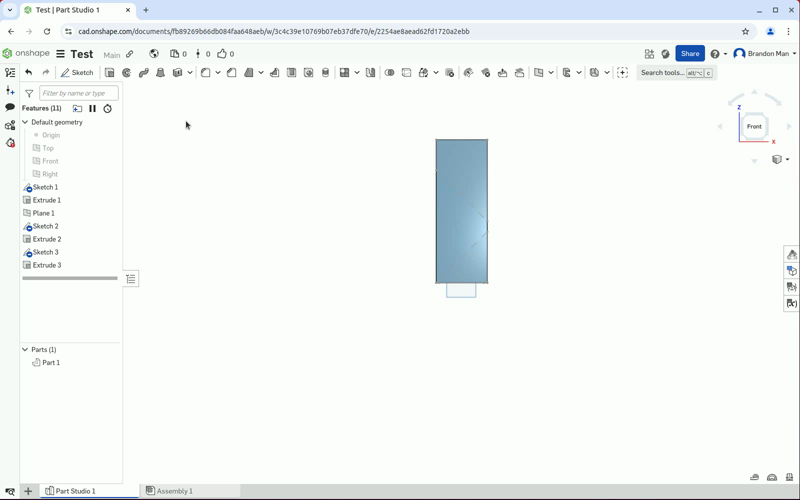
key(left, 2)
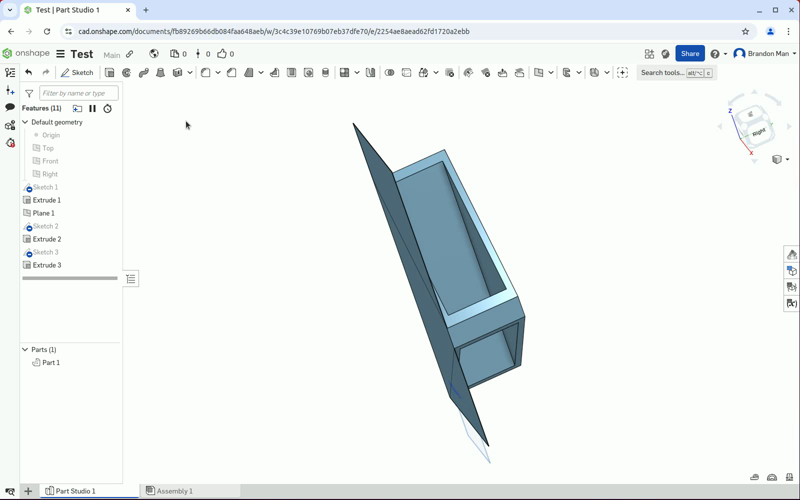
key(down, 2)
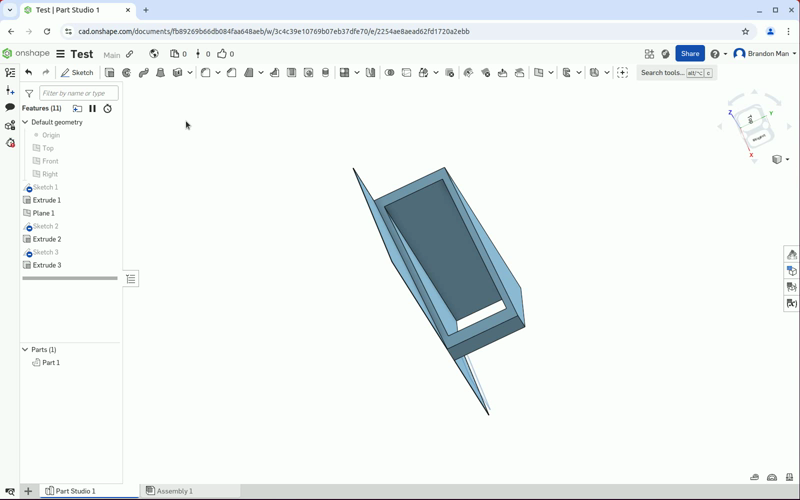
key(up, 2)
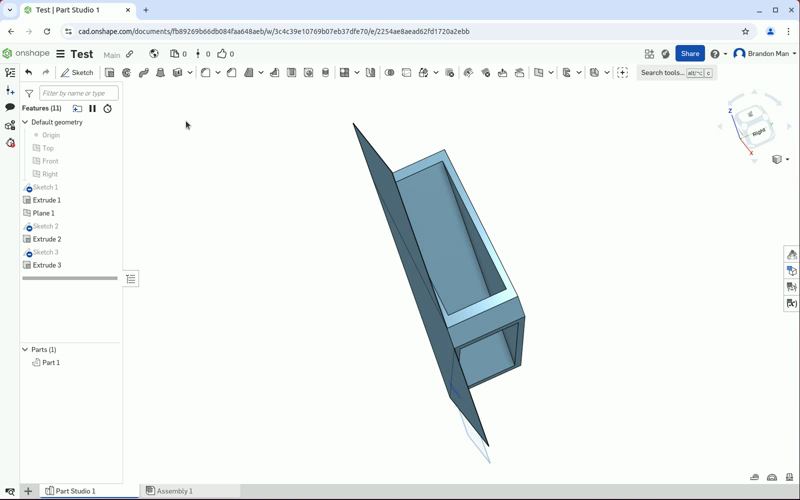
key(right, 2)
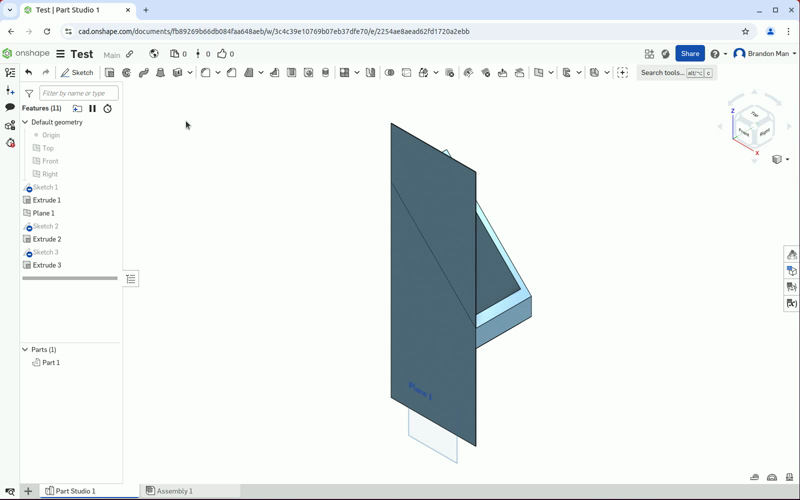
mouse_move(73, 189)
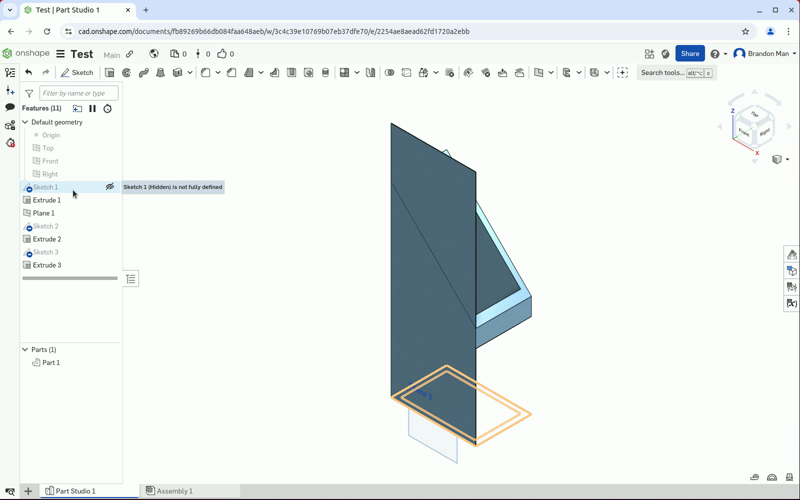
click(73, 189)